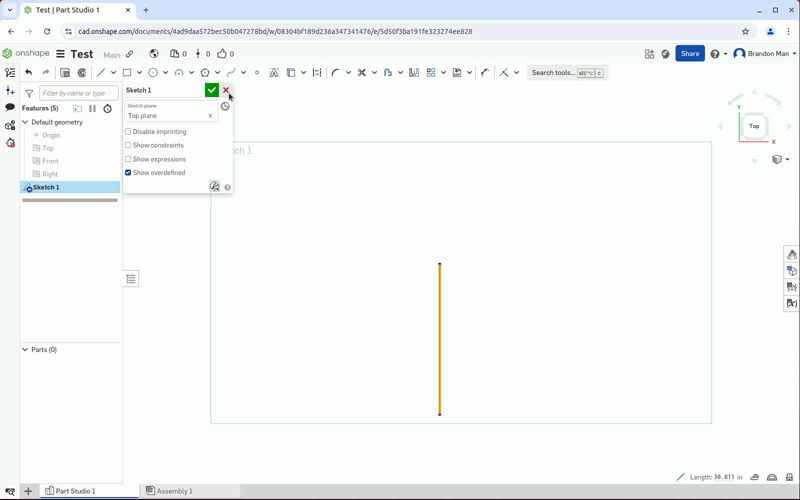
key(shift+h)
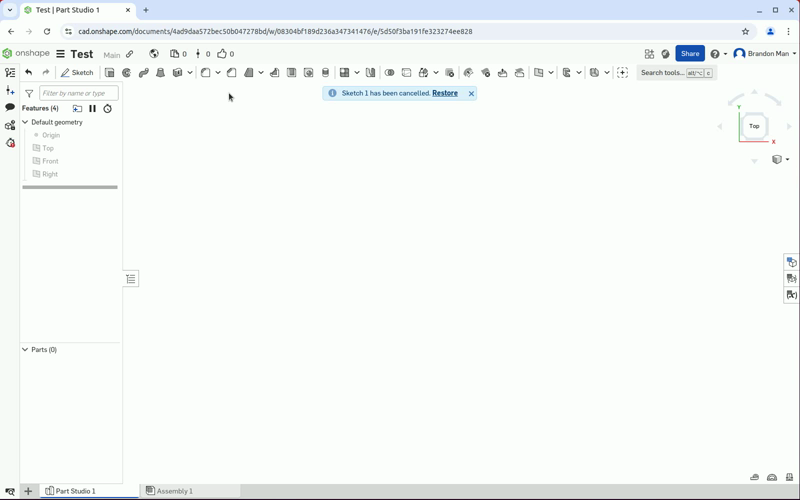
mouse_move(73, 352)
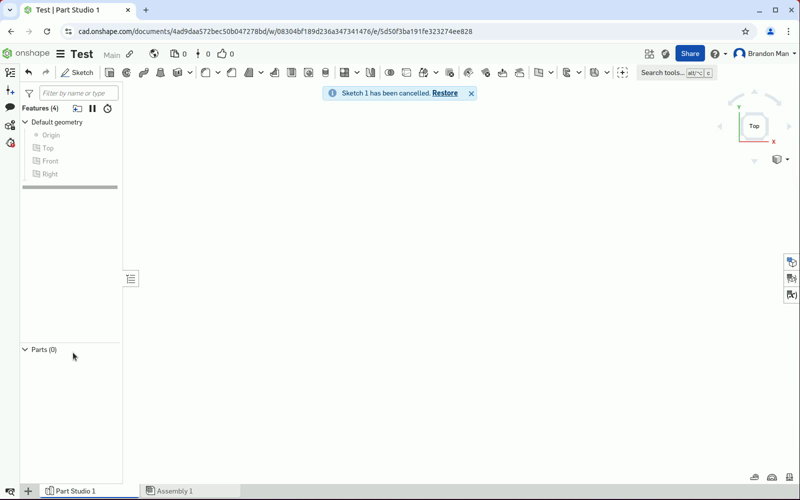
key(y)
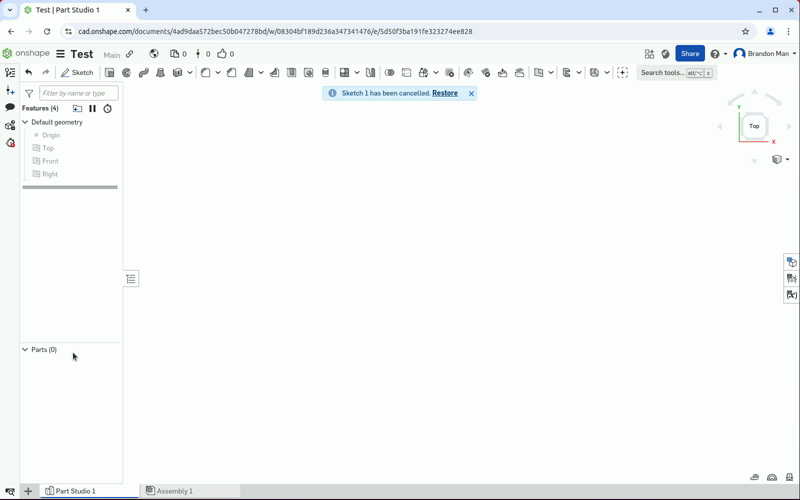
key(shift+p)
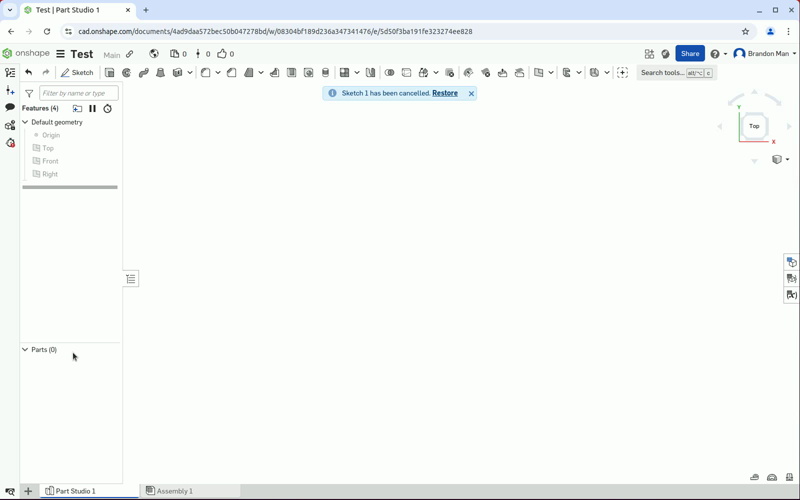
key(space)
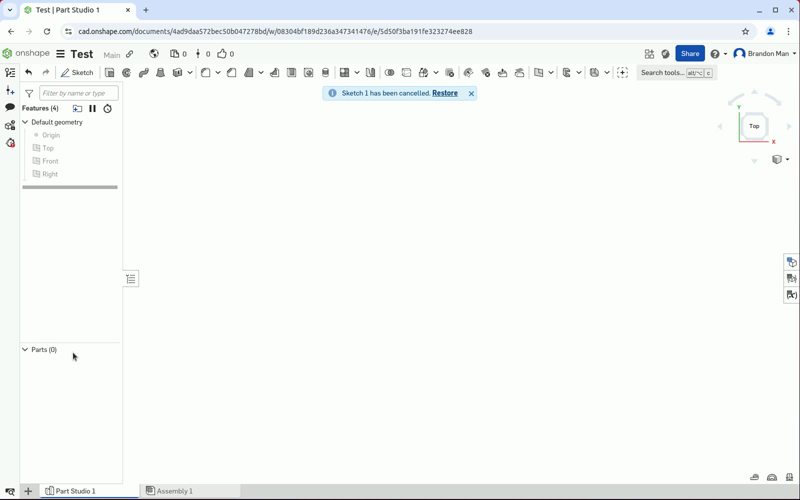
key_down(shift)
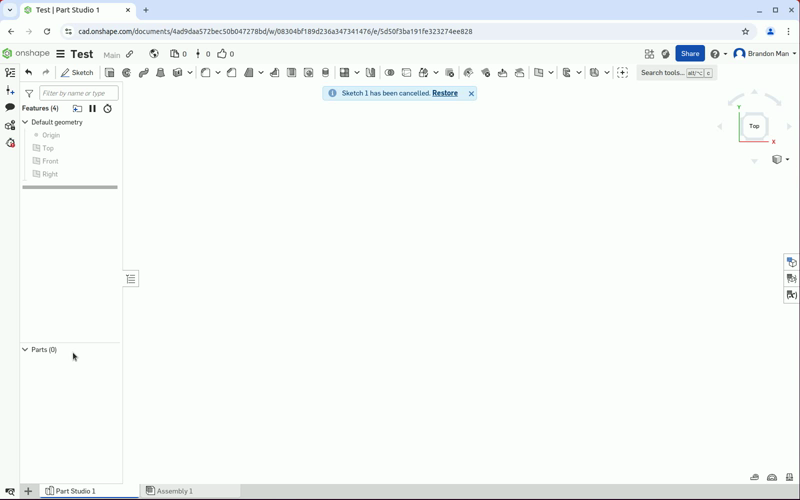
key(up)
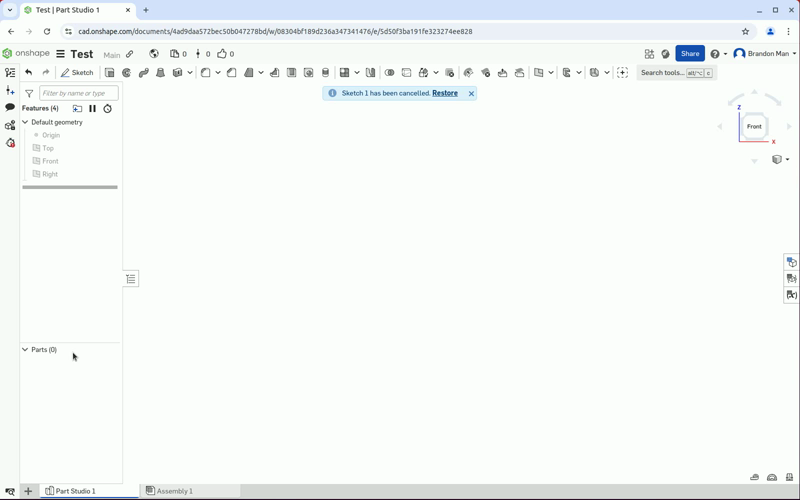
key_up(shift)
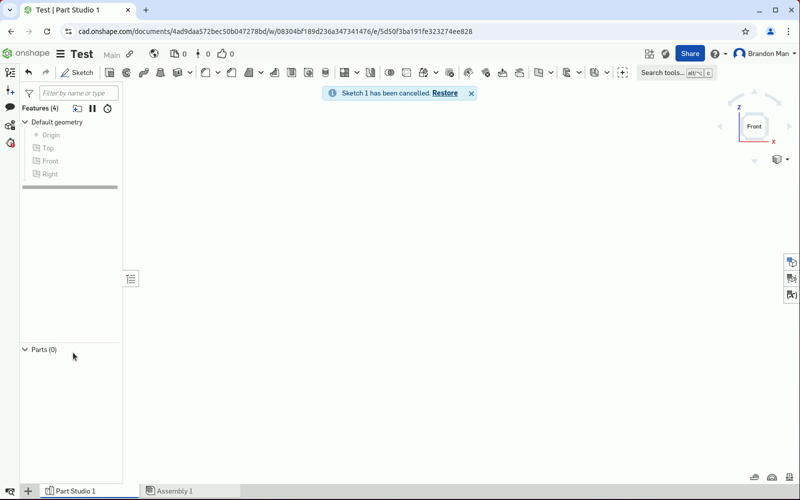
mouse_move(73, 352)
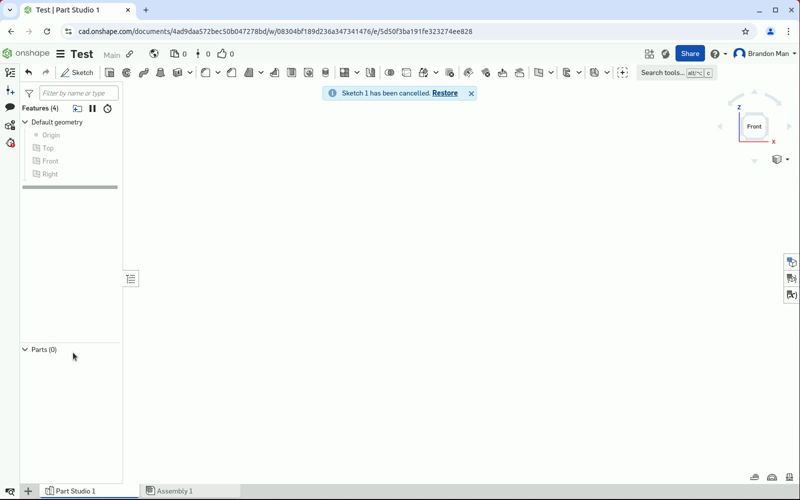
key(shift+y)
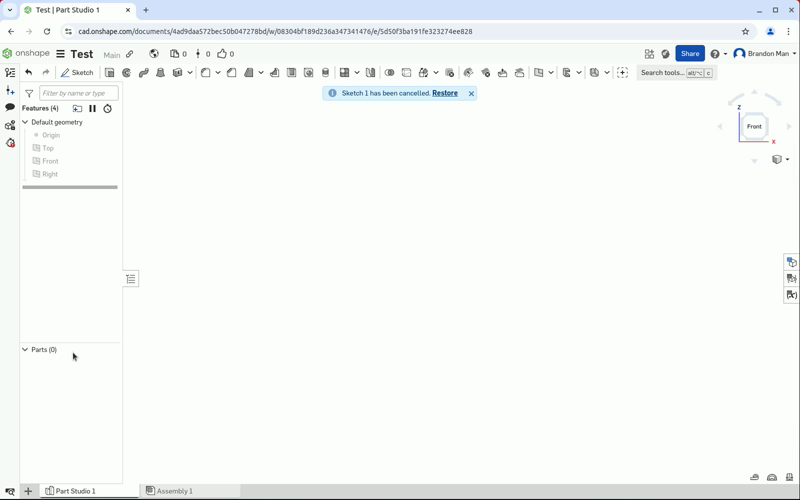
key(shift+s)
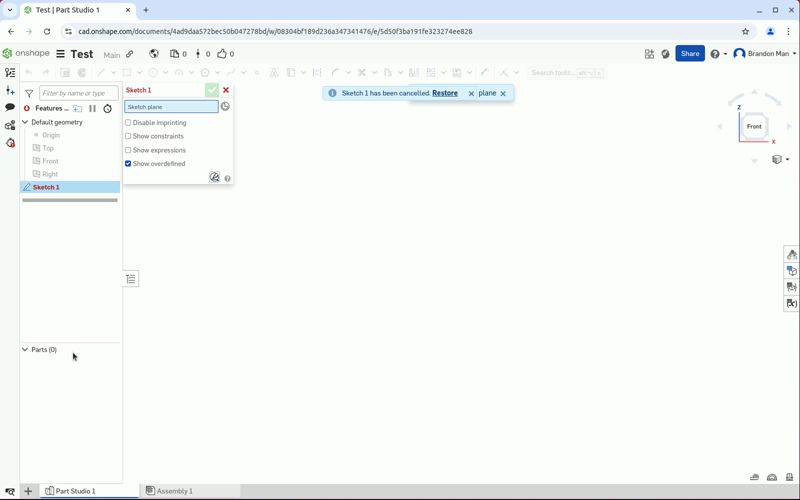
mouse_move(73, 163)
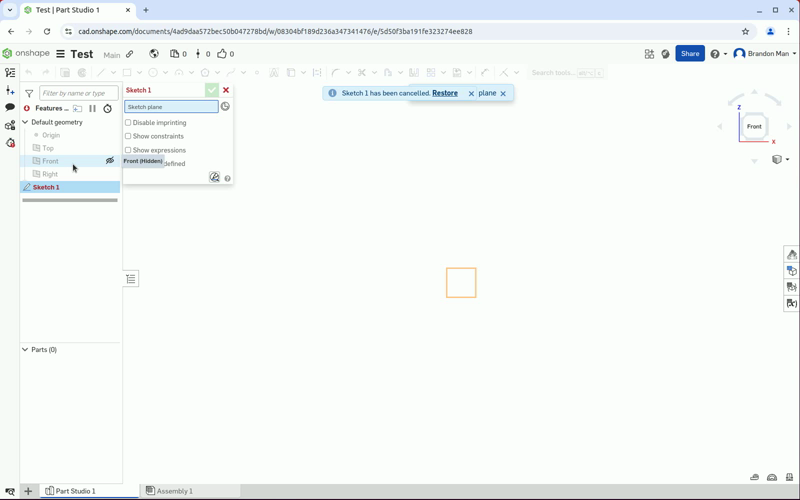
click(73, 163)
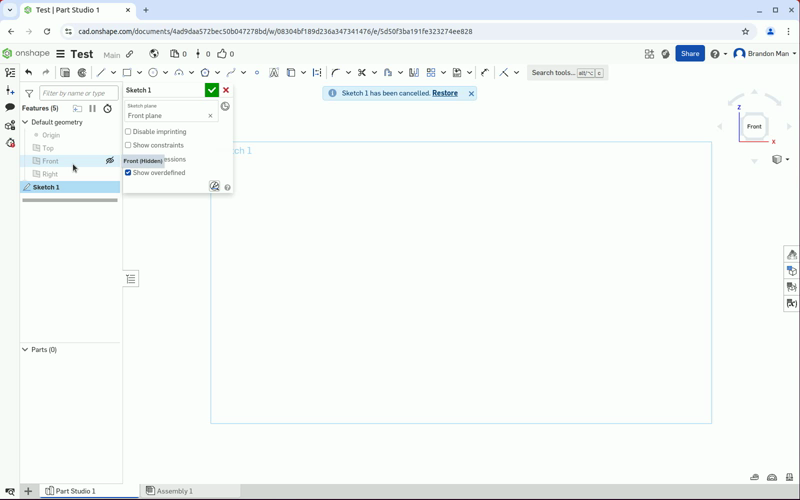
mouse_move(73, 352)
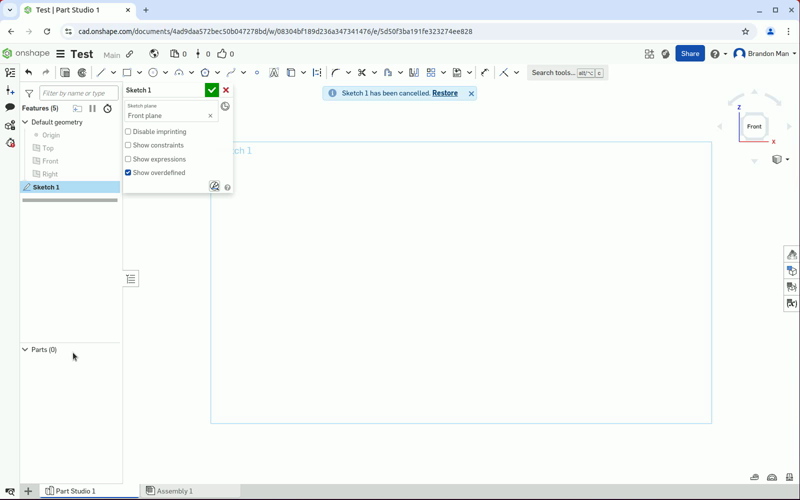
key(y)
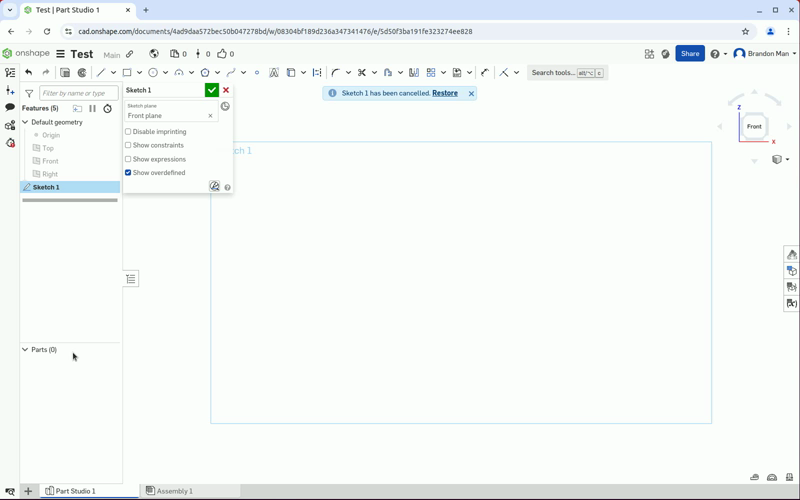
key(c)
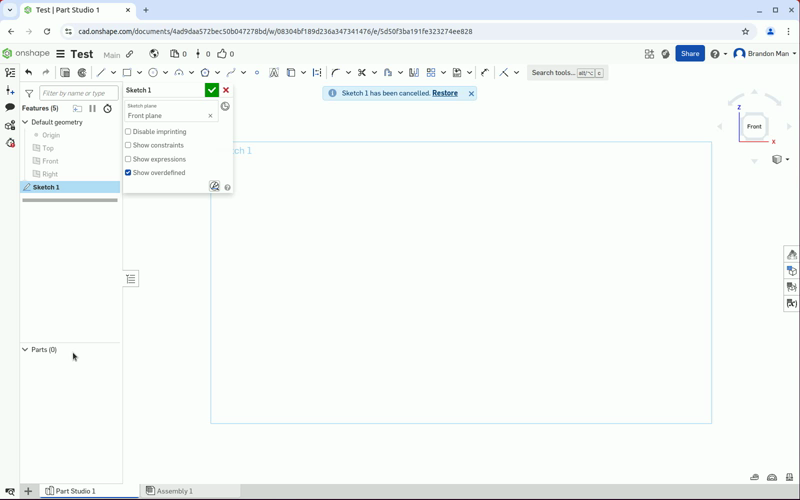
key_down(shift)
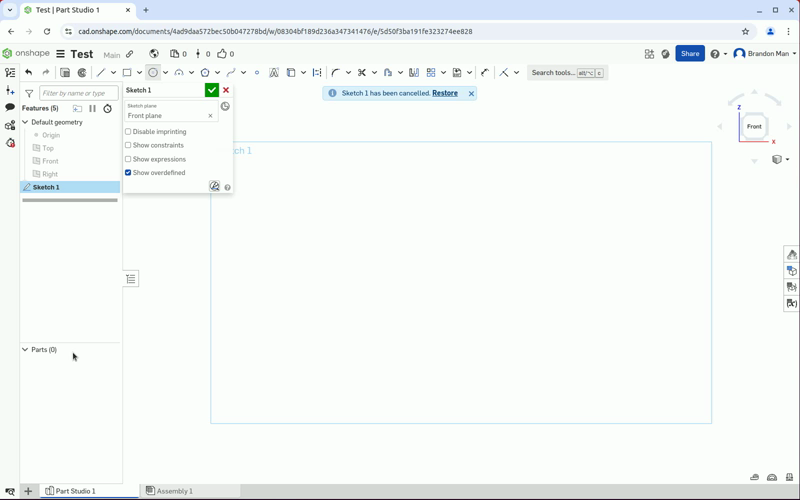
mouse_move(419, 295)
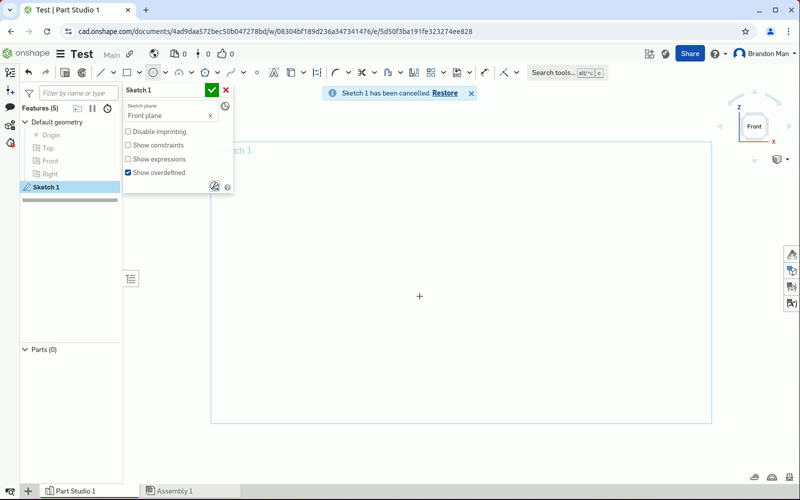
click(419, 295)
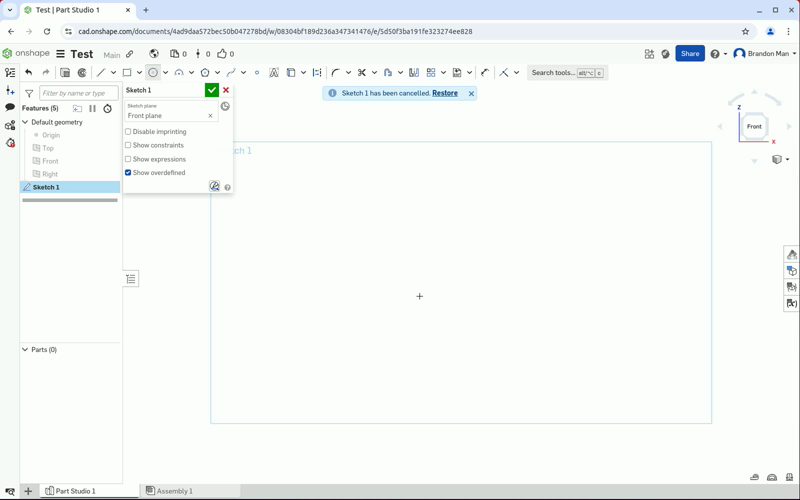
key_up(shift)
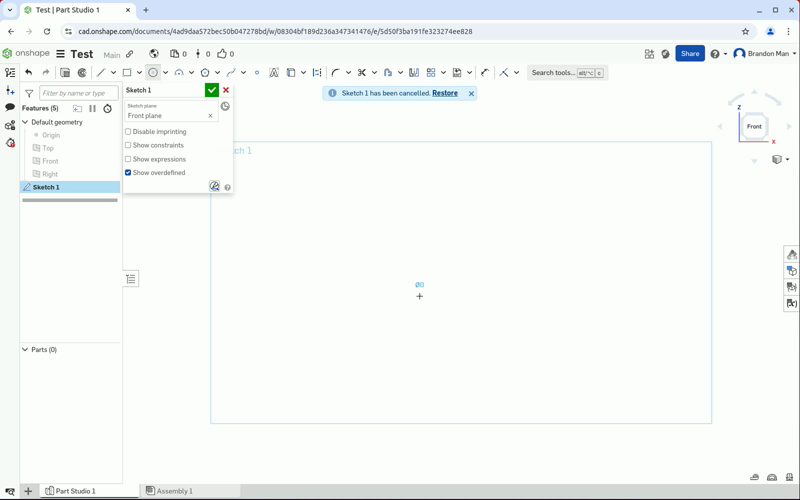
mouse_move(438, 295)
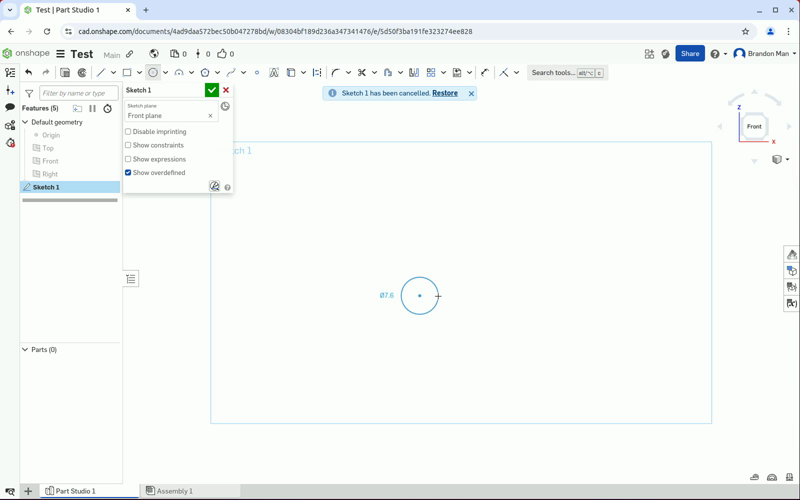
click(438, 295)
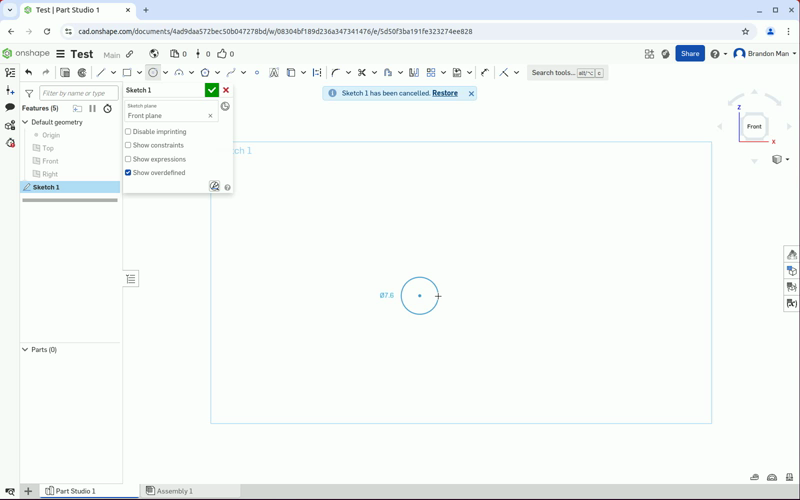
key(esc)
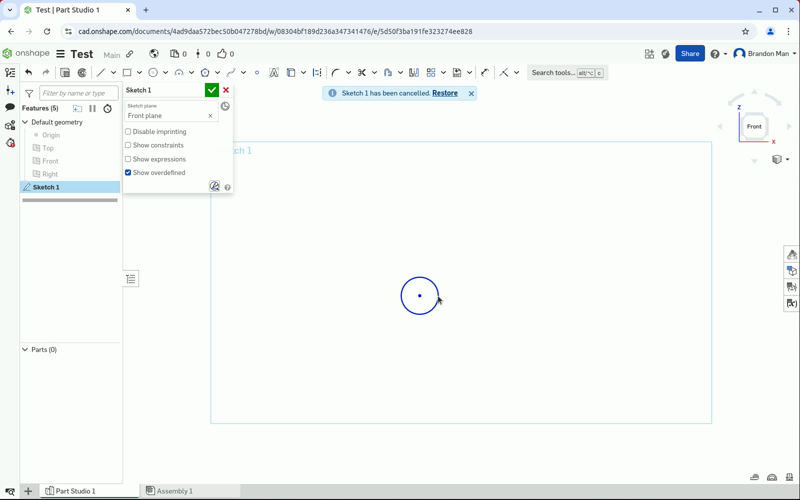
mouse_move(412, 305)
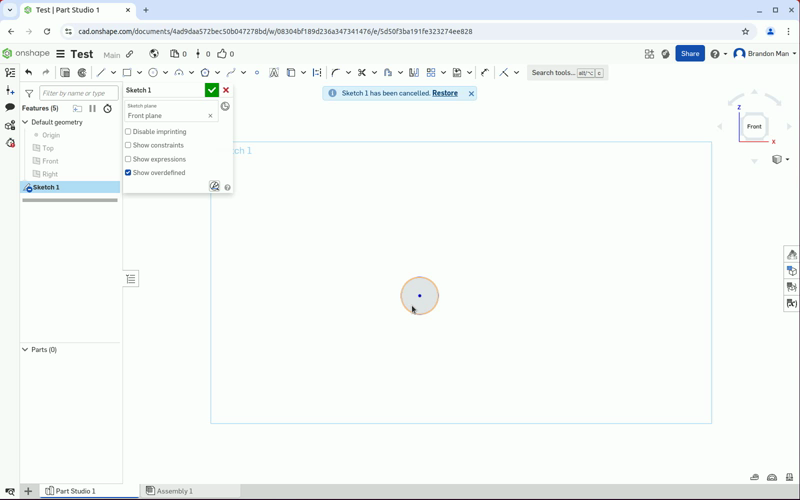
scroll(6)
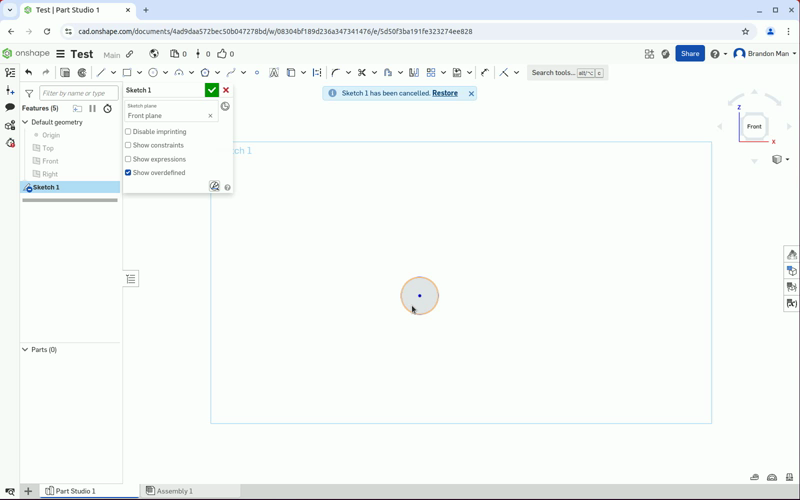
scroll(6)
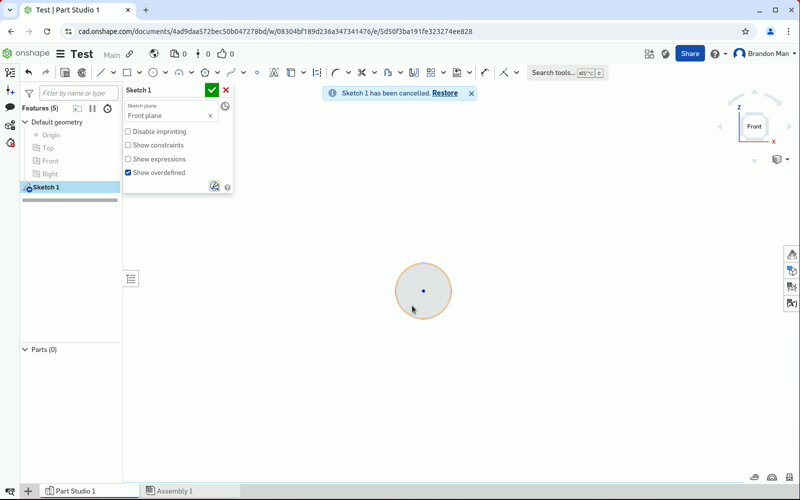
scroll(6)
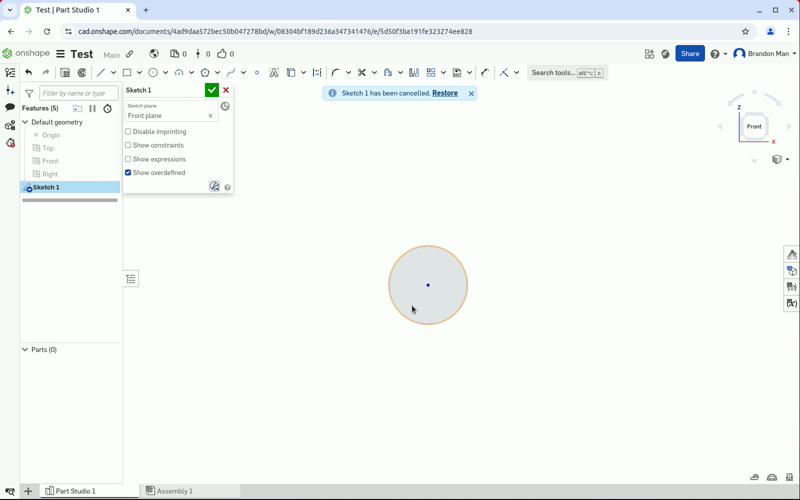
scroll(6)
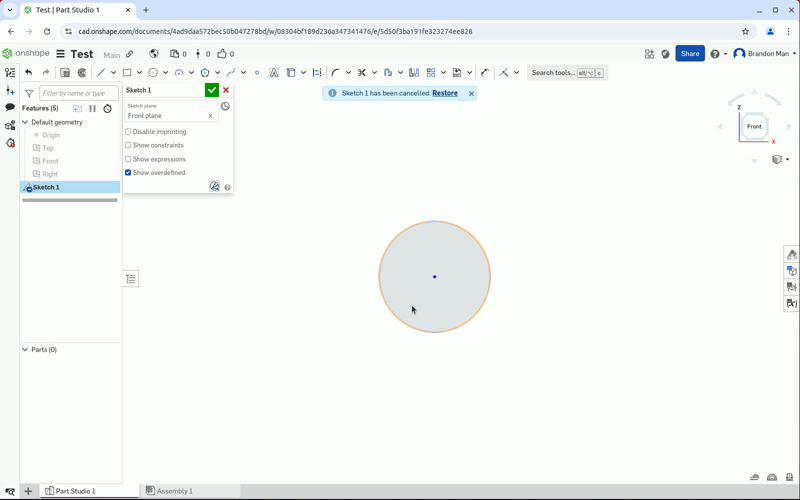
scroll(6)
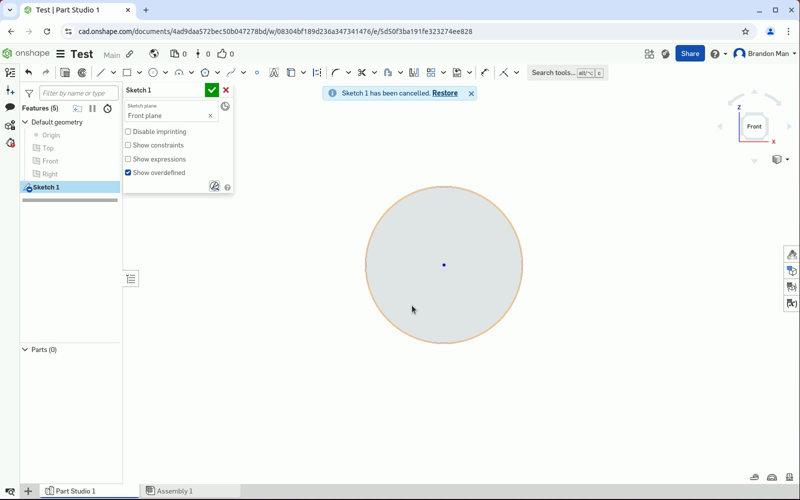
scroll(6)
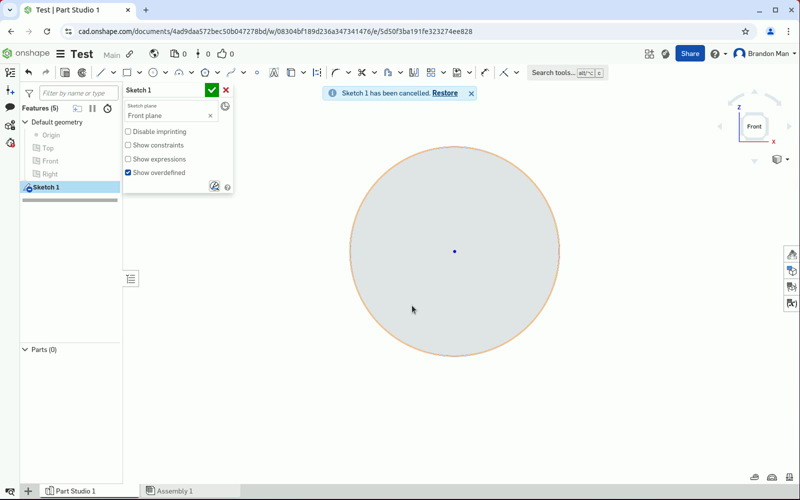
scroll(6)
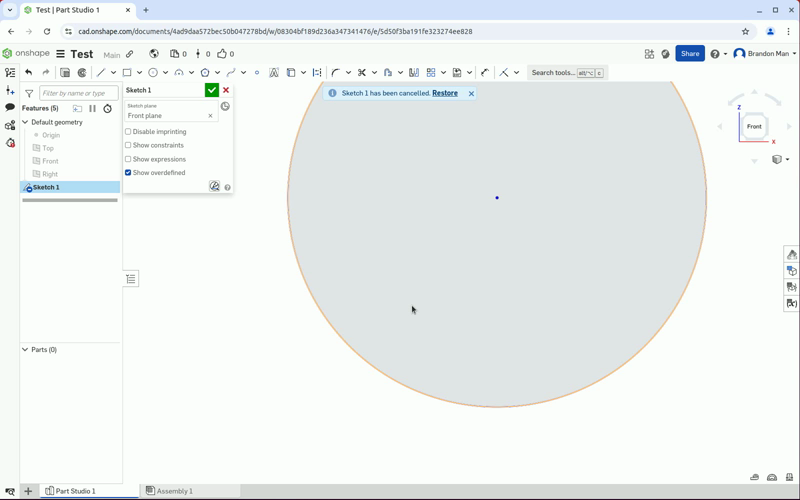
click(412, 305)
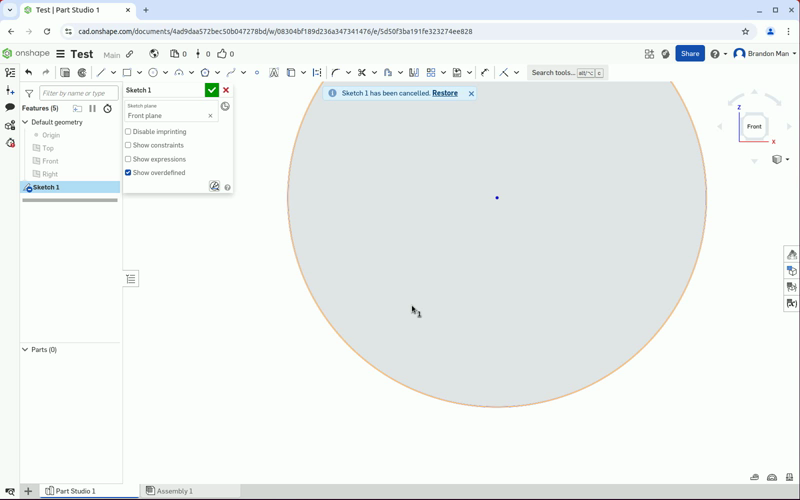
scroll(-6)
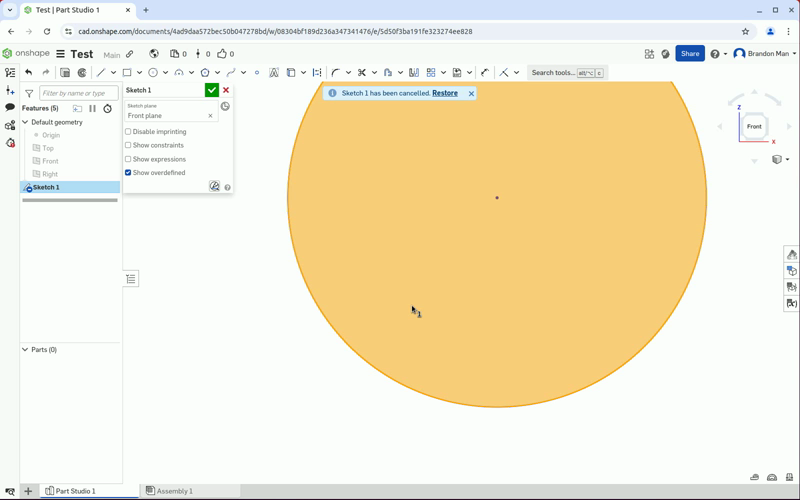
scroll(-6)
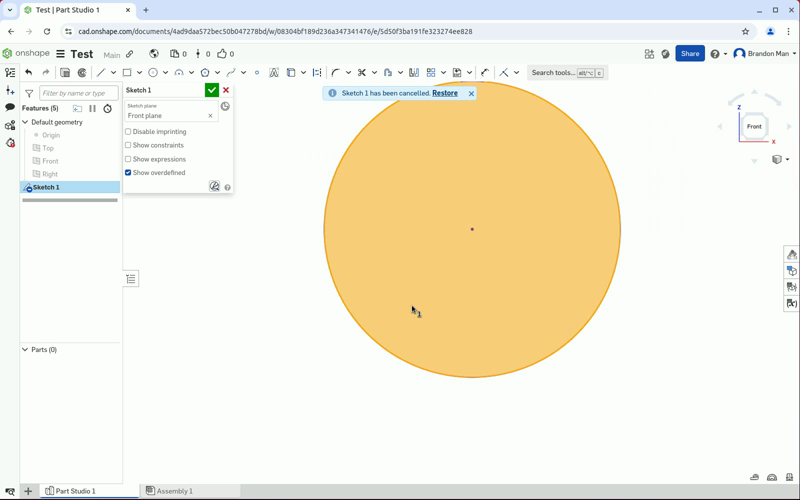
scroll(-6)
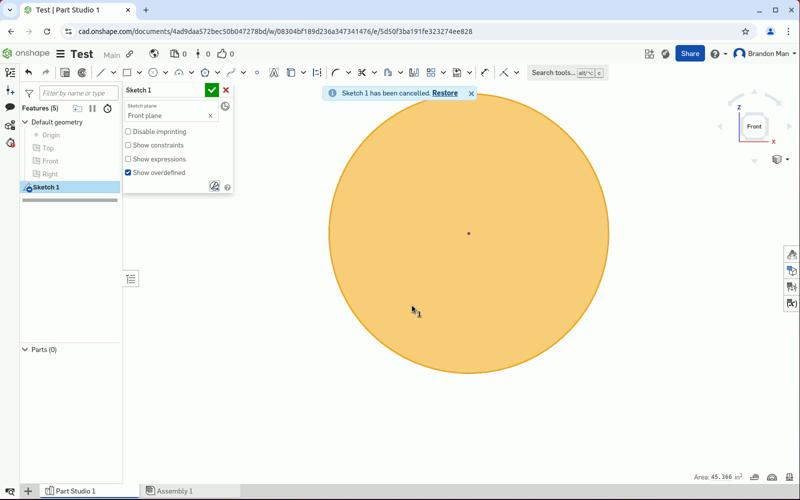
scroll(-6)
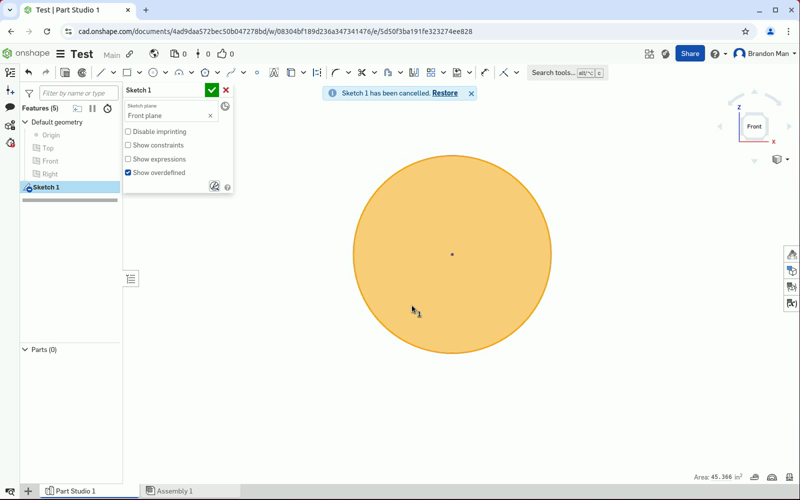
scroll(-6)
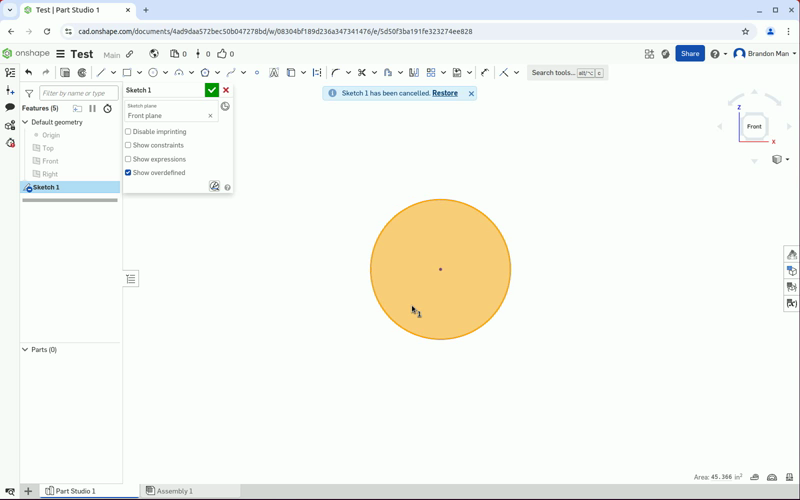
scroll(-6)
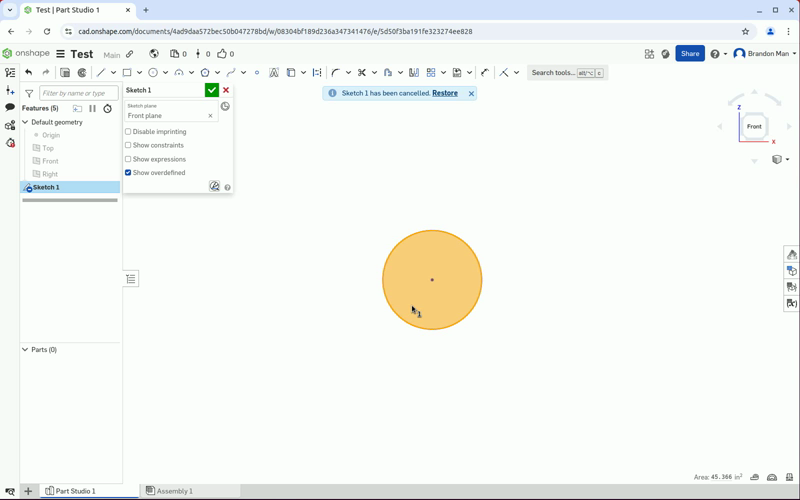
scroll(-6)
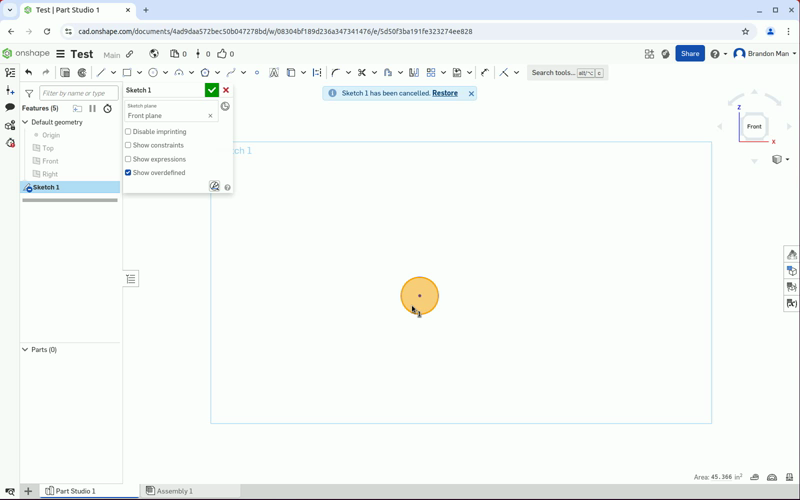
mouse_move(73, 352)
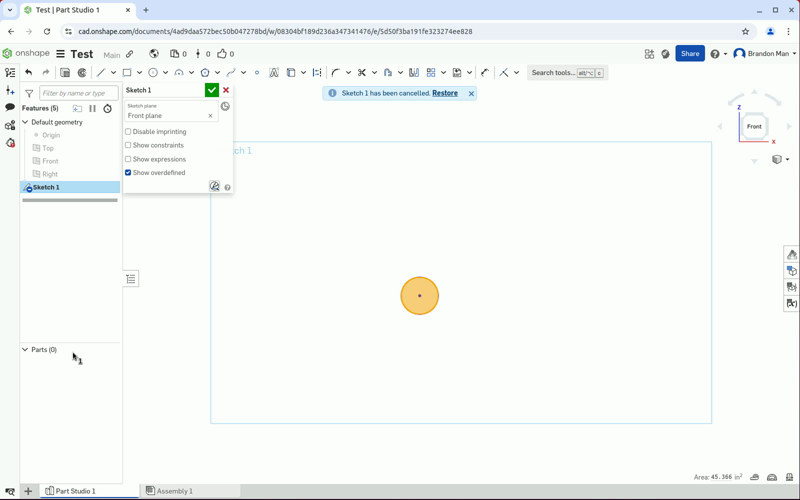
key(shift+y)
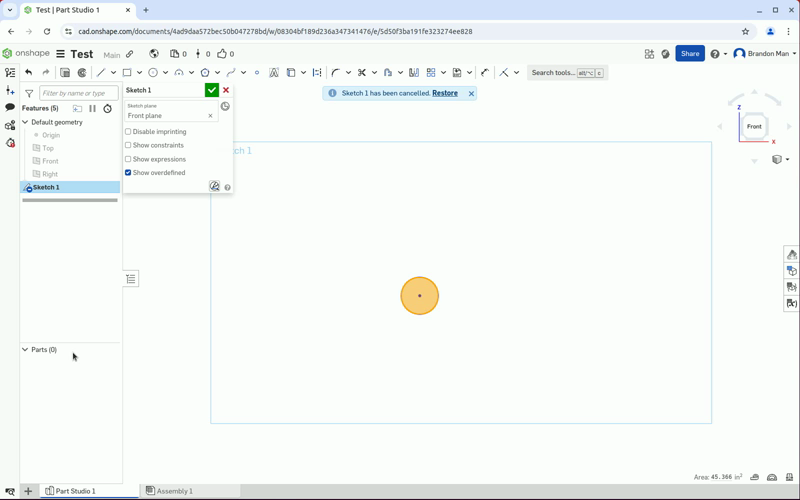
key(shift+e)
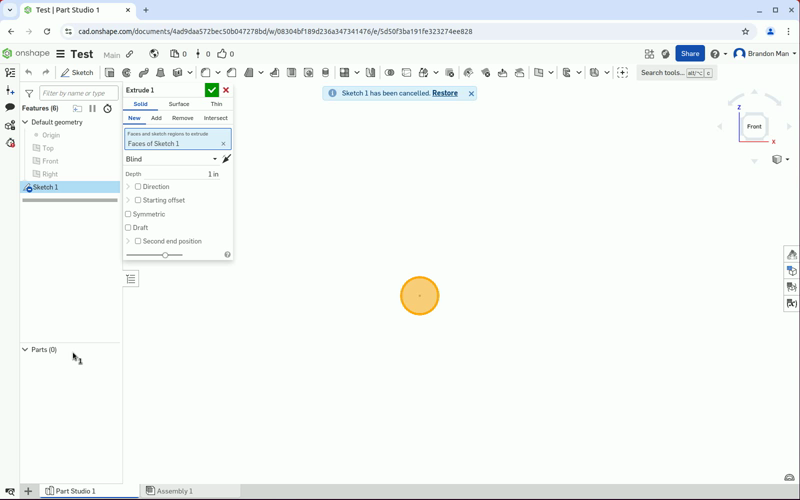
mouse_move(143, 106)
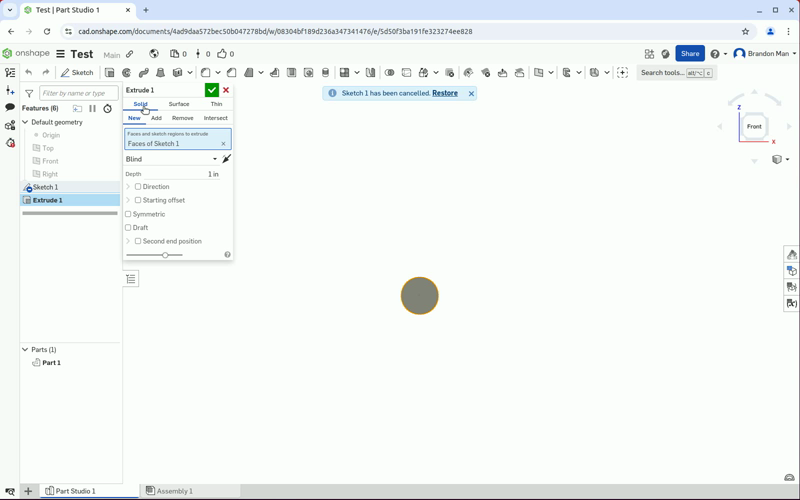
click(143, 106)
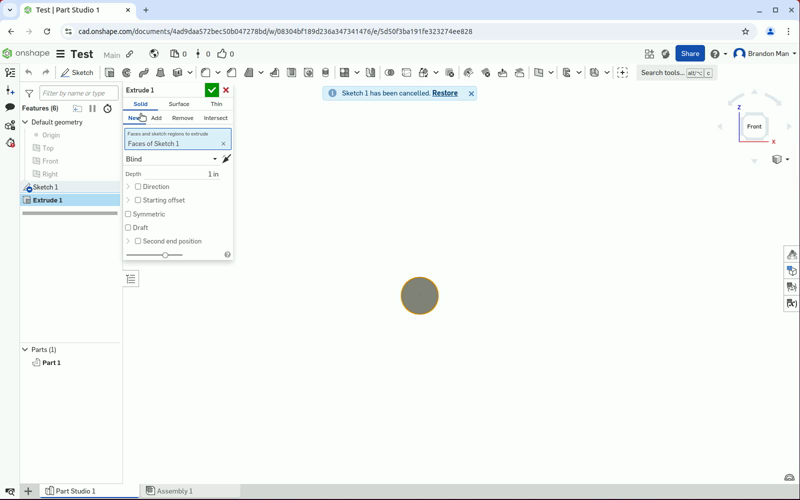
mouse_move(137, 120)
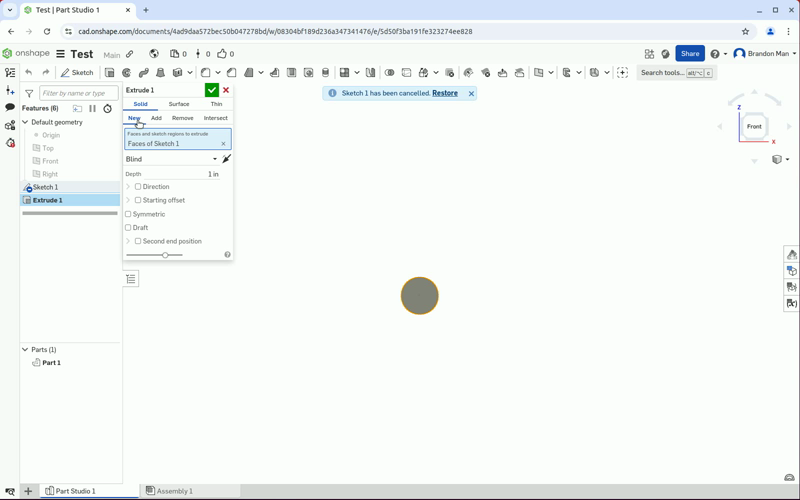
click(137, 120)
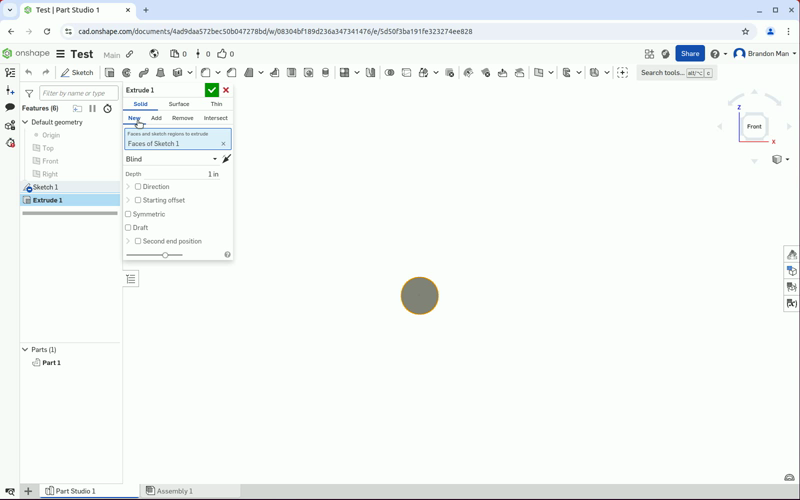
key(tab, 4)
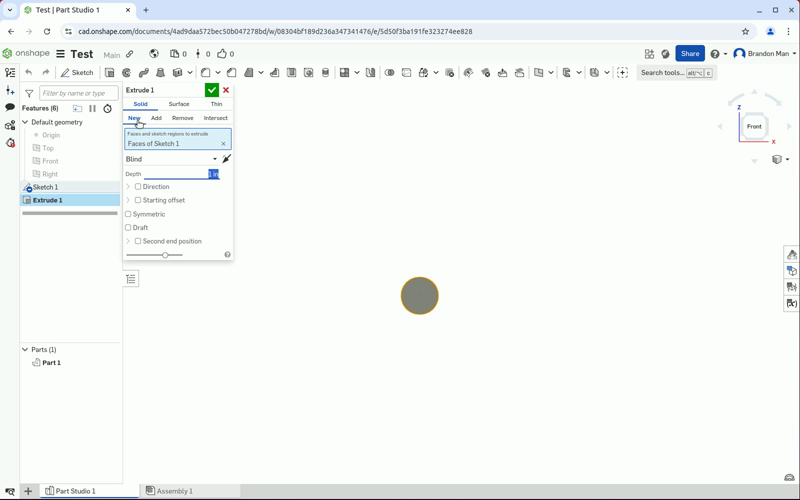
text(10.11)
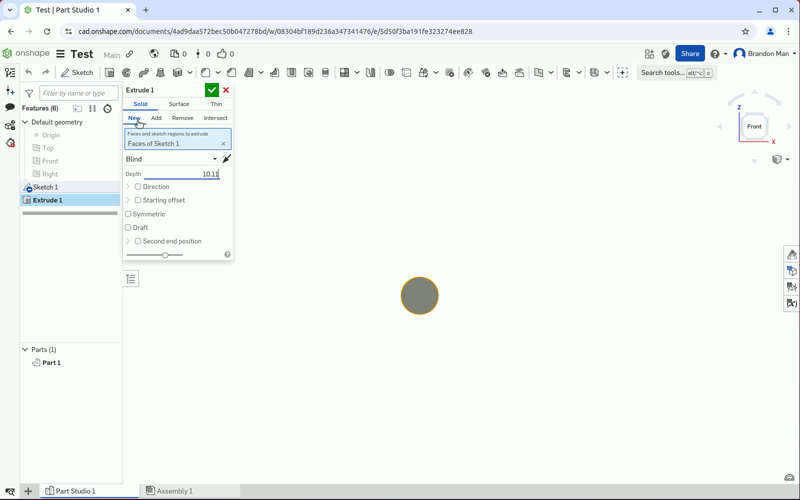
key(enter)
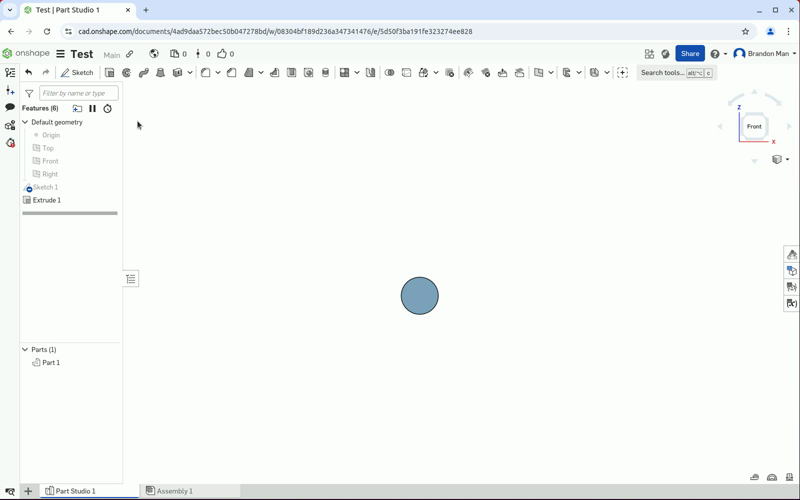
key(shift+h)
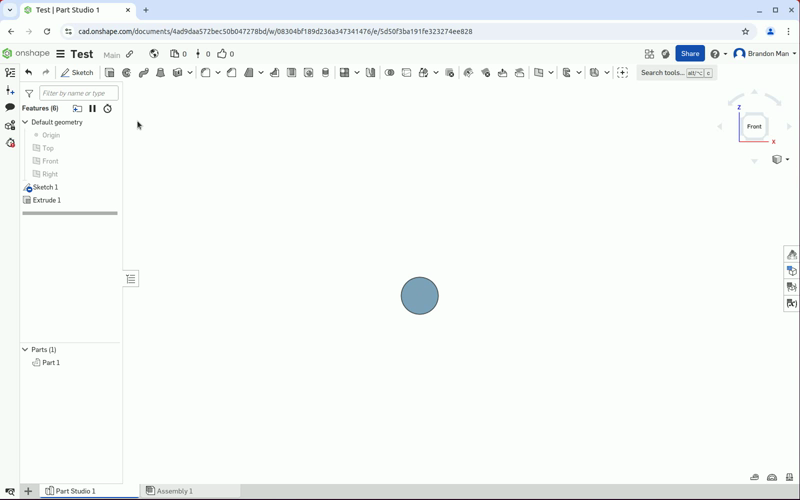
key(shift+h)
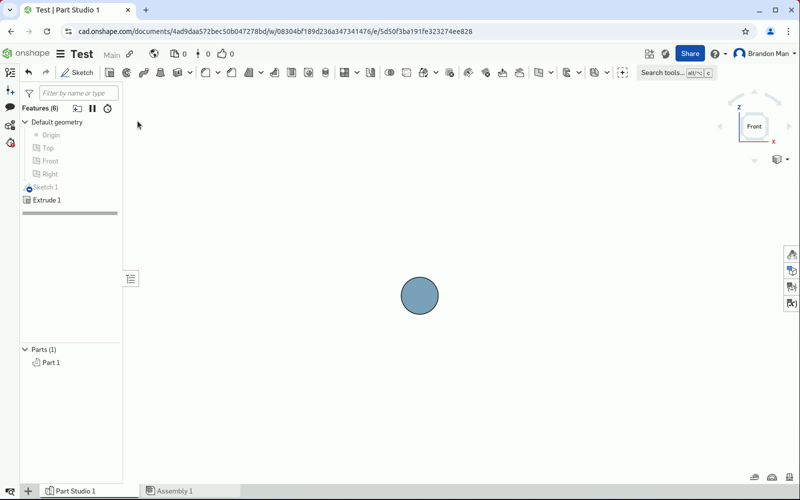
mouse_move(73, 189)
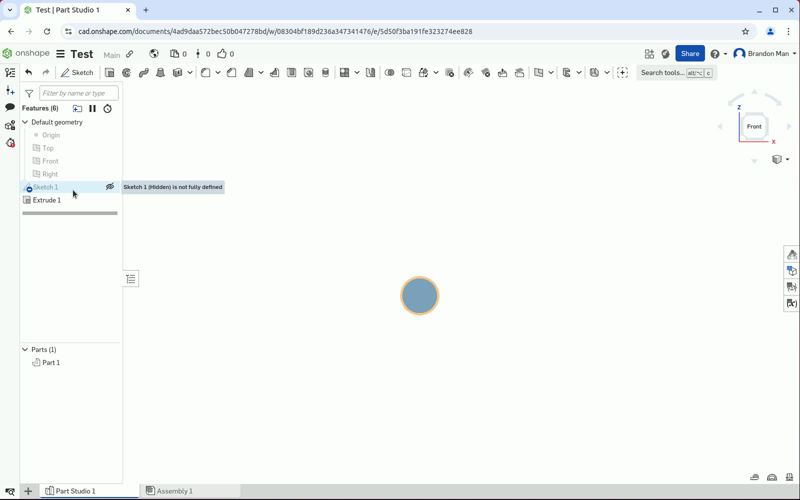
click(73, 189)
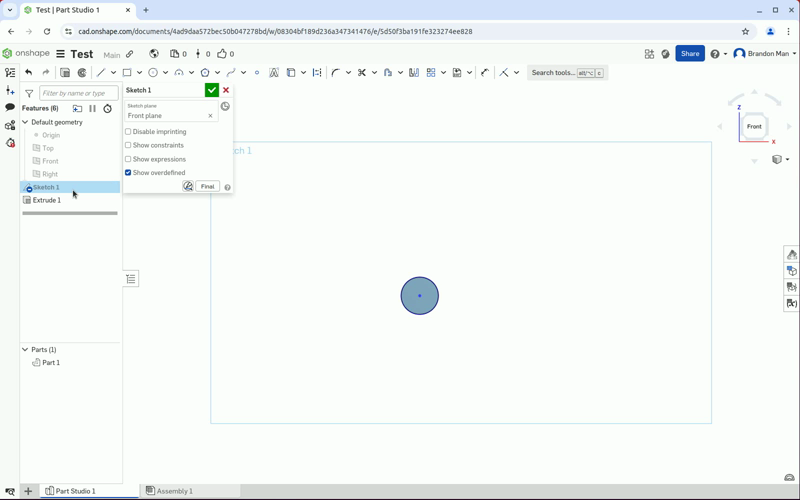
mouse_move(229, 92)
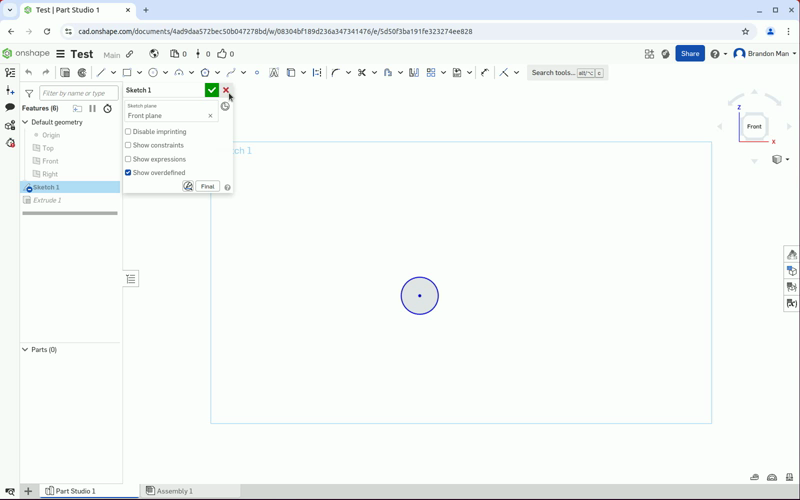
click(229, 92)
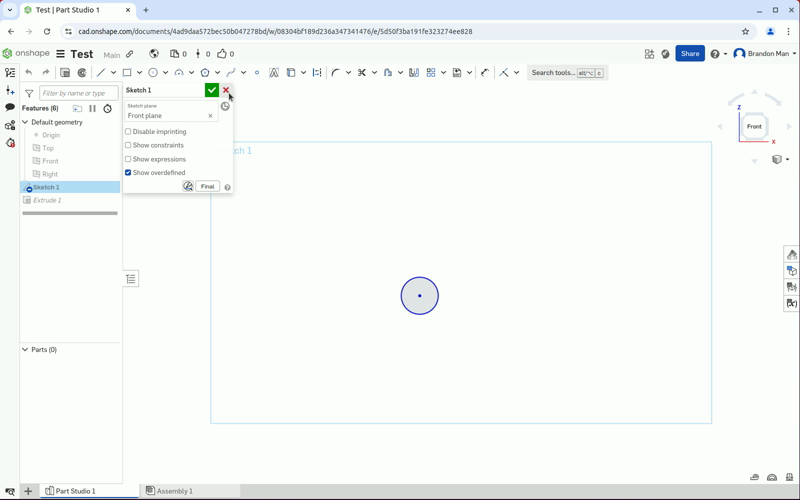
key(shift+s)
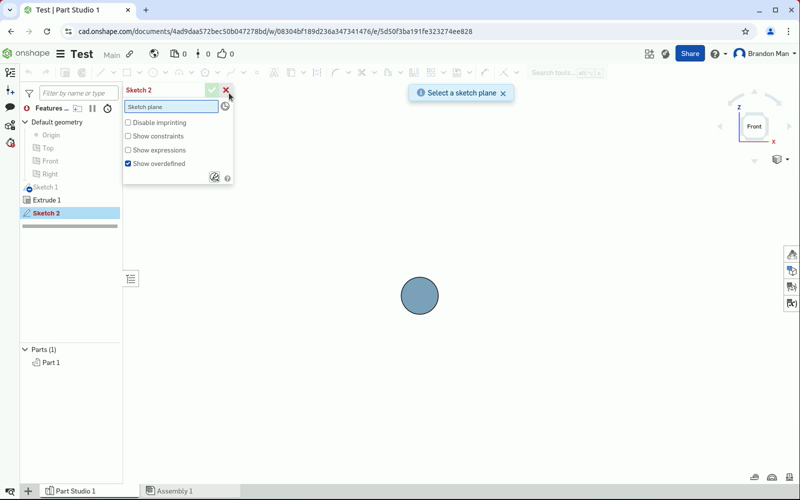
mouse_move(73, 163)
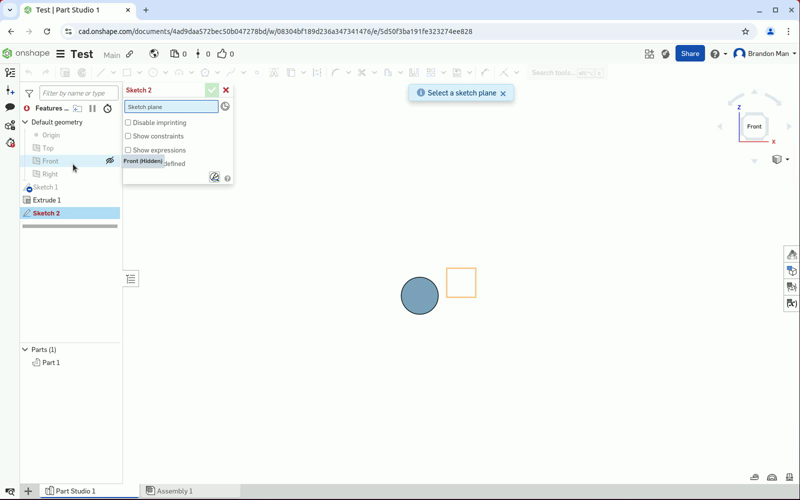
click(73, 163)
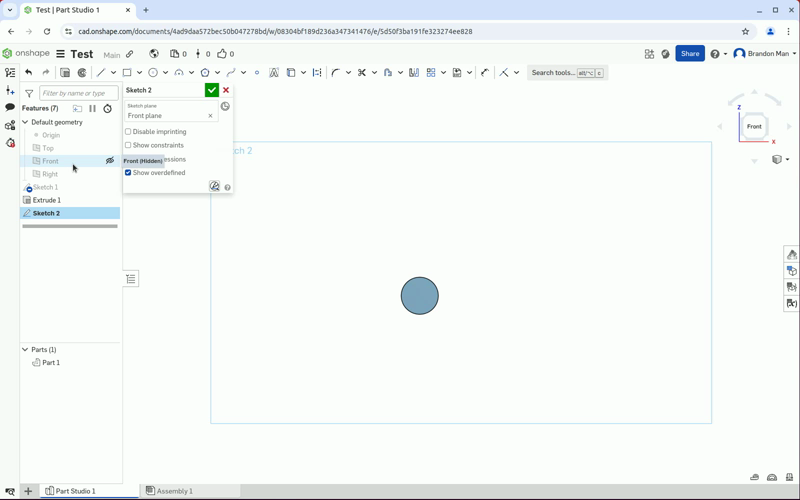
mouse_move(73, 352)
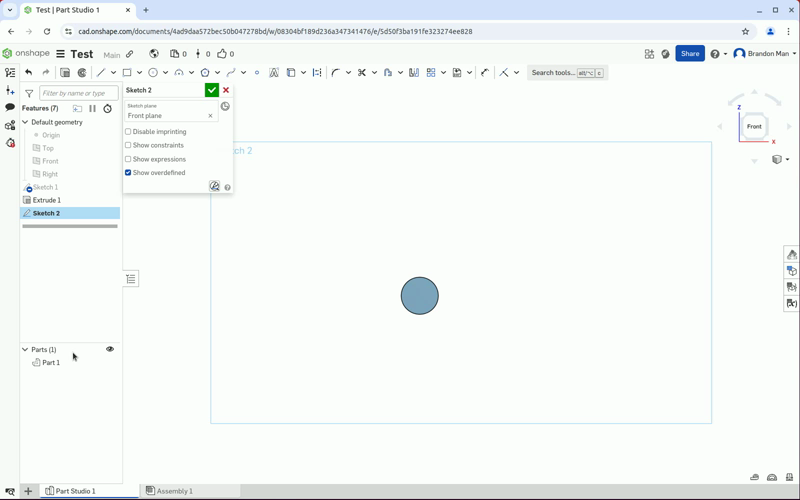
key(y)
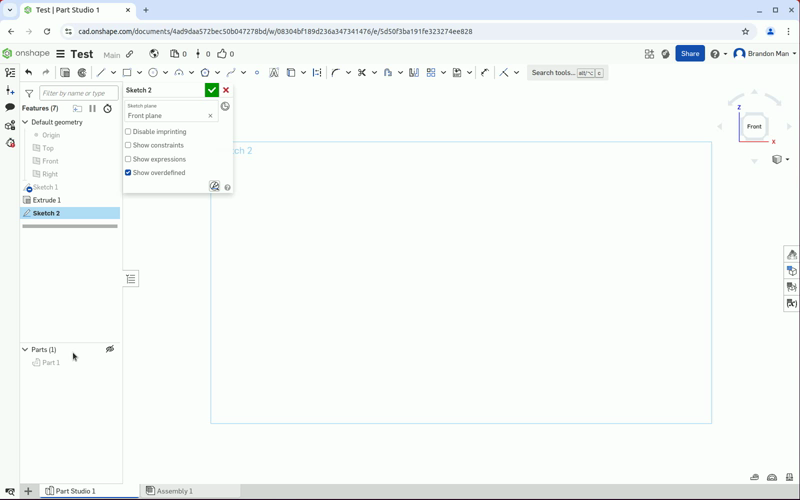
key(c)
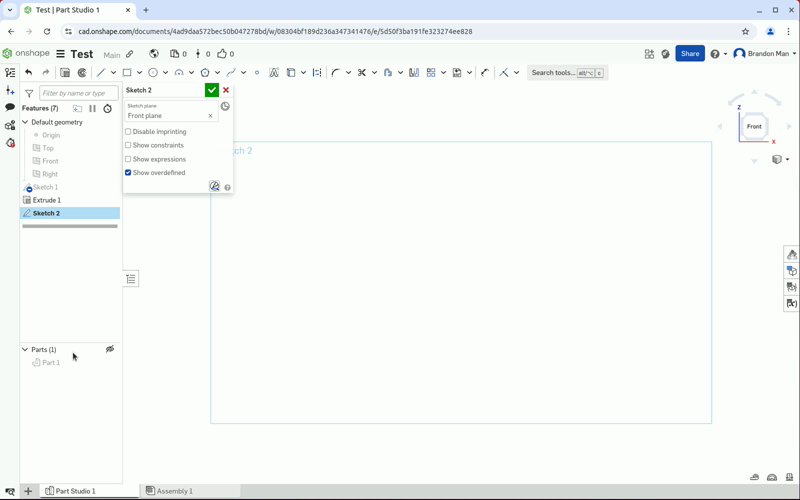
key_down(shift)
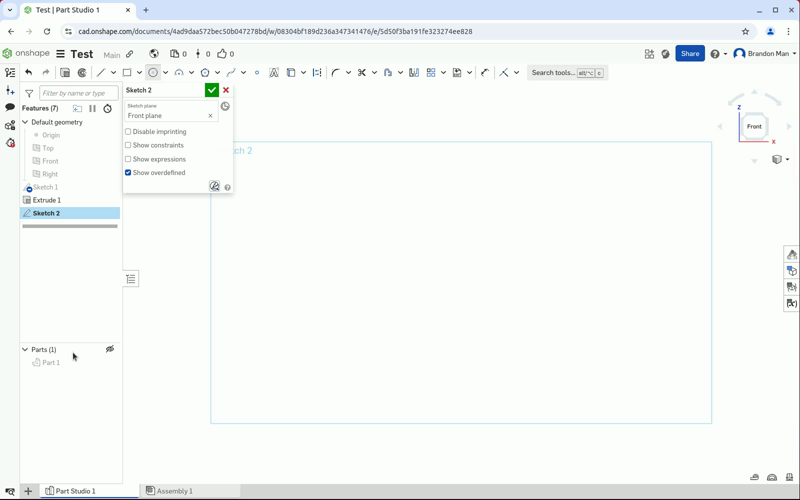
mouse_move(502, 298)
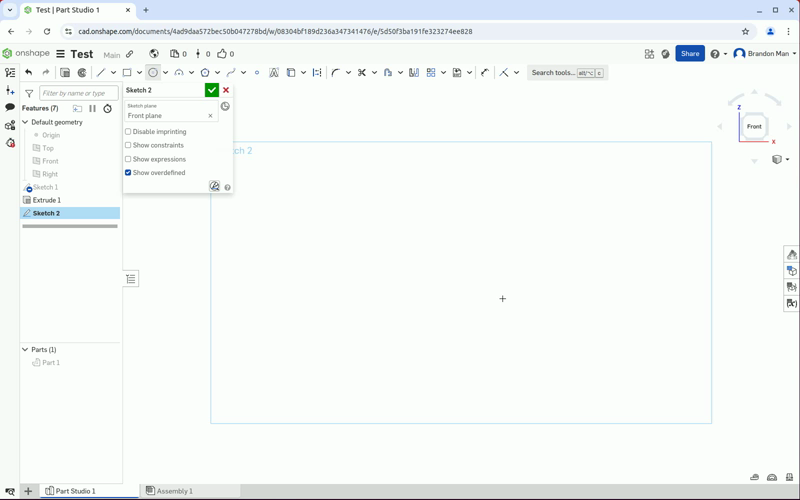
click(502, 298)
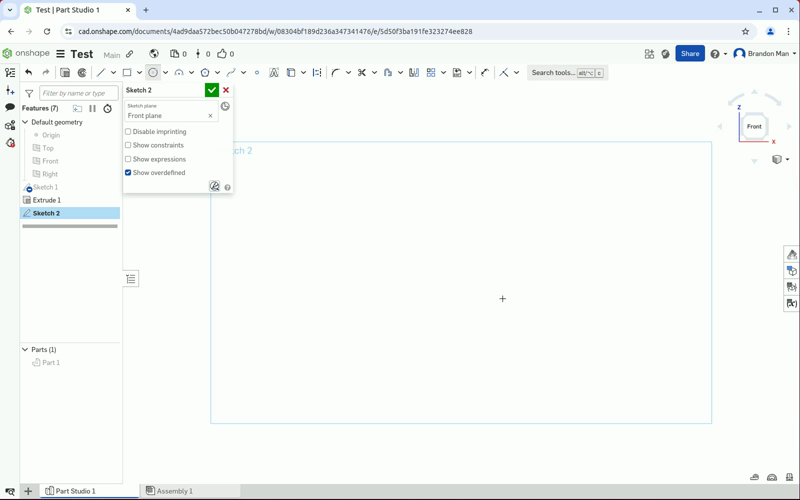
key_up(shift)
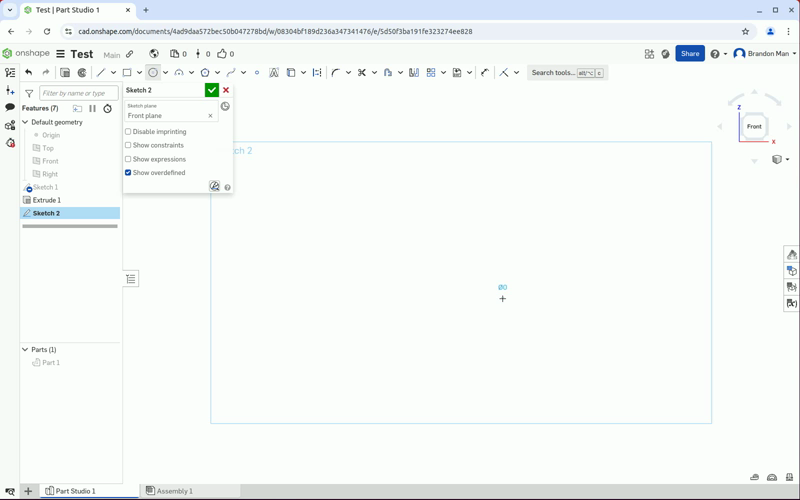
mouse_move(521, 298)
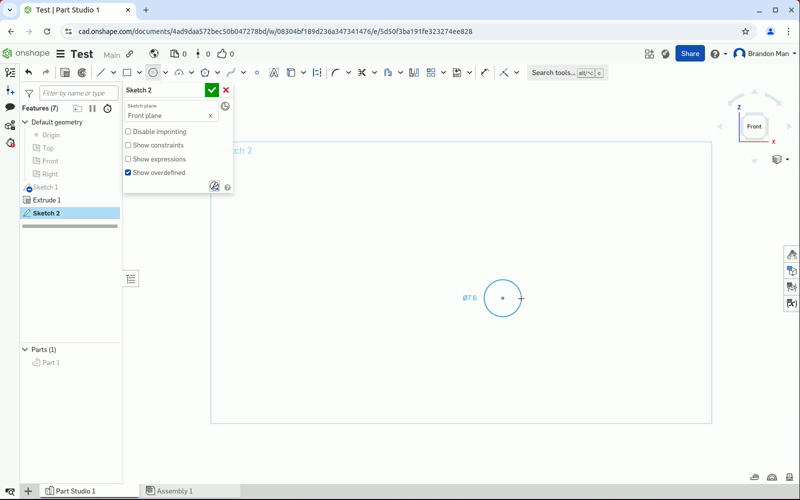
click(521, 298)
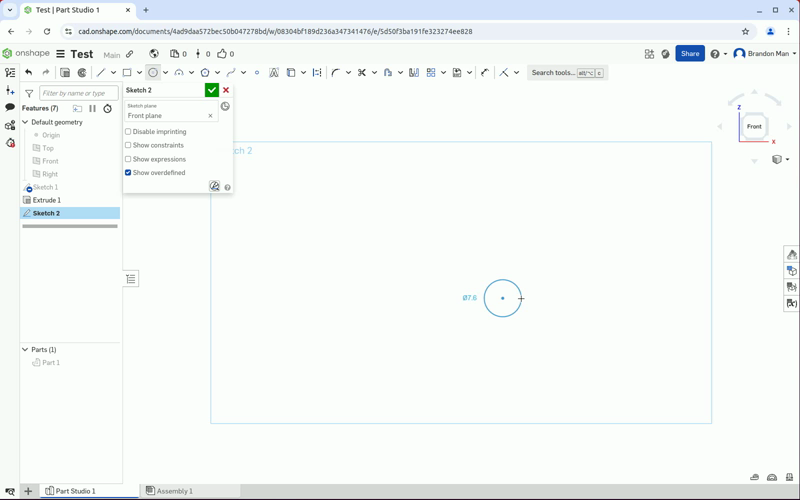
key(esc)
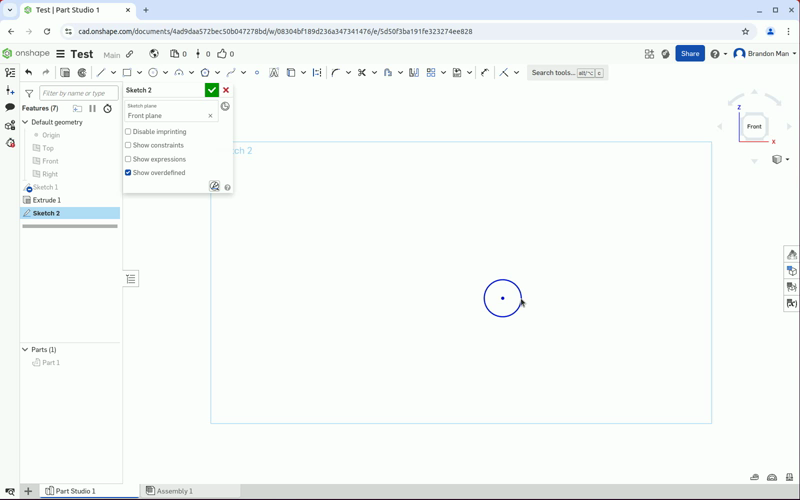
mouse_move(508, 306)
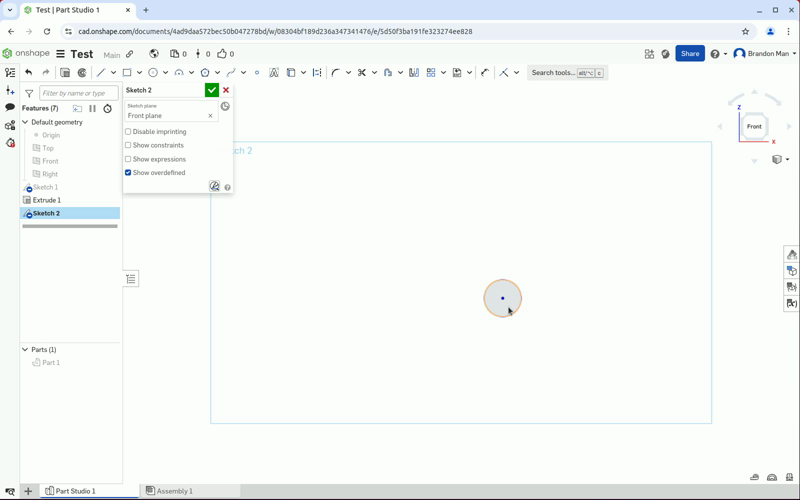
scroll(6)
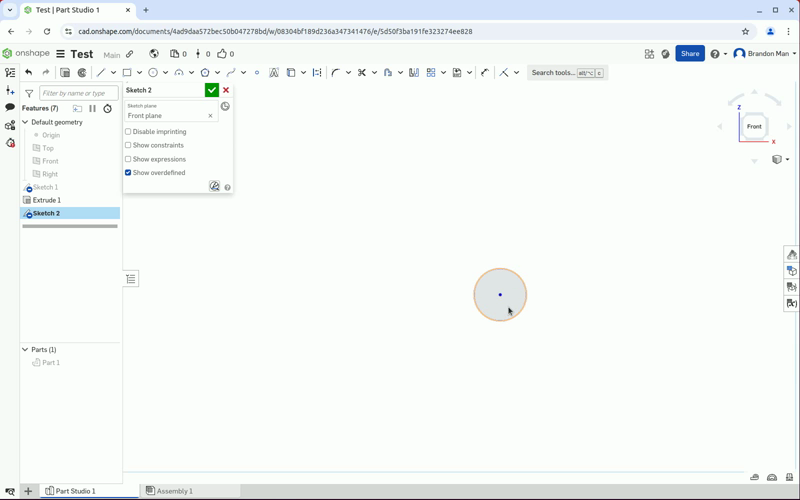
scroll(6)
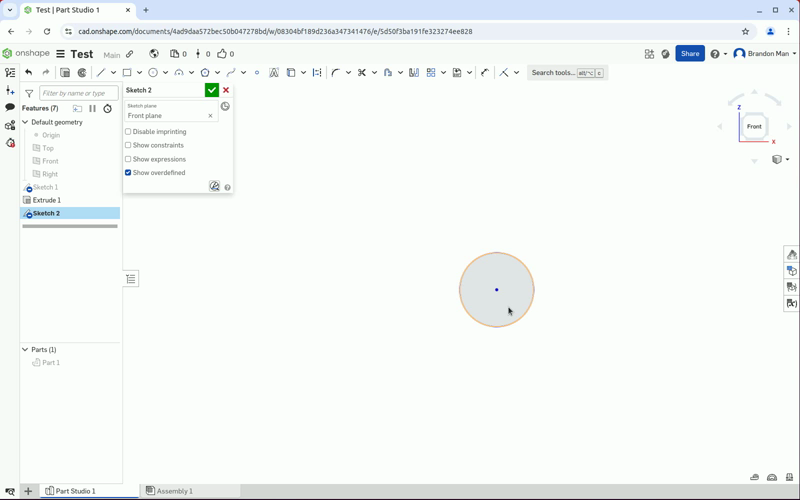
scroll(6)
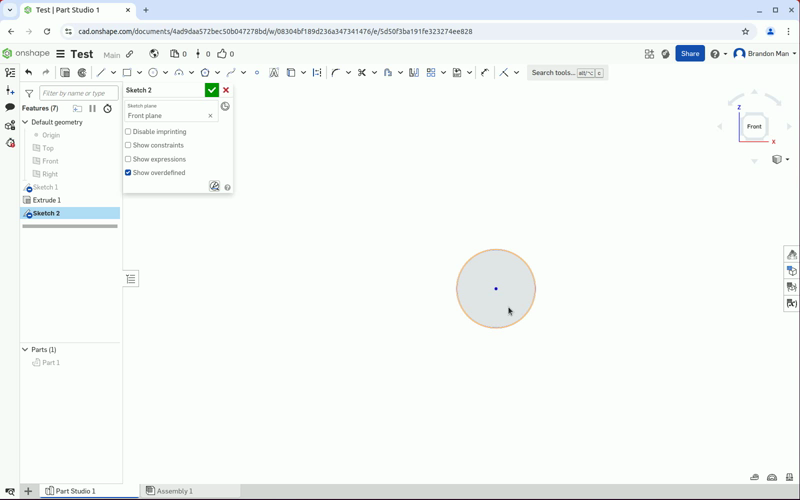
scroll(6)
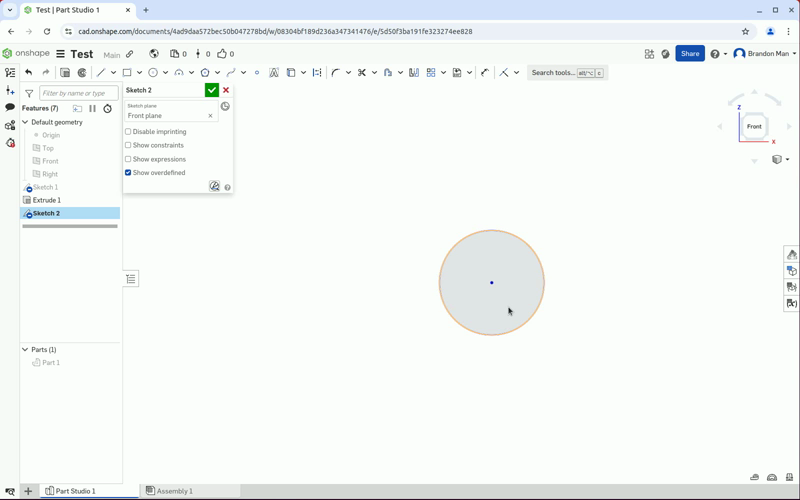
scroll(6)
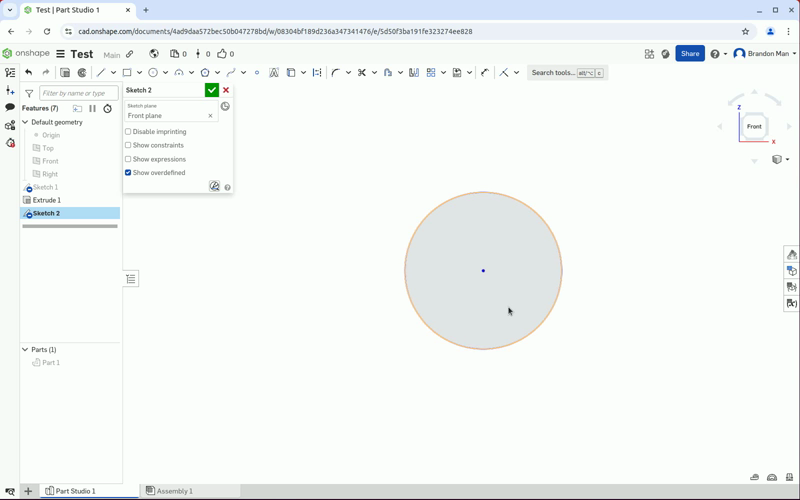
scroll(6)
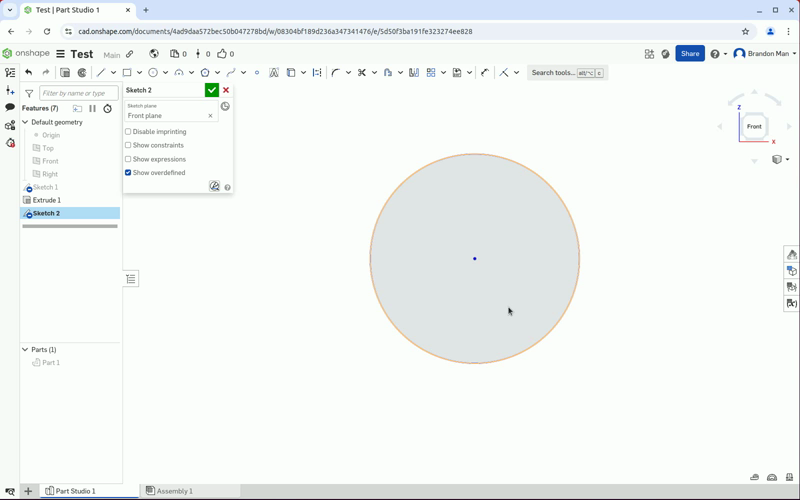
scroll(6)
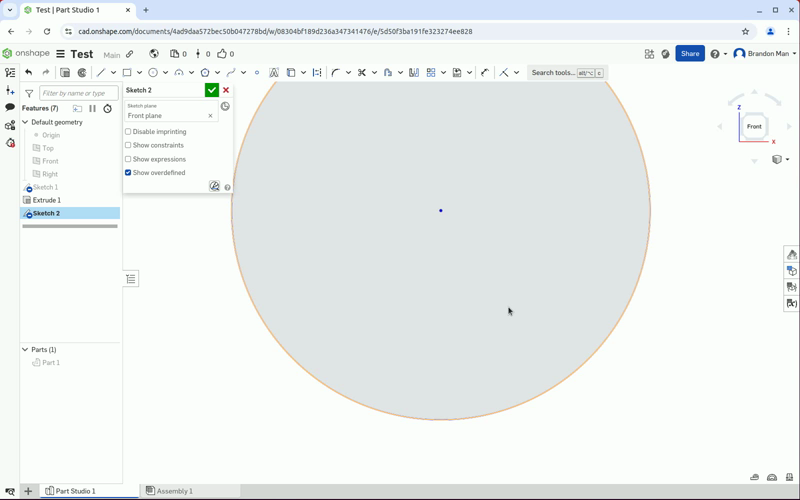
click(508, 306)
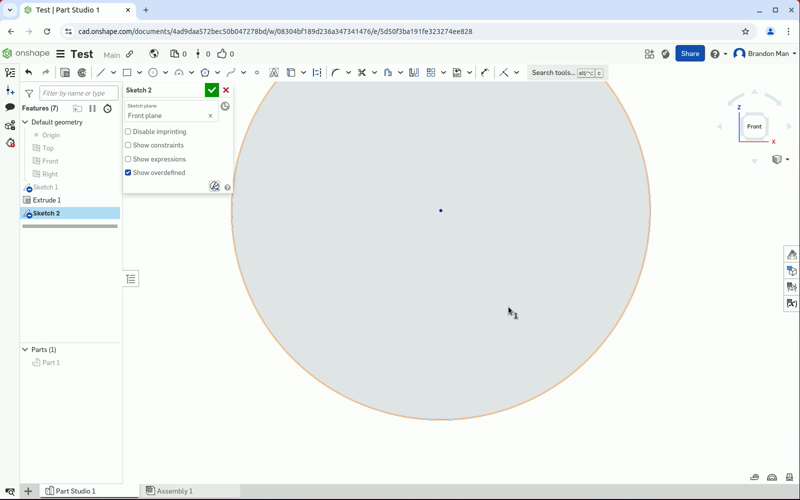
scroll(-6)
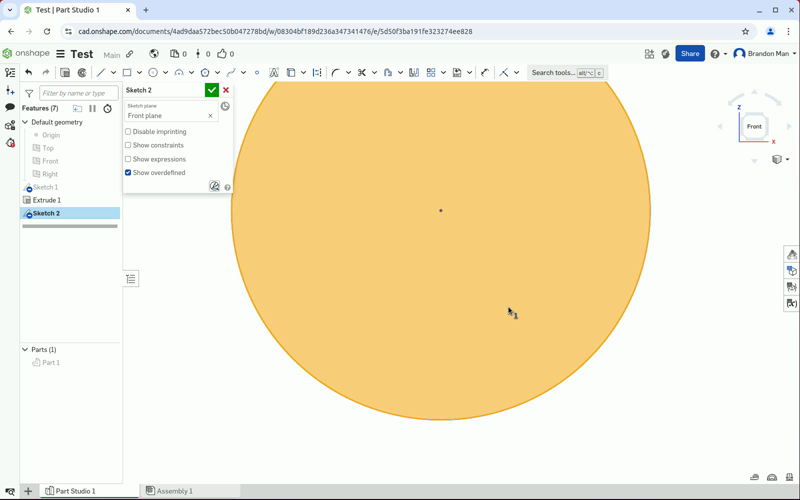
scroll(-6)
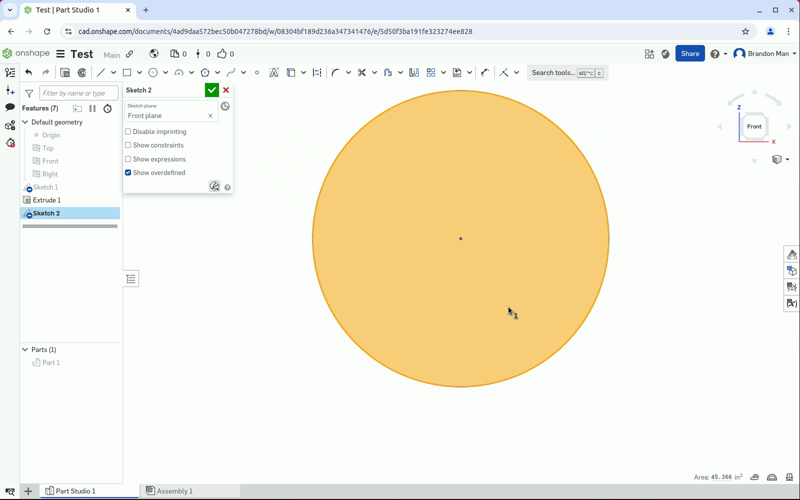
scroll(-6)
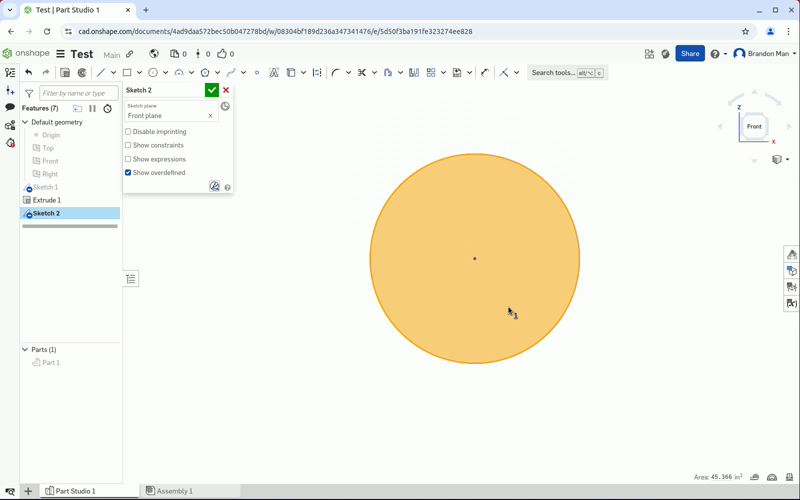
scroll(-6)
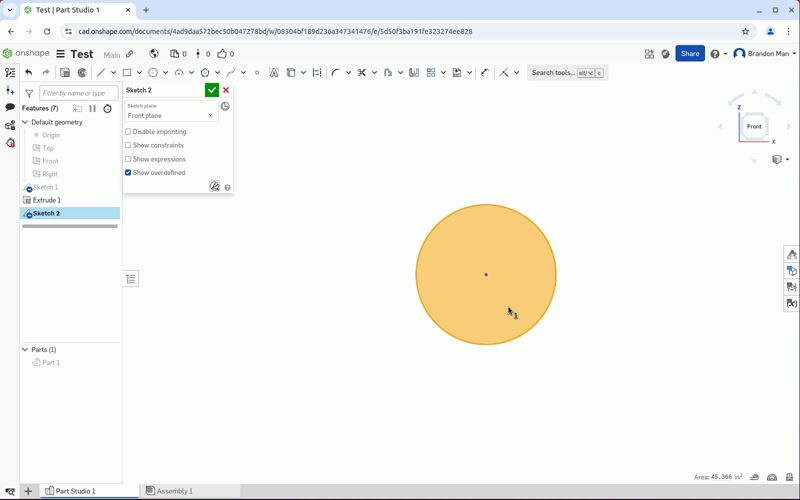
scroll(-6)
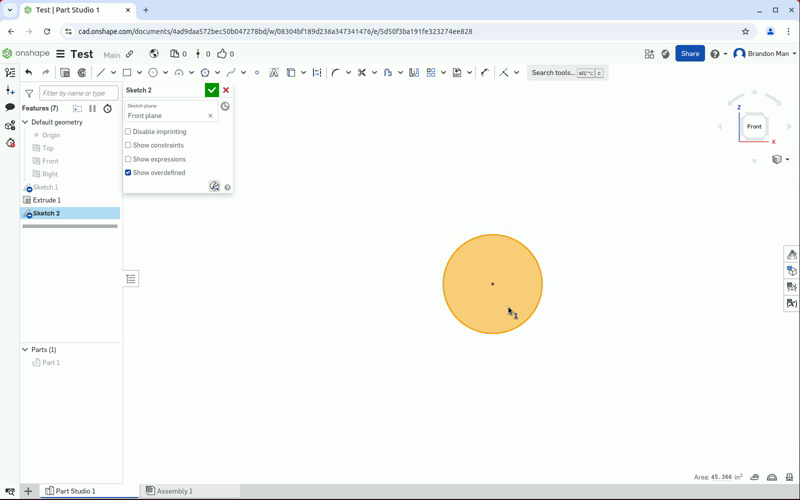
scroll(-6)
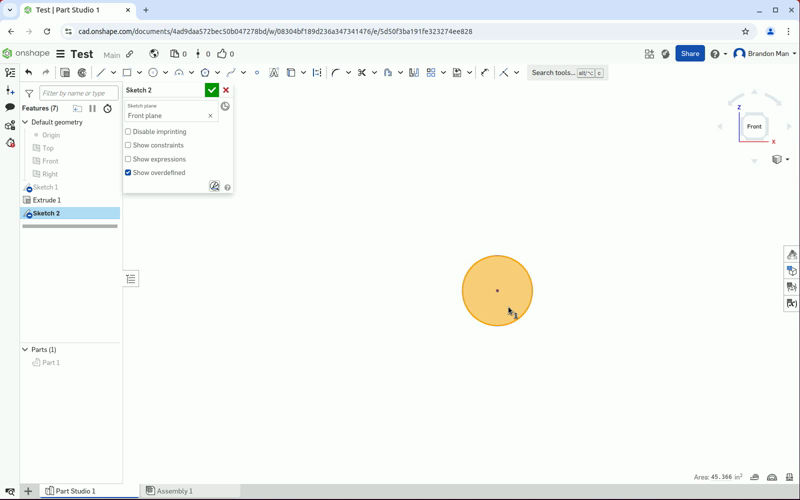
scroll(-6)
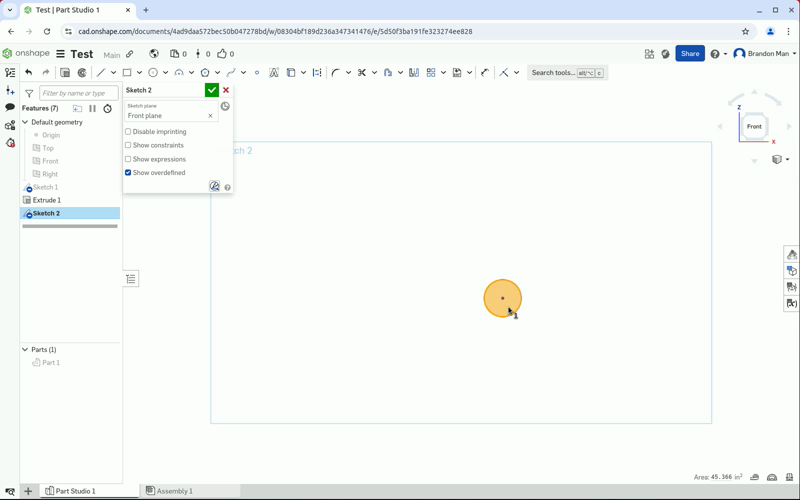
mouse_move(73, 352)
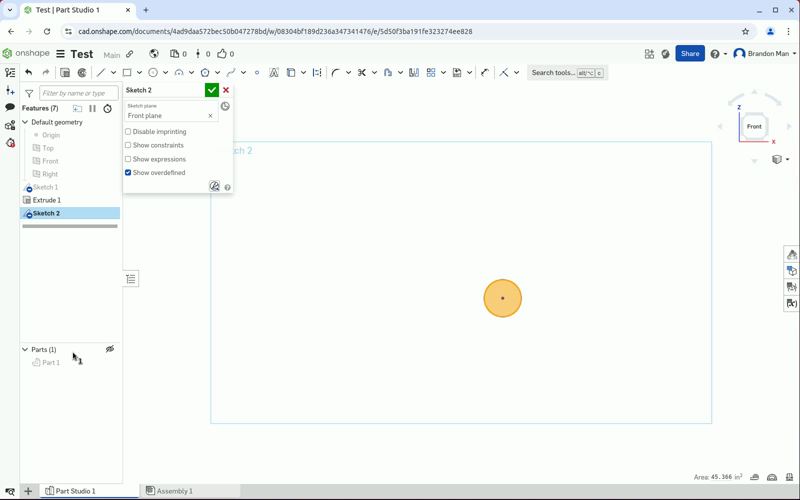
key(shift+y)
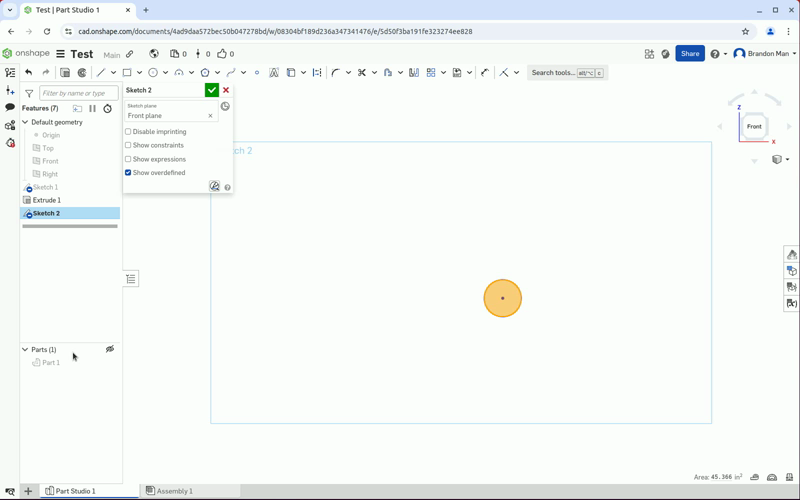
key(shift+e)
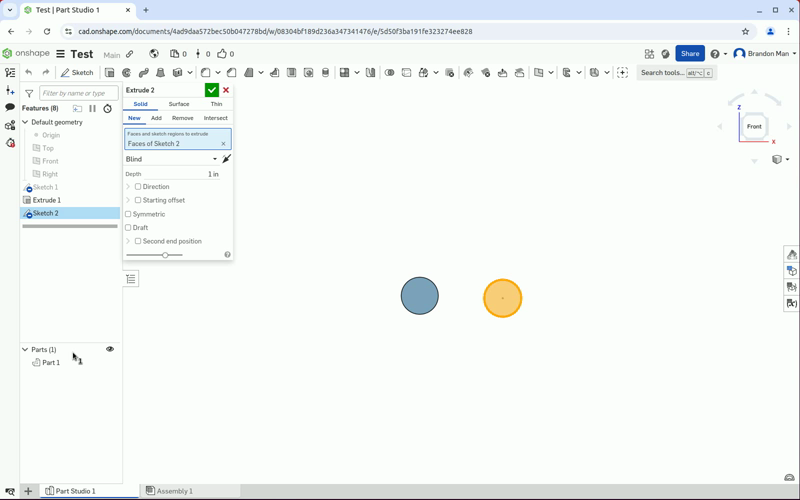
mouse_move(143, 106)
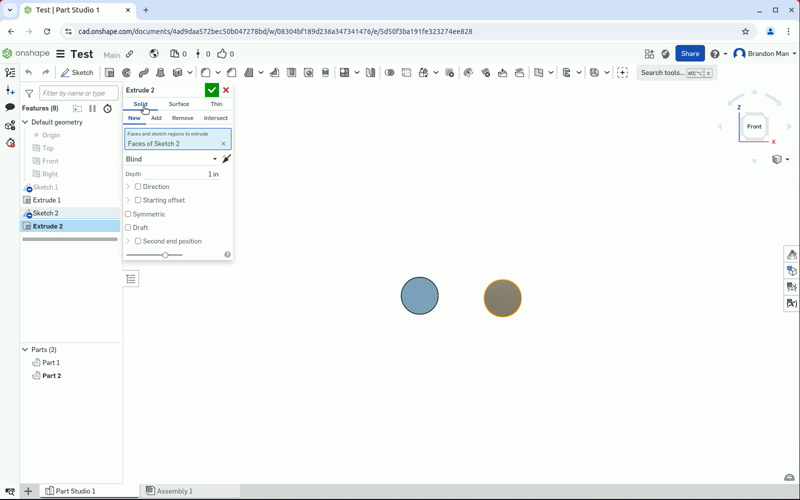
click(143, 106)
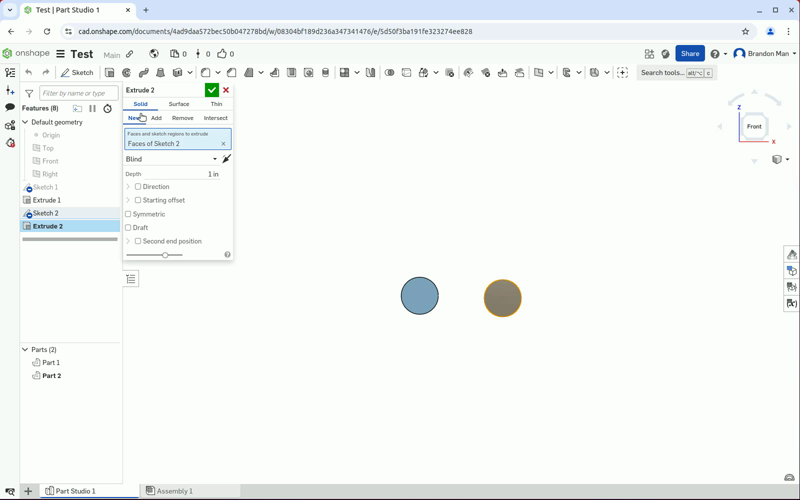
mouse_move(137, 120)
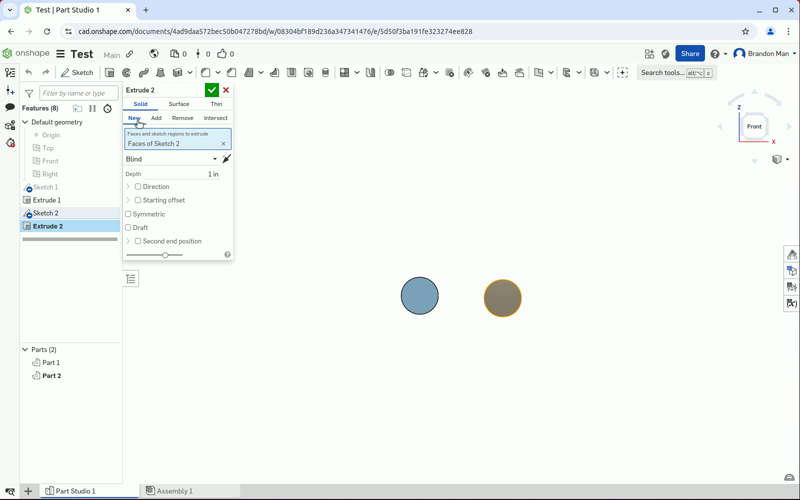
click(137, 120)
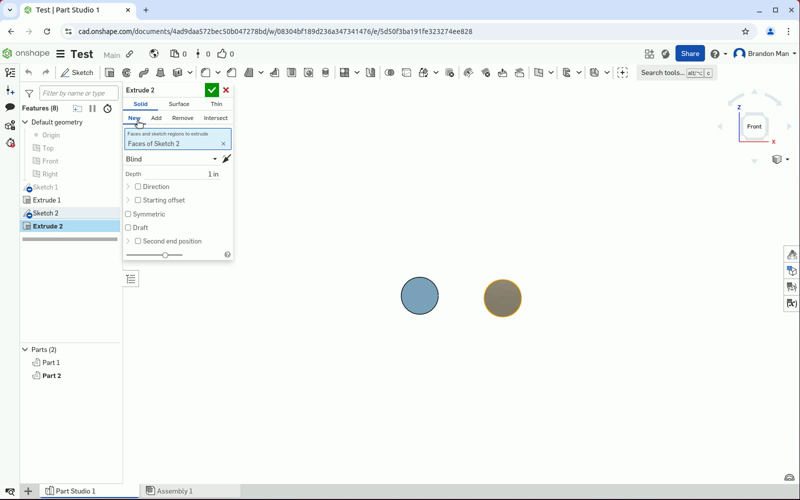
key(tab, 4)
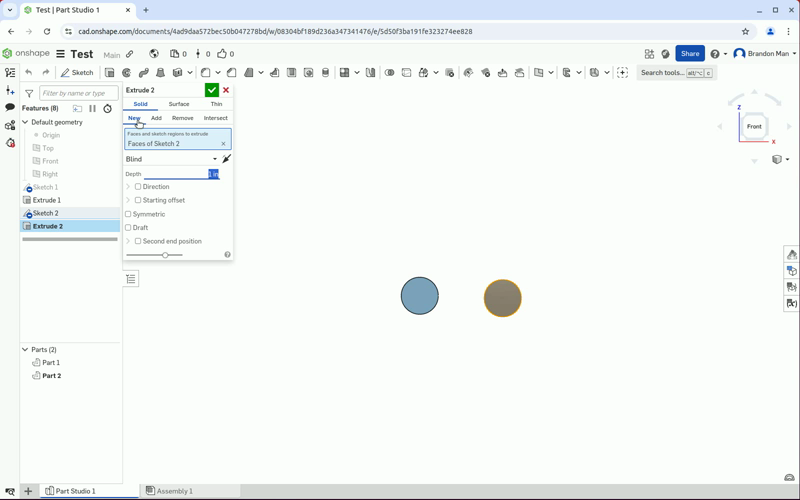
text(10.11)
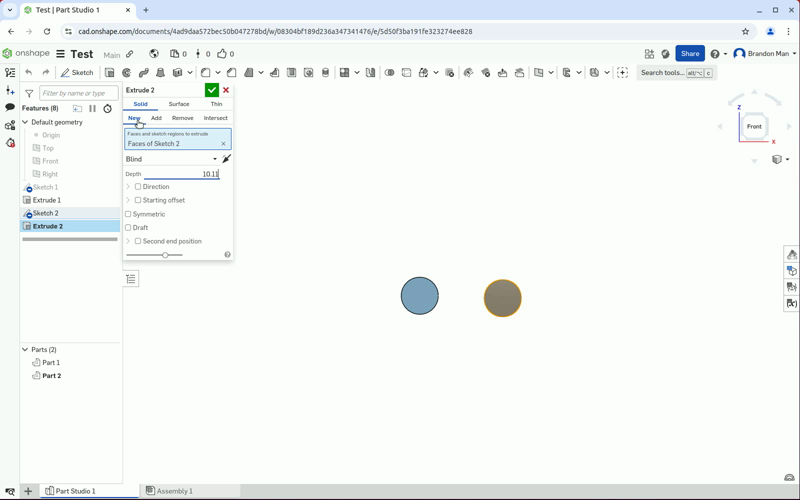
key(enter)
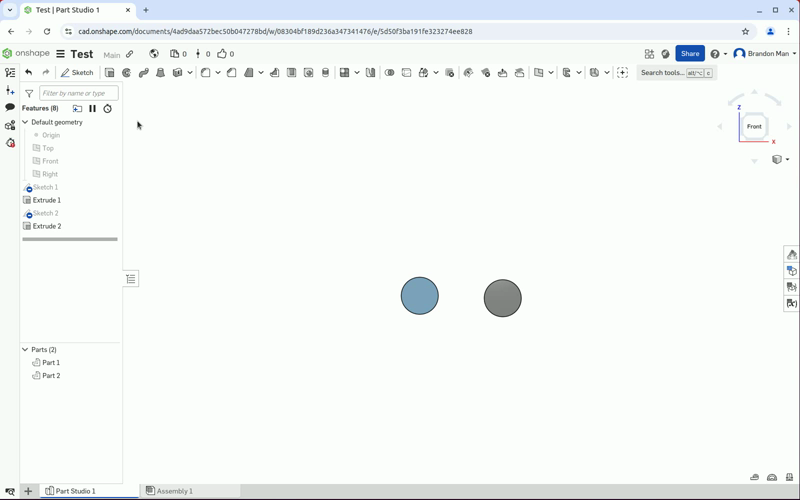
key(shift+h)
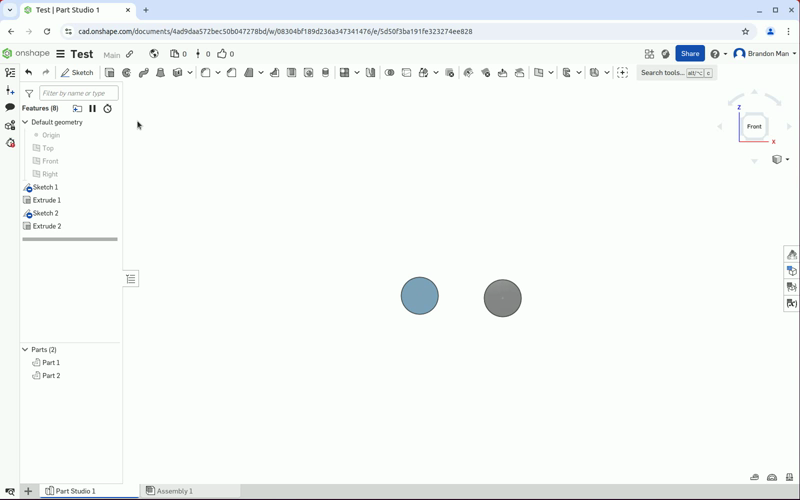
key(shift+h)
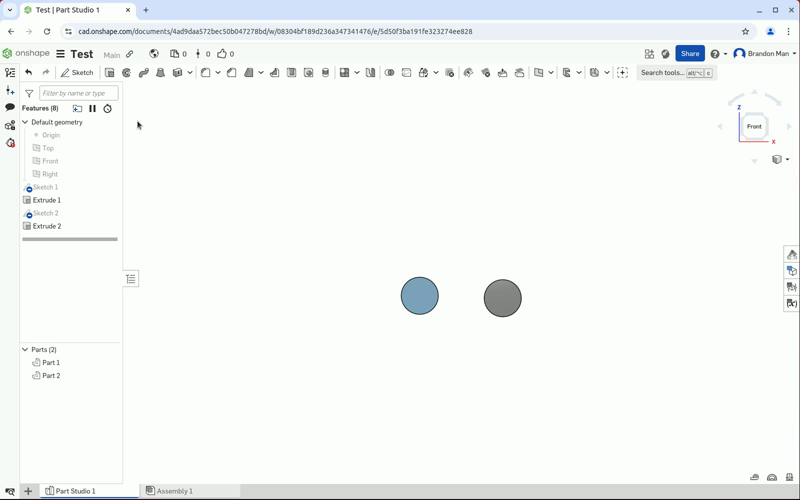
mouse_move(73, 189)
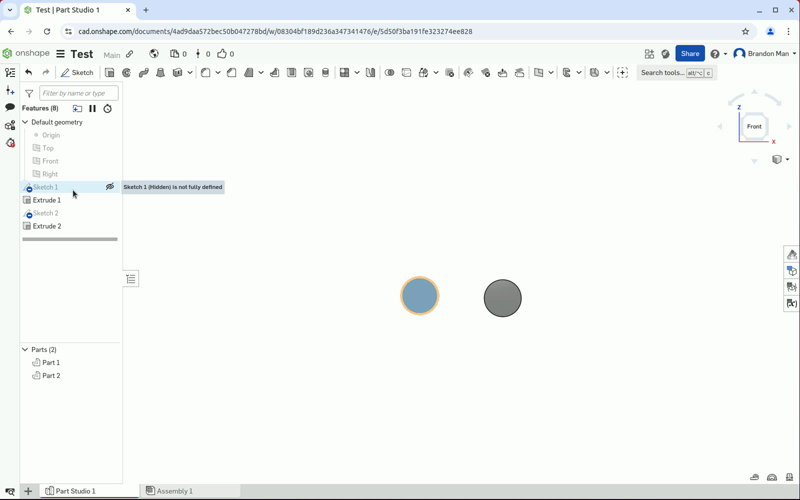
click(73, 189)
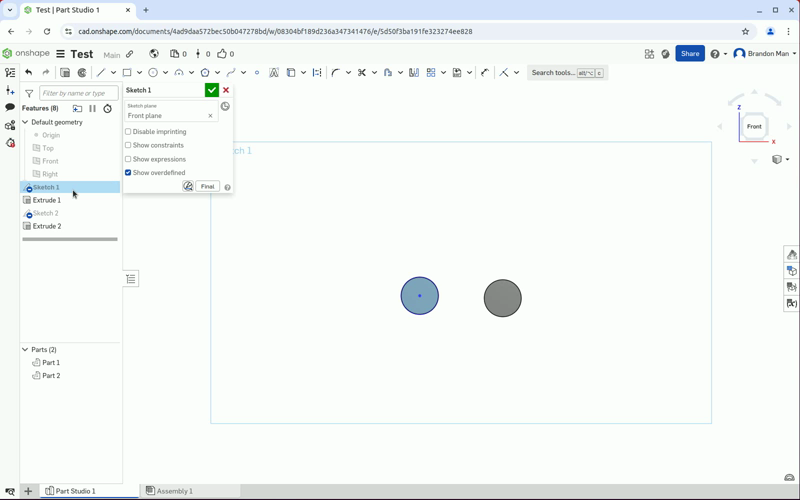
mouse_move(229, 92)
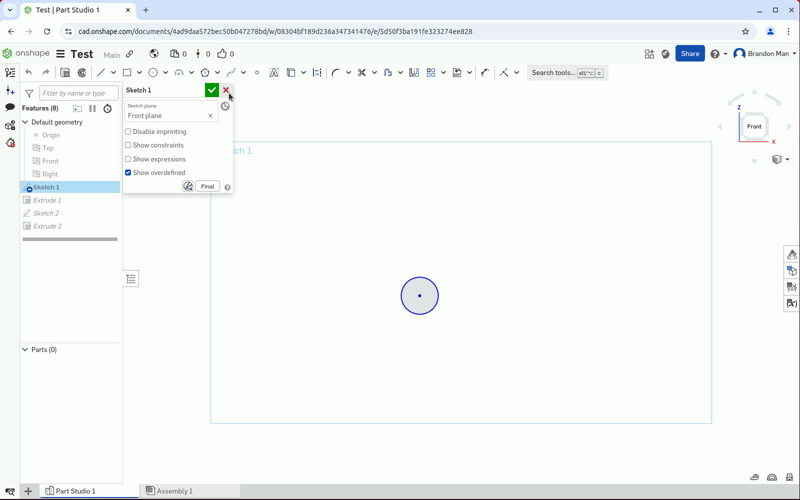
click(229, 92)
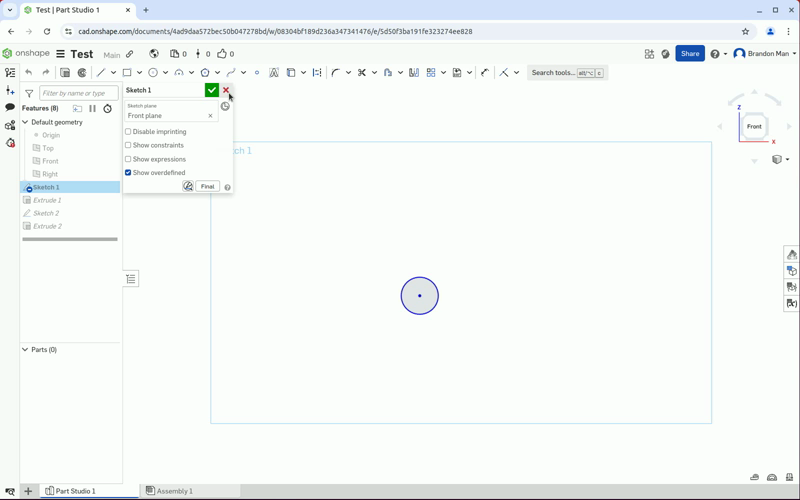
key(shift+s)
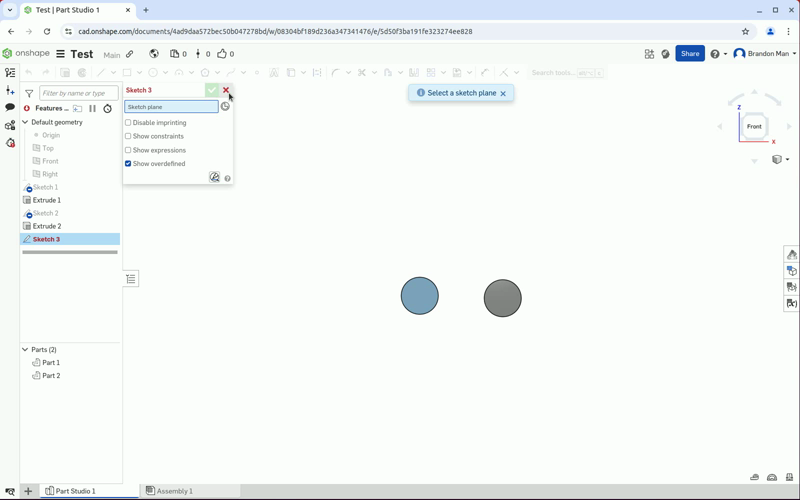
mouse_move(73, 163)
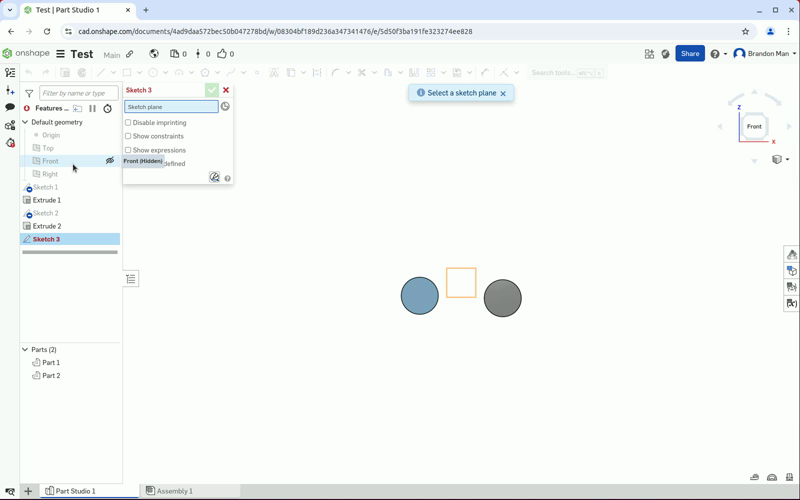
click(73, 163)
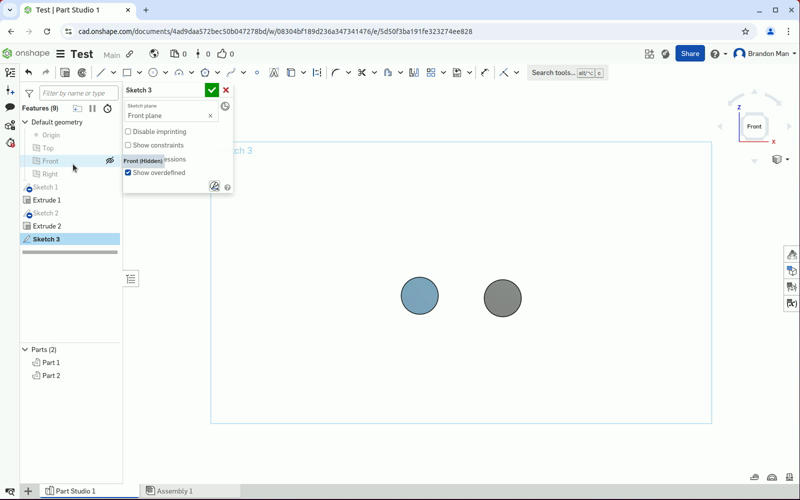
mouse_move(73, 352)
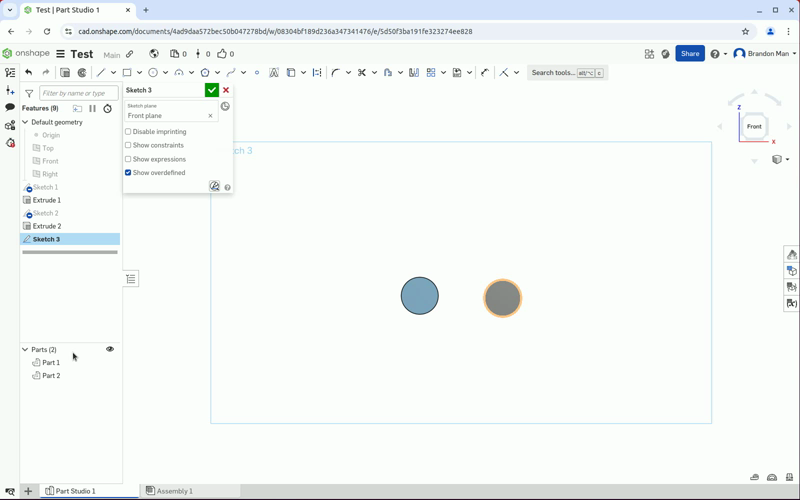
key(y)
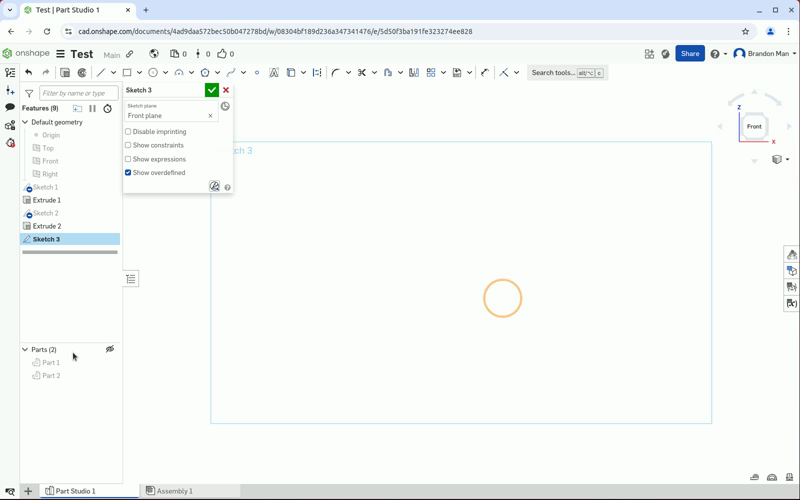
key(l)
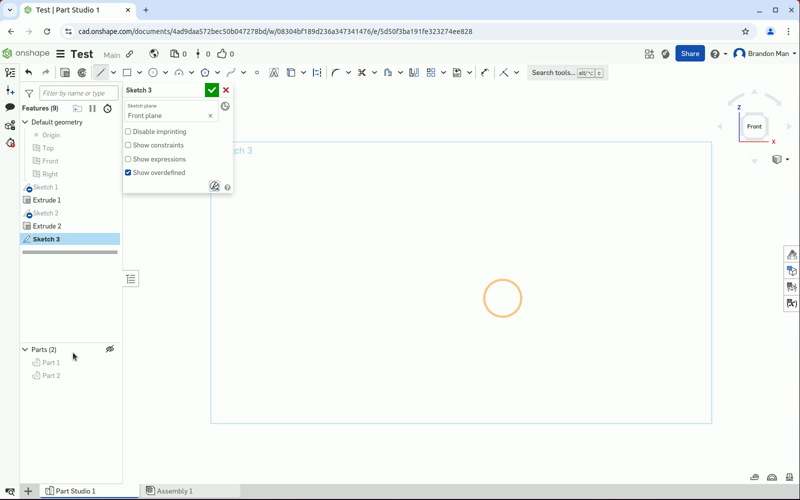
key_down(shift)
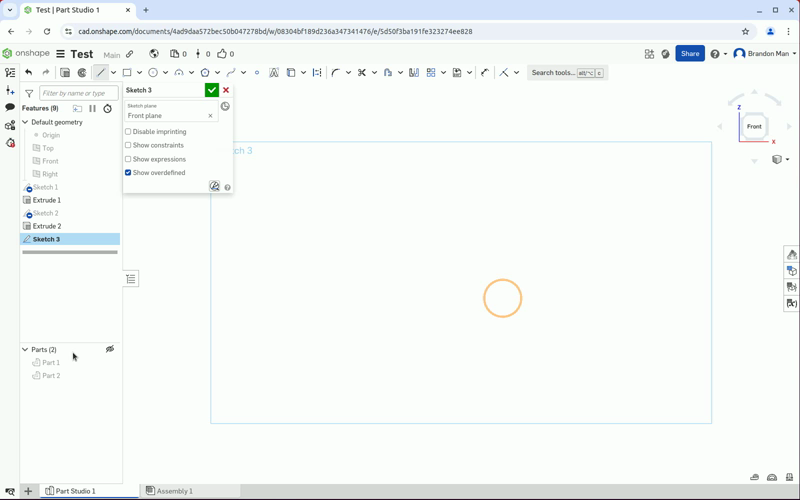
mouse_move(353, 298)
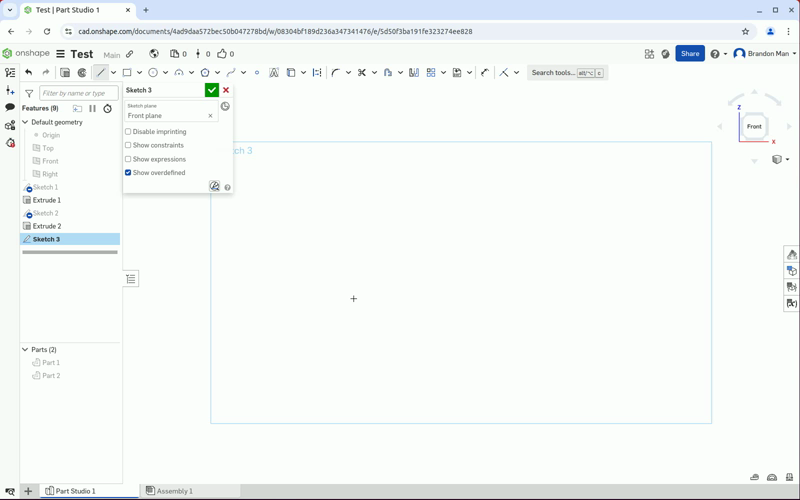
click(353, 298)
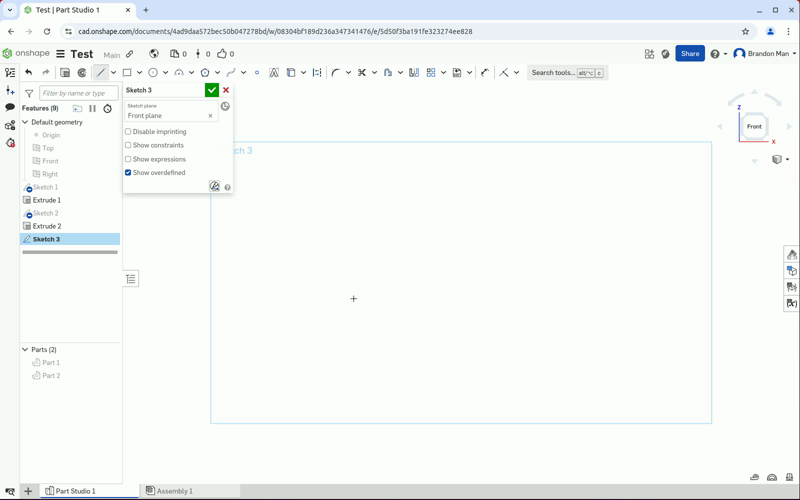
key_up(shift)
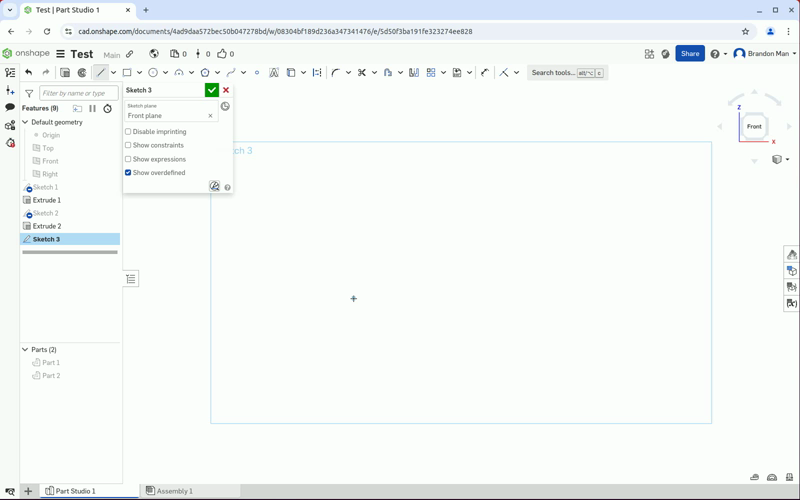
key_down(shift)
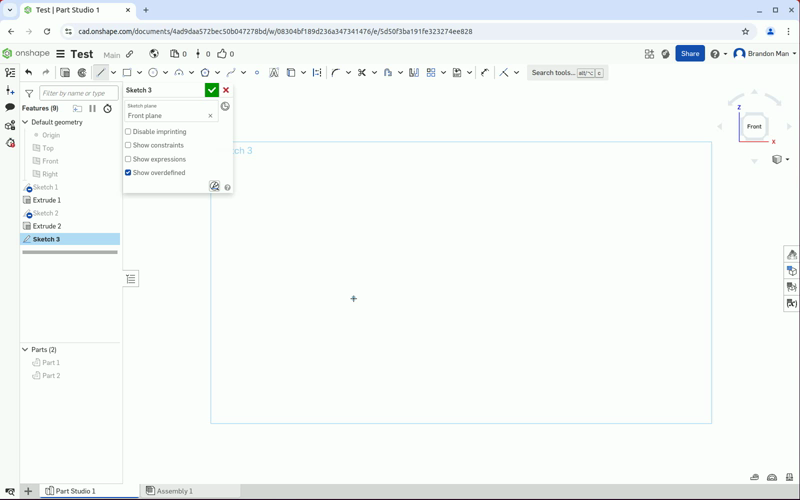
mouse_move(383, 298)
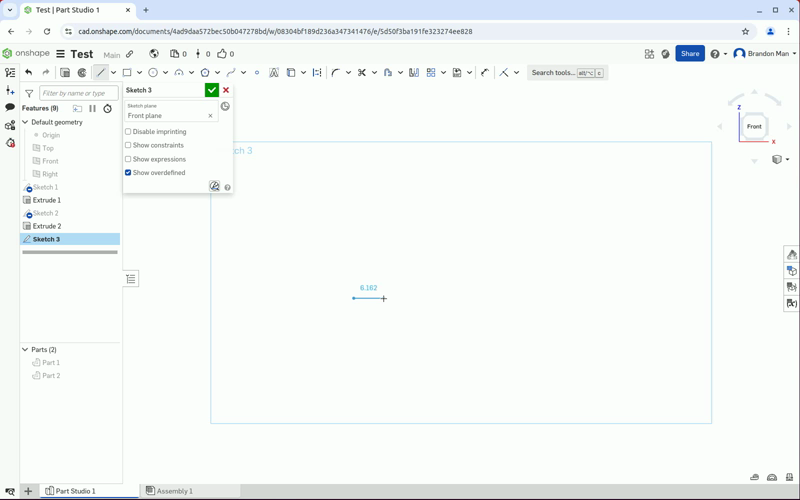
mouse_move(402, 298)
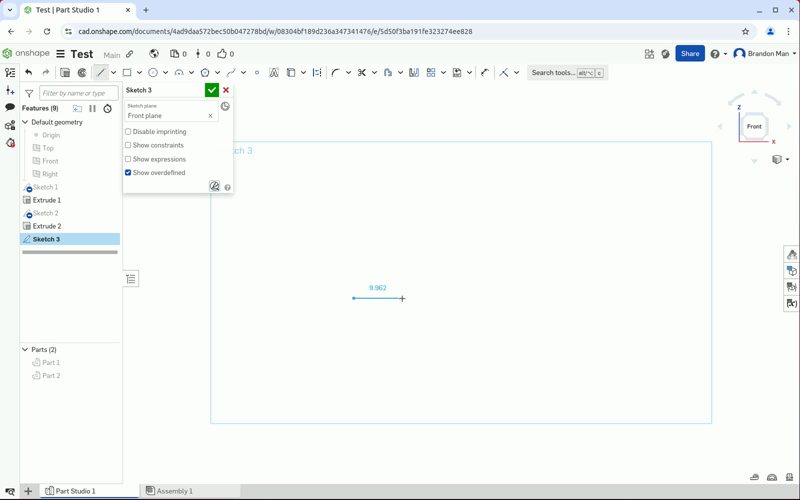
click(402, 298)
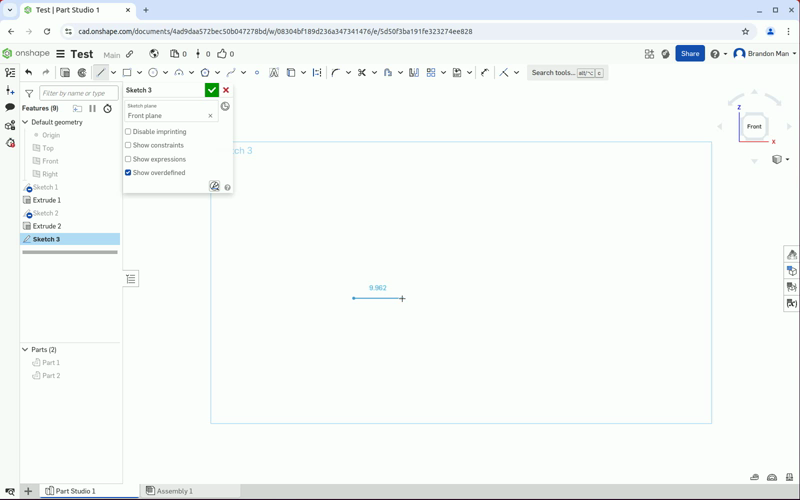
key_up(shift)
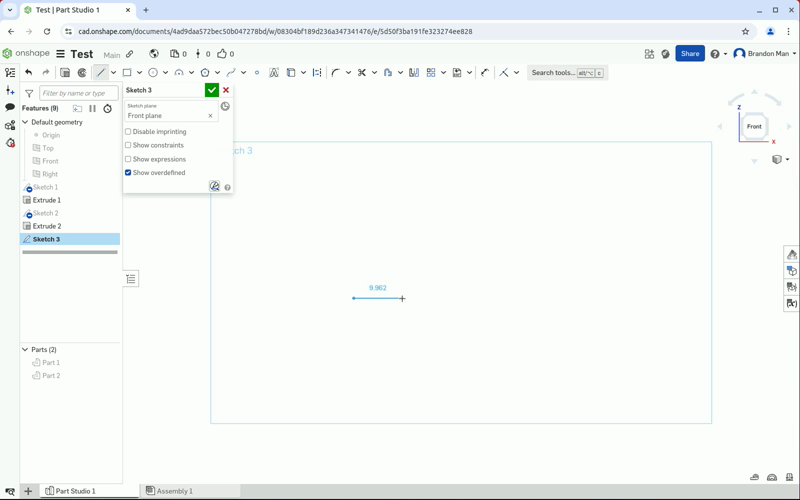
key(esc)
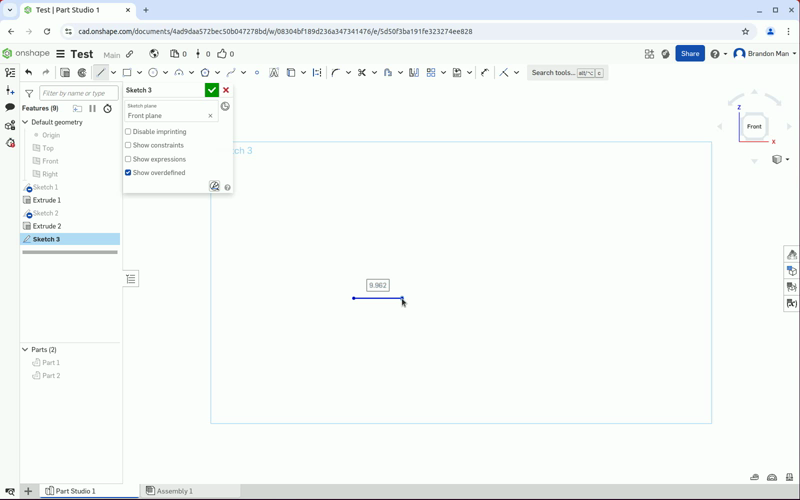
key(a)
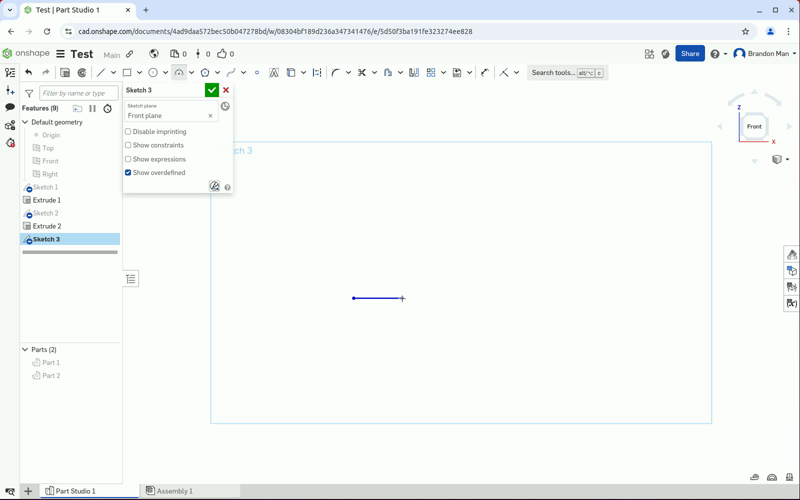
mouse_move(402, 298)
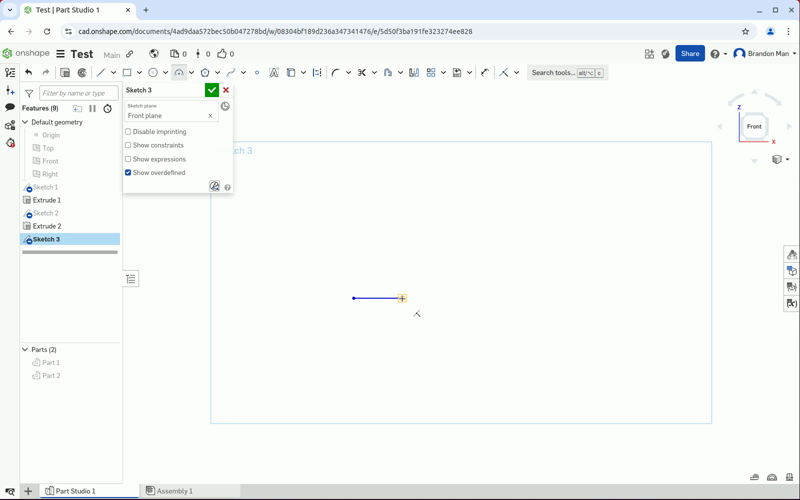
click(402, 298)
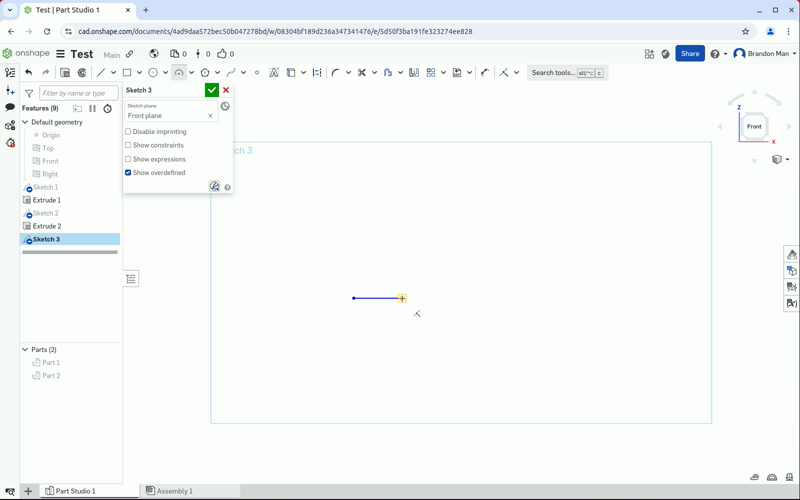
key_down(shift)
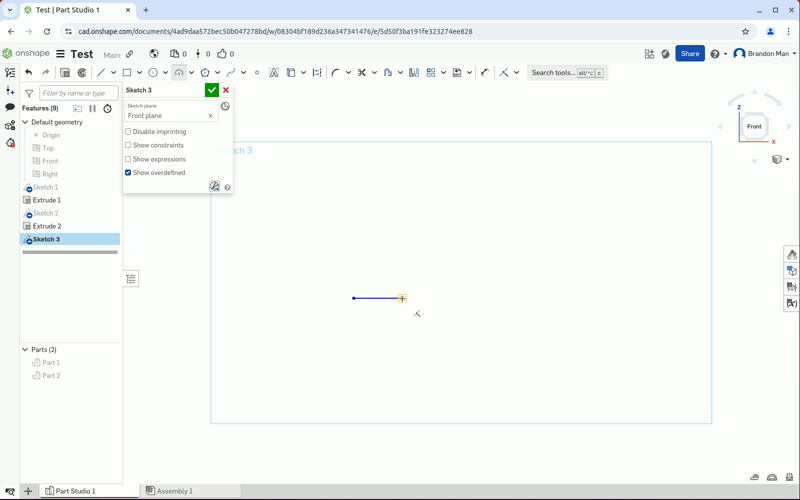
mouse_move(436, 295)
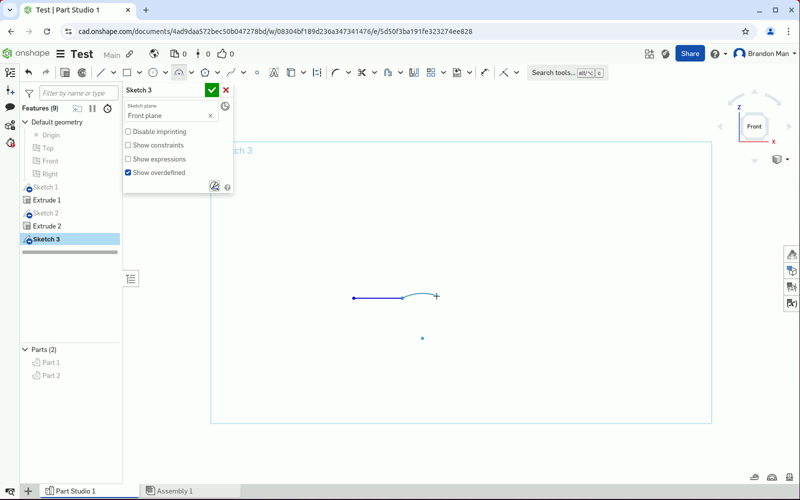
click(436, 295)
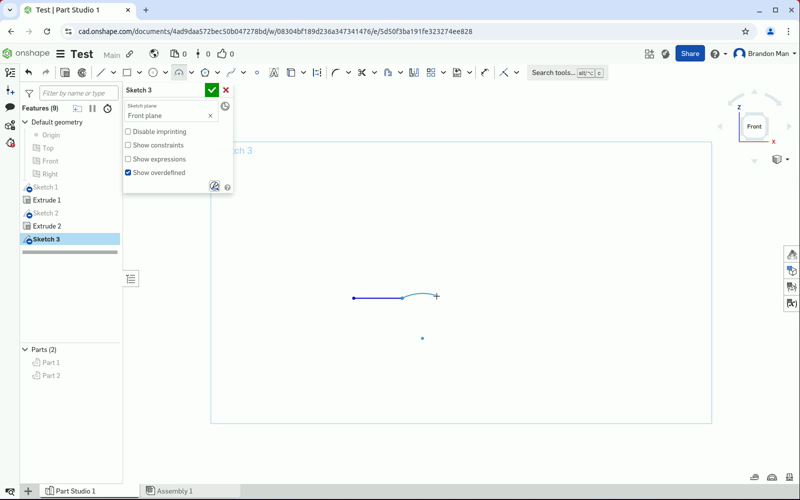
mouse_move(418, 278)
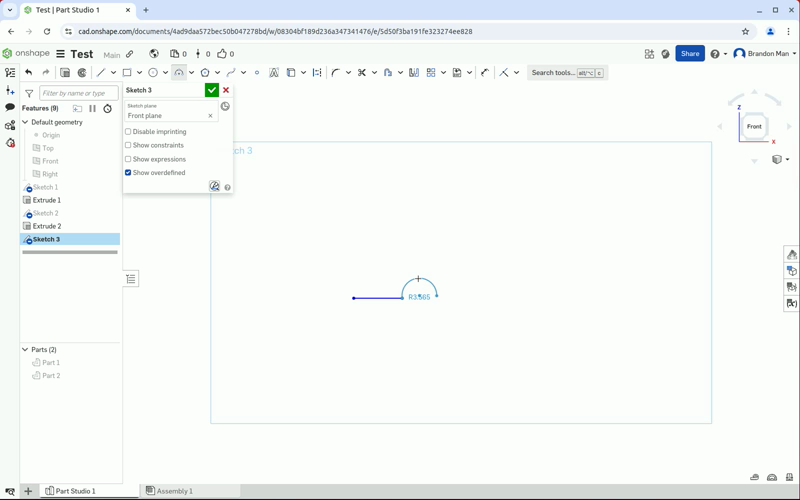
click(418, 278)
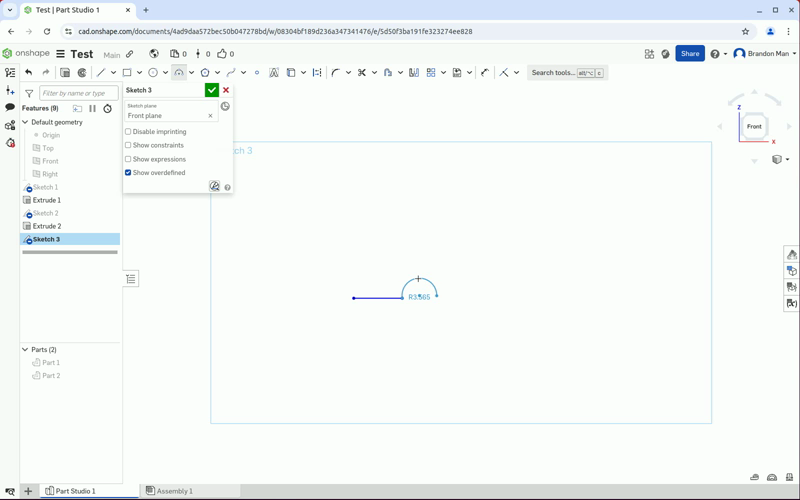
key_up(shift)
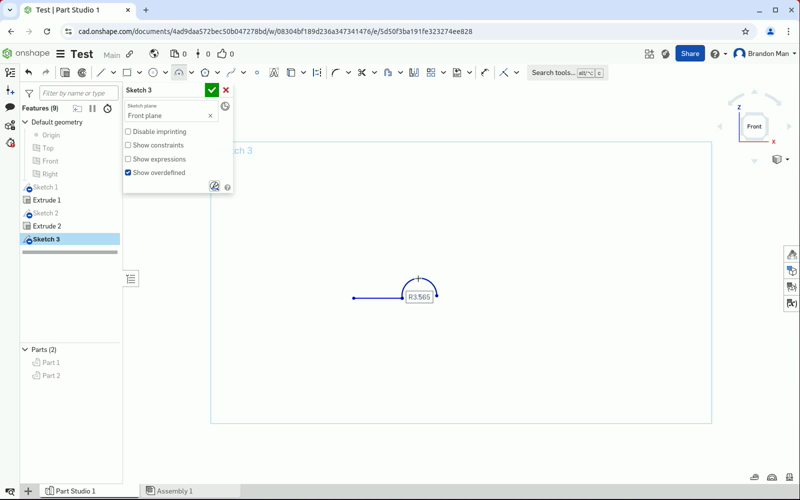
key(esc)
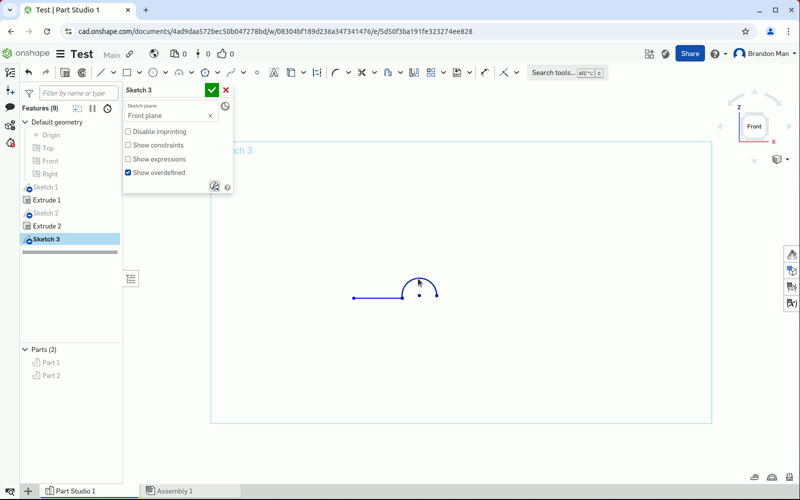
key(l)
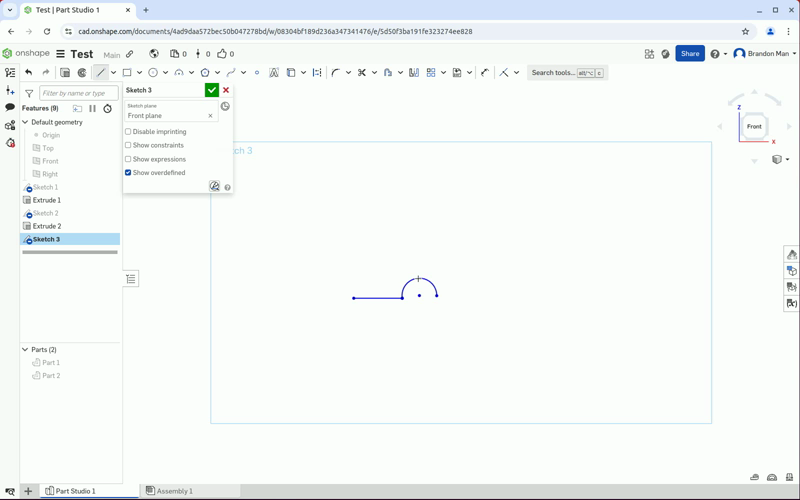
mouse_move(436, 295)
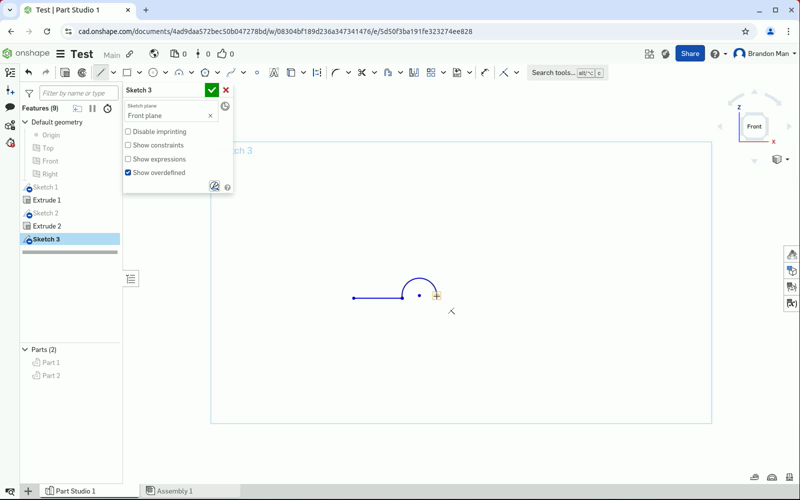
click(436, 295)
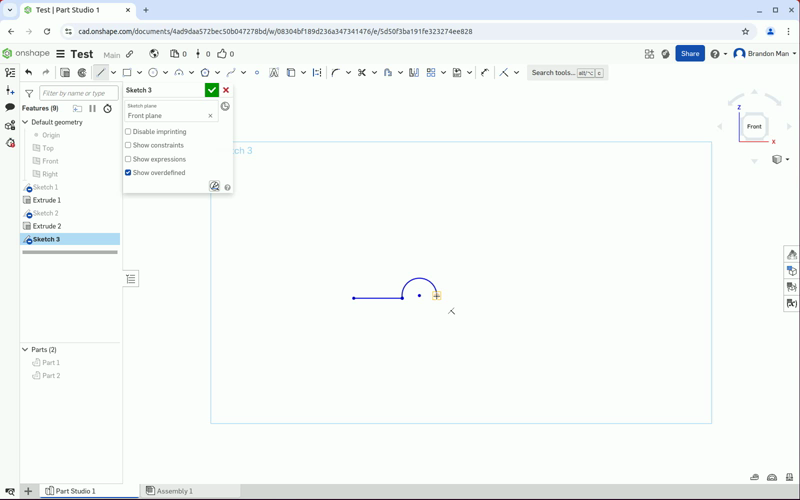
key_down(shift)
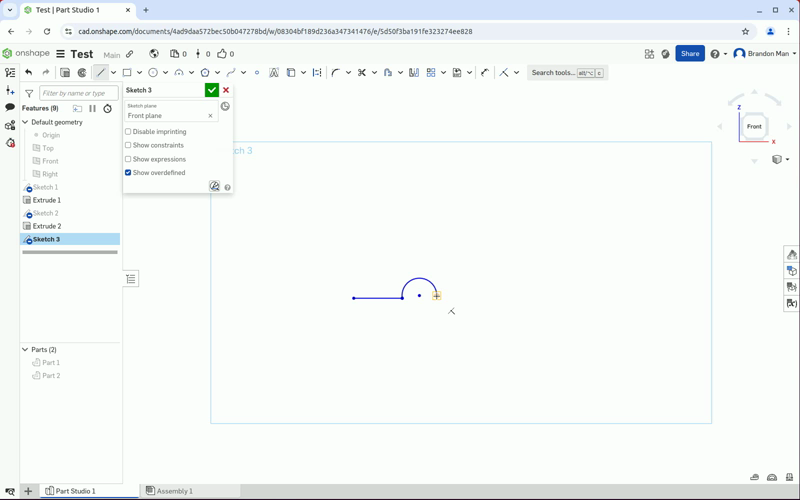
mouse_move(466, 295)
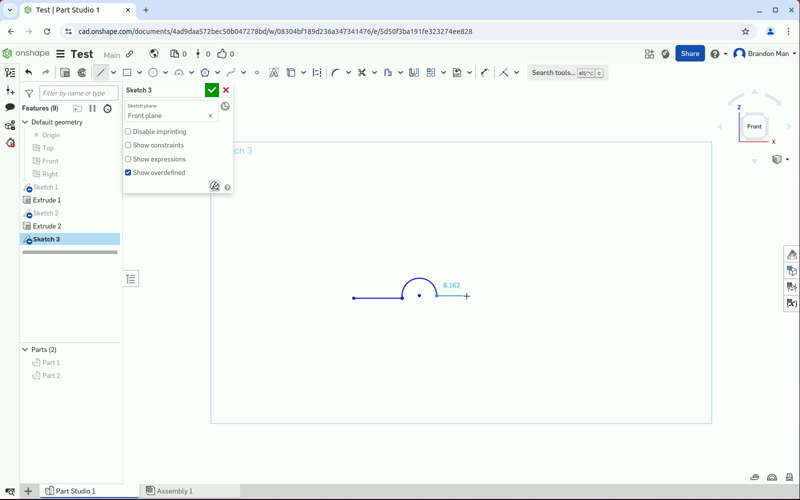
mouse_move(482, 295)
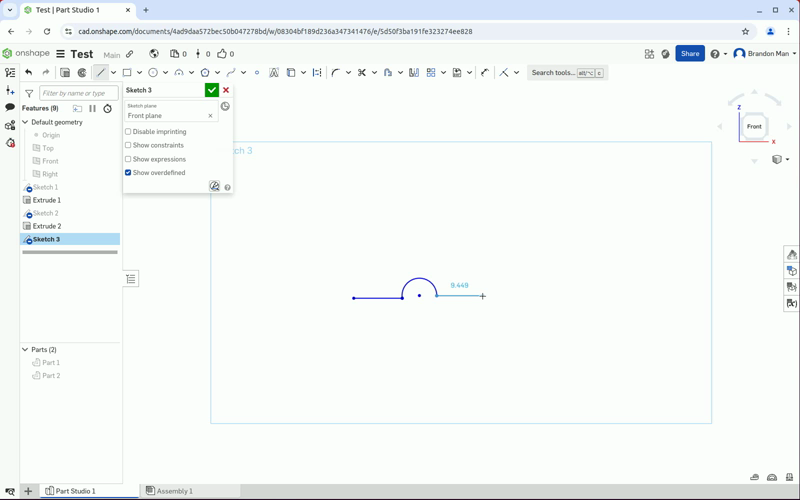
click(482, 295)
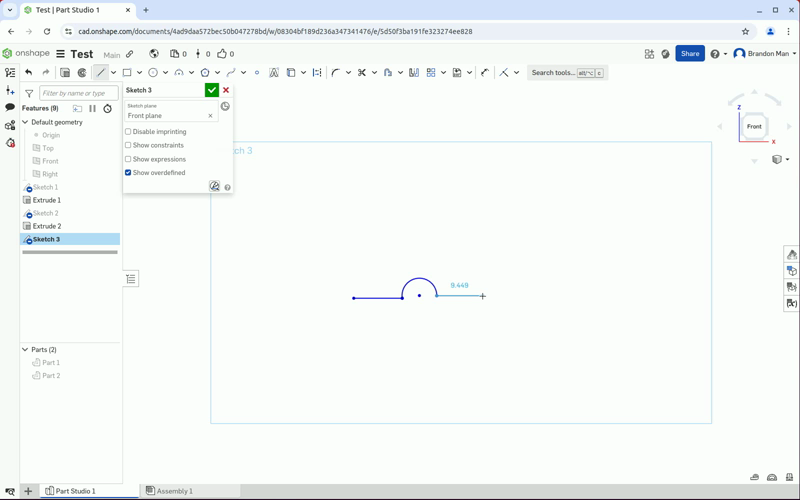
key_up(shift)
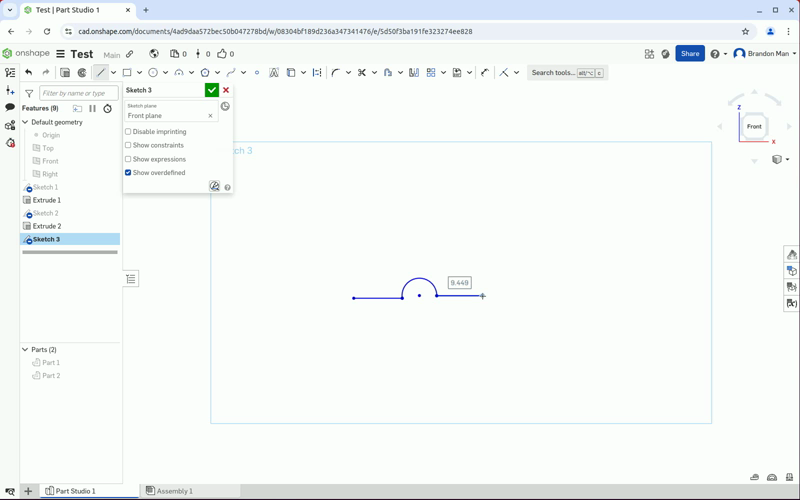
key(esc)
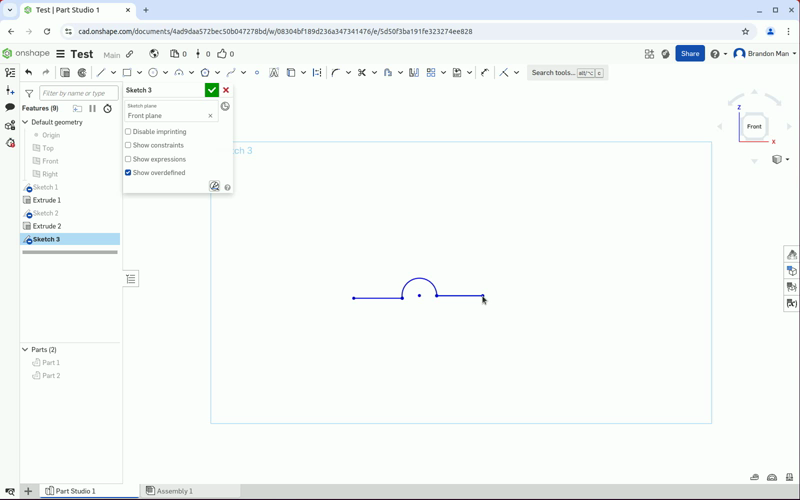
key(a)
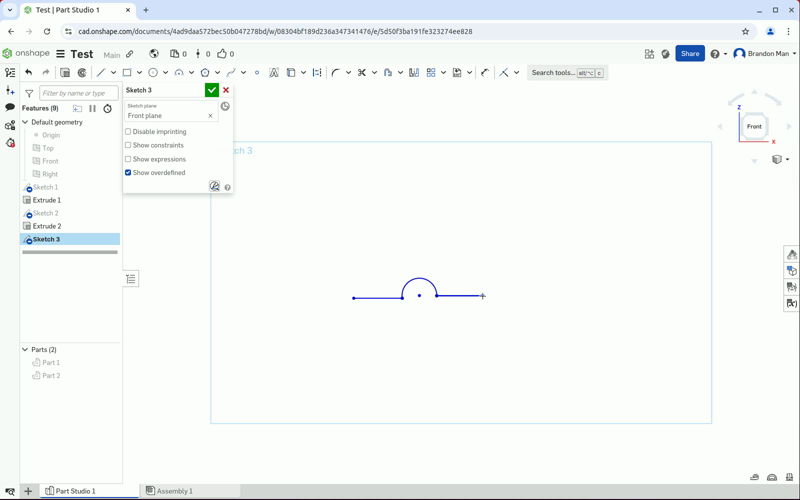
mouse_move(482, 295)
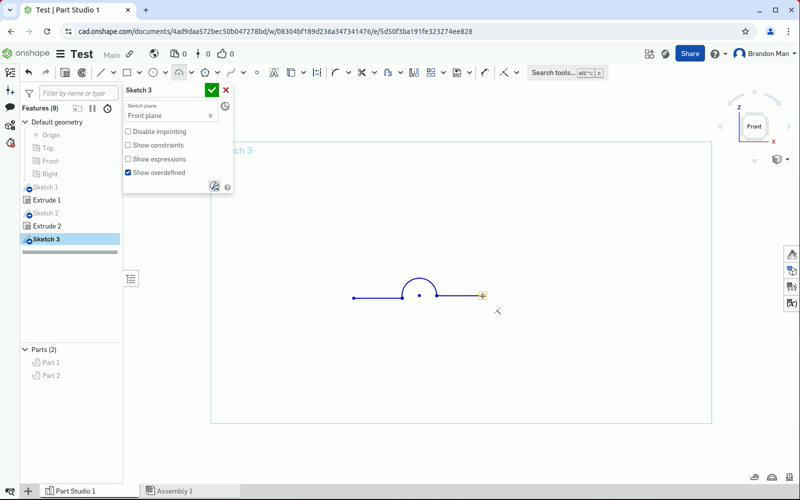
click(482, 295)
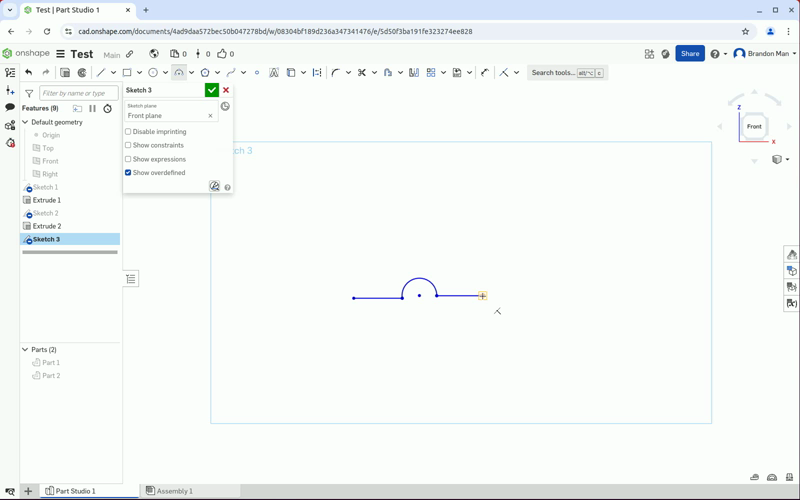
key_down(shift)
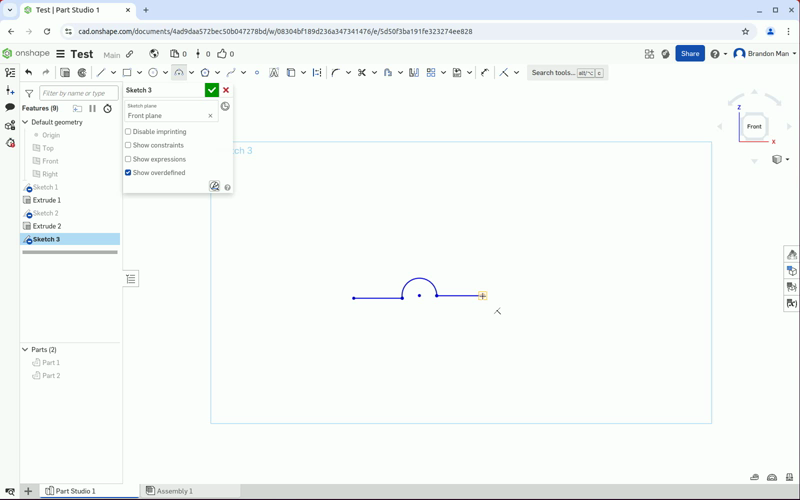
mouse_move(519, 298)
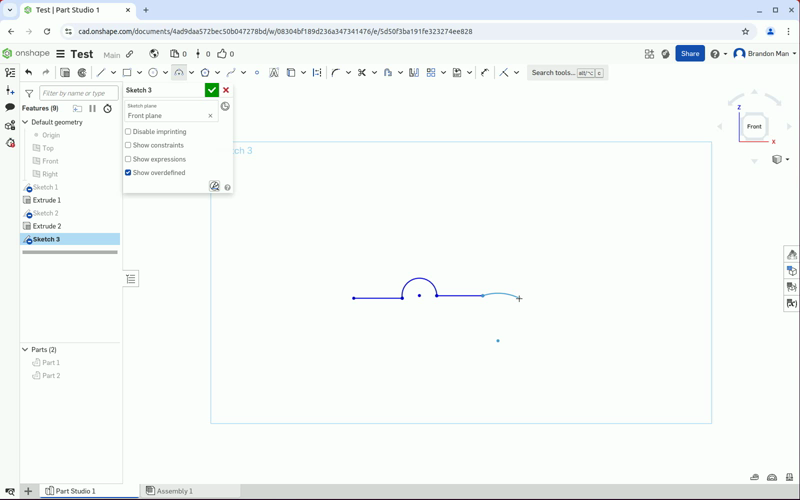
click(519, 298)
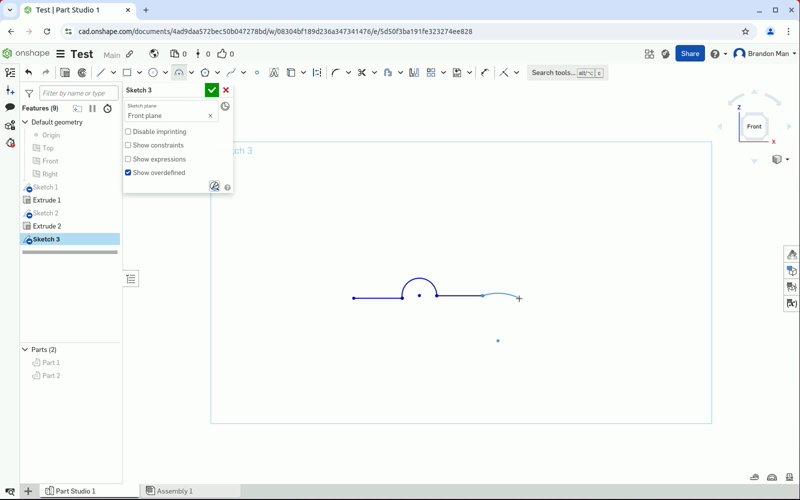
mouse_move(502, 280)
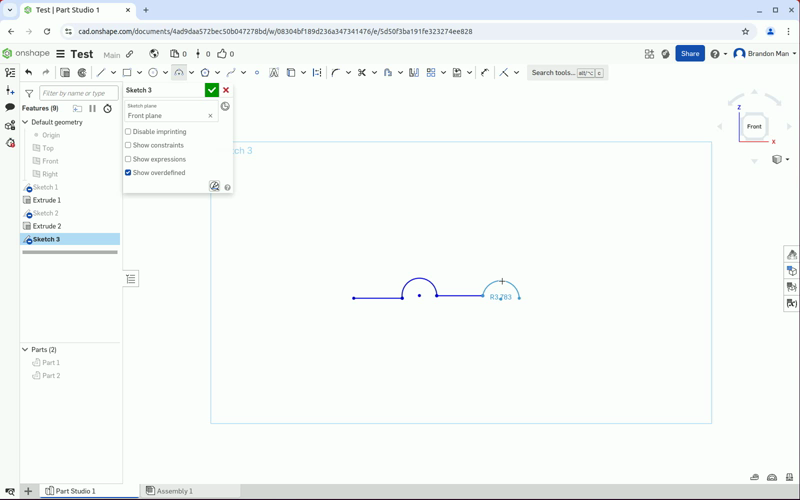
click(502, 280)
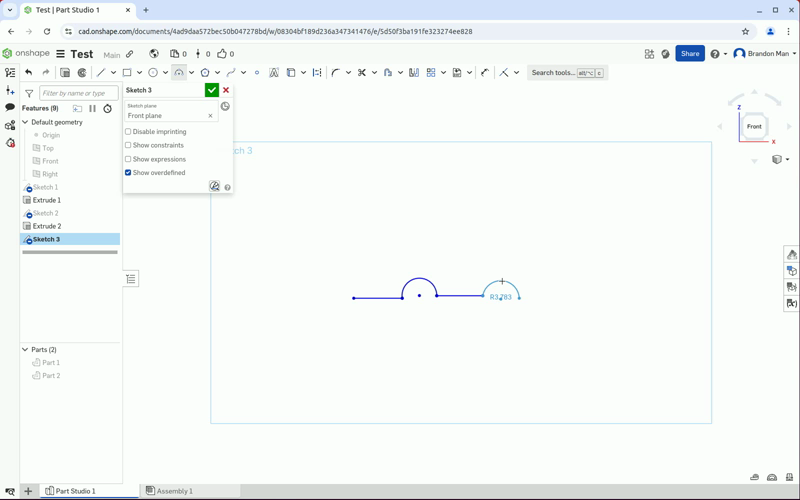
key_up(shift)
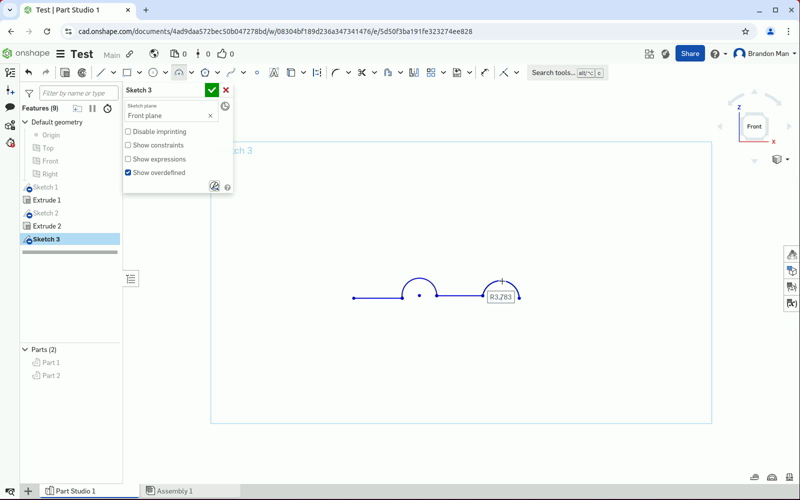
key(esc)
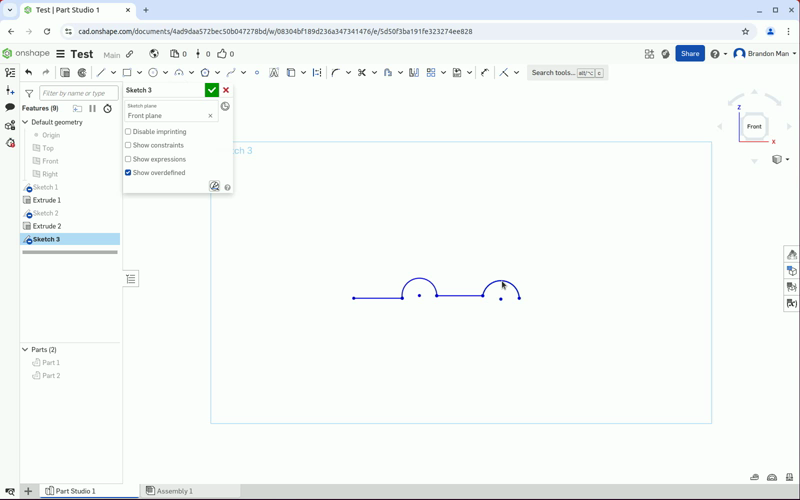
key(l)
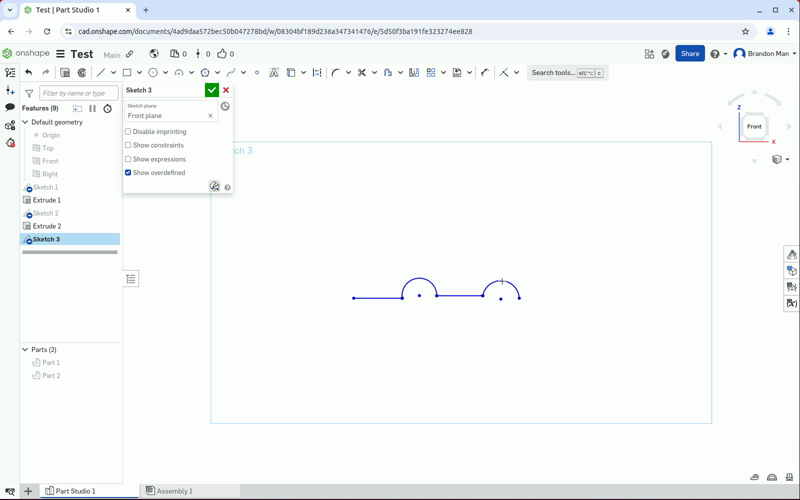
mouse_move(519, 298)
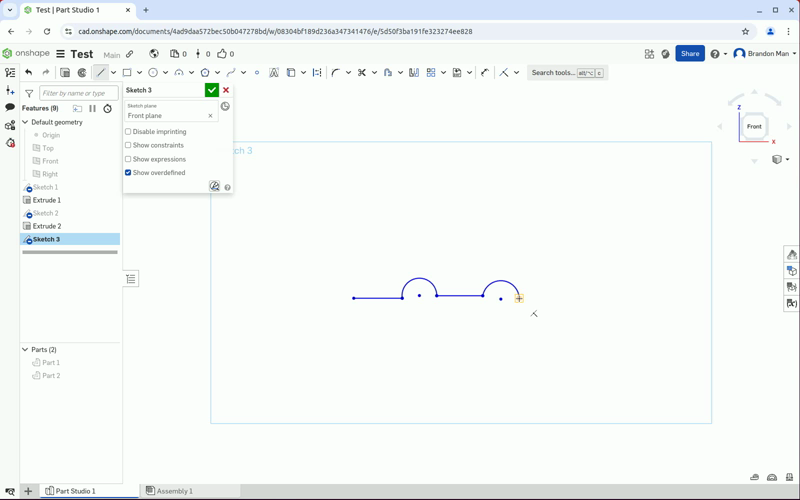
click(519, 298)
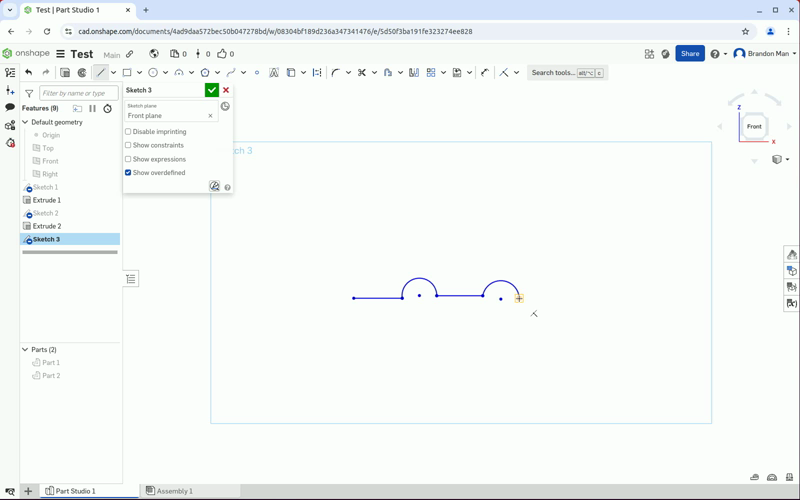
key_down(shift)
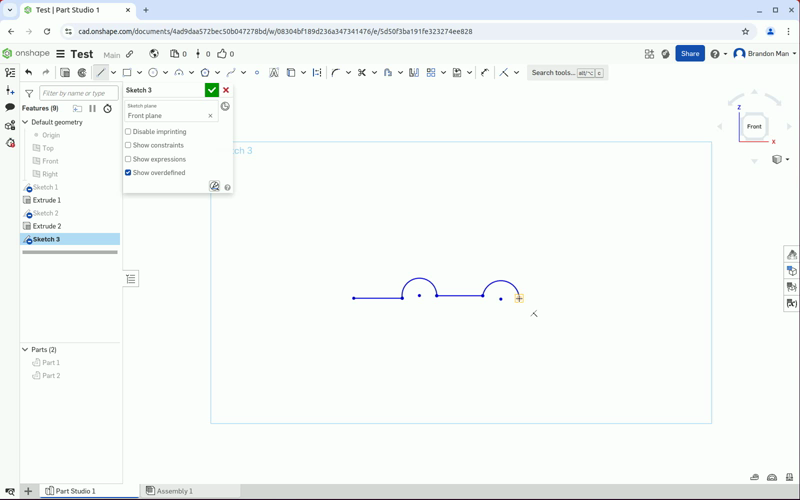
mouse_move(549, 298)
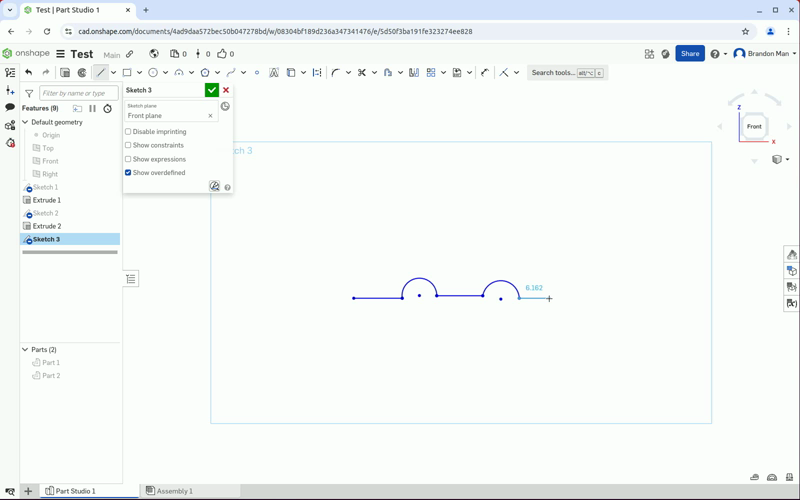
mouse_move(572, 298)
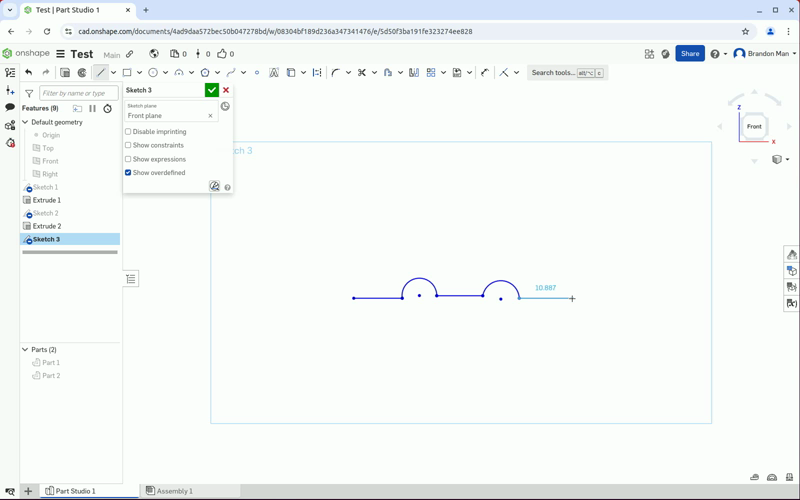
click(572, 298)
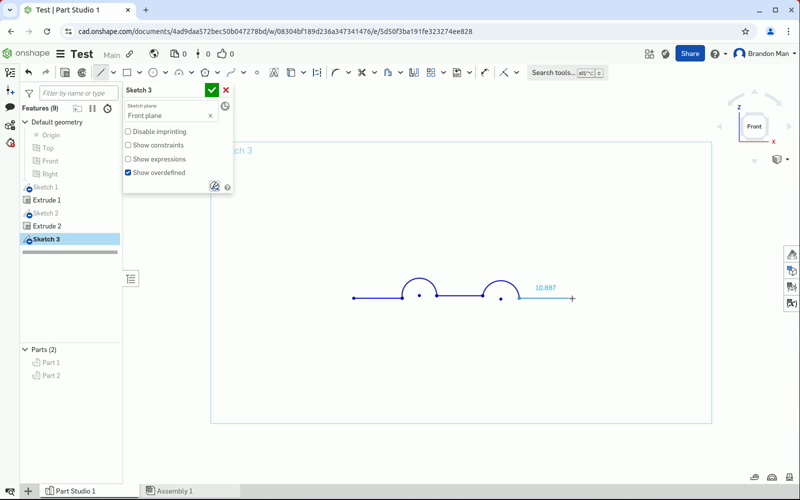
key_up(shift)
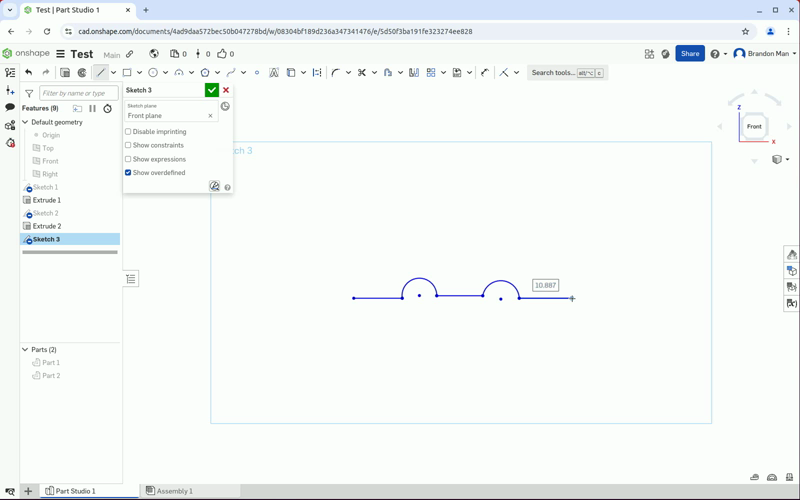
key_down(shift)
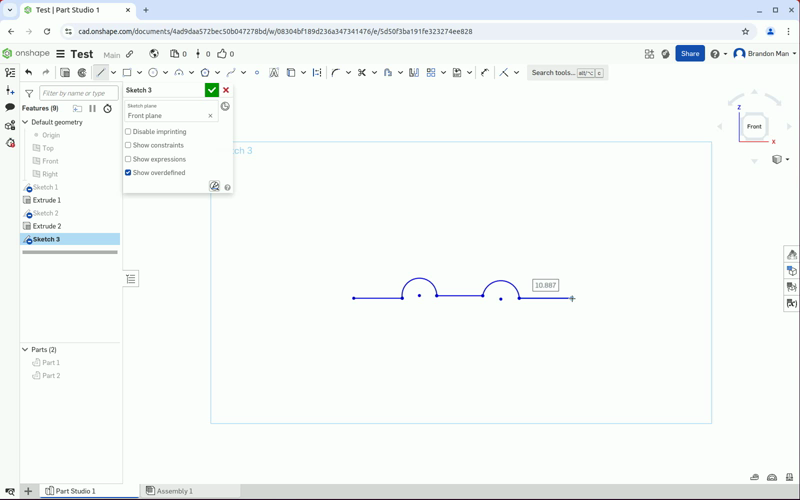
mouse_move(572, 236)
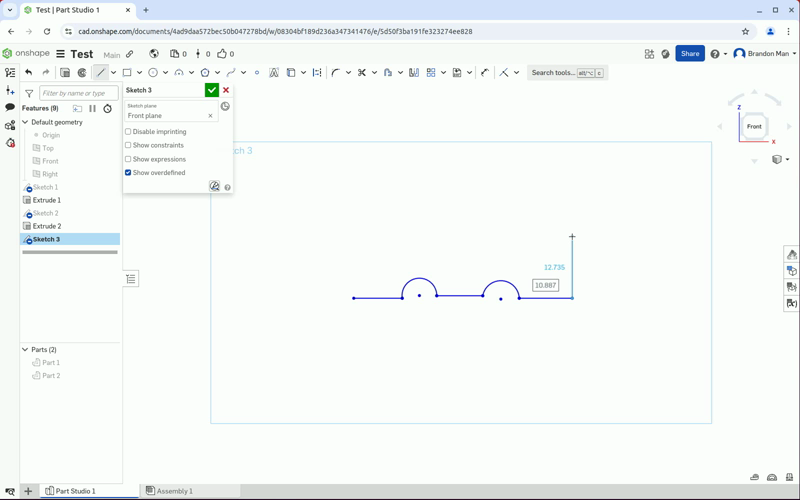
click(572, 236)
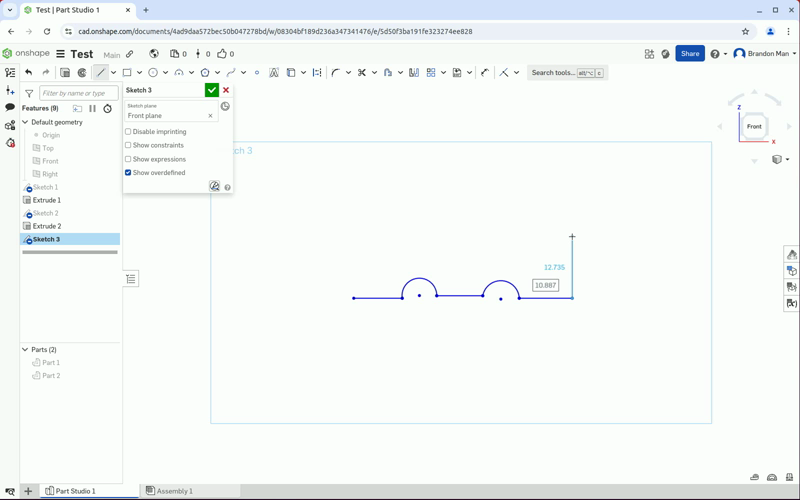
key_up(shift)
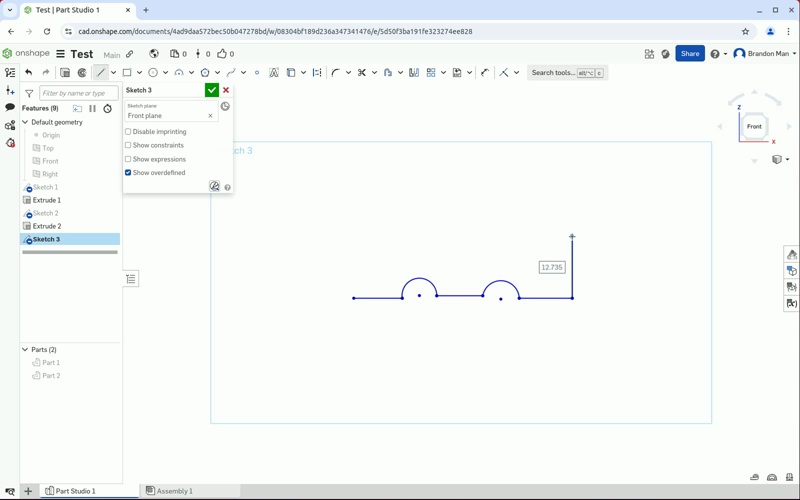
key_down(shift)
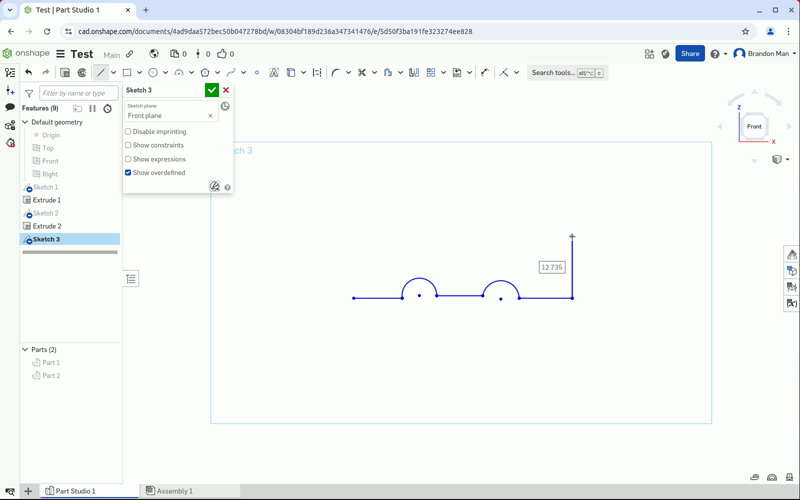
mouse_move(589, 236)
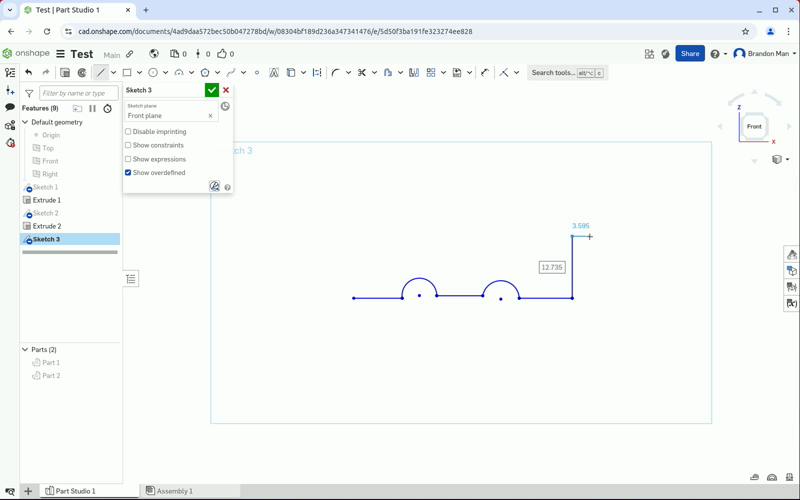
mouse_move(533, 236)
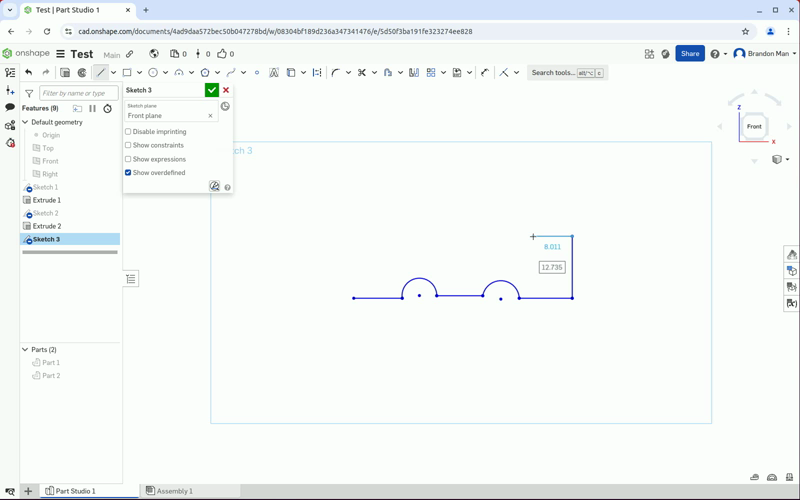
click(533, 236)
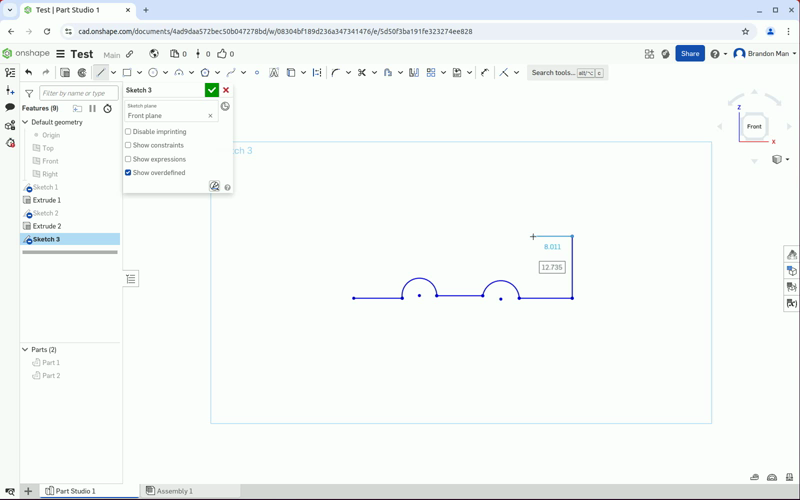
key_up(shift)
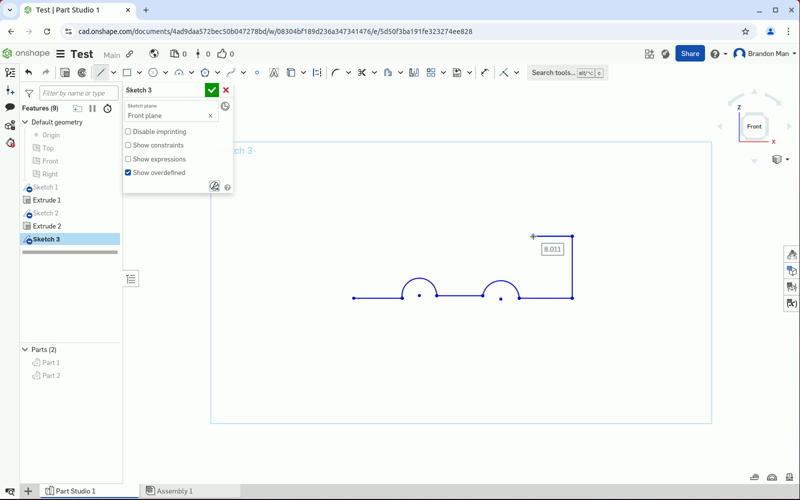
key_down(shift)
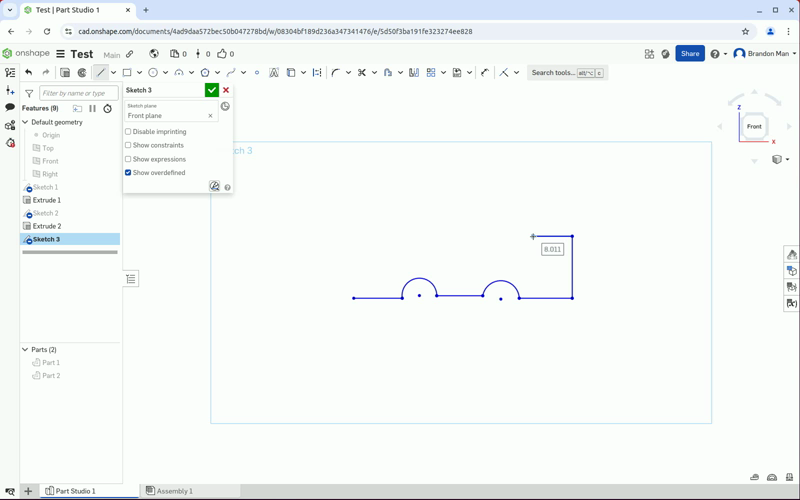
mouse_move(563, 236)
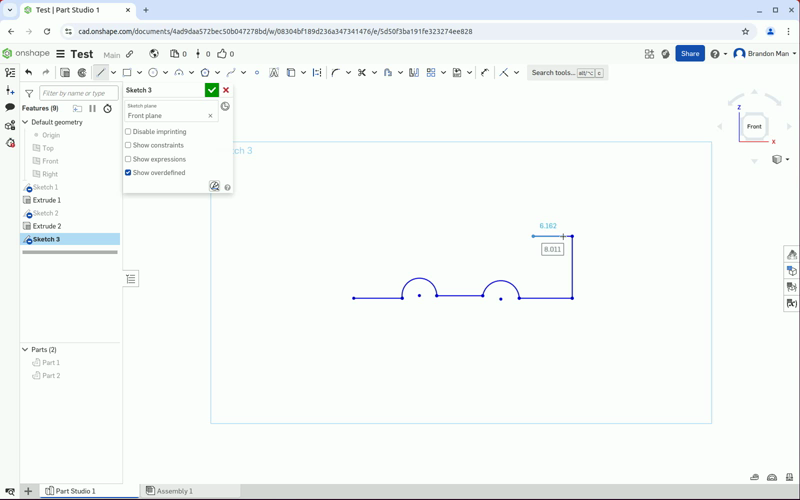
mouse_move(517, 204)
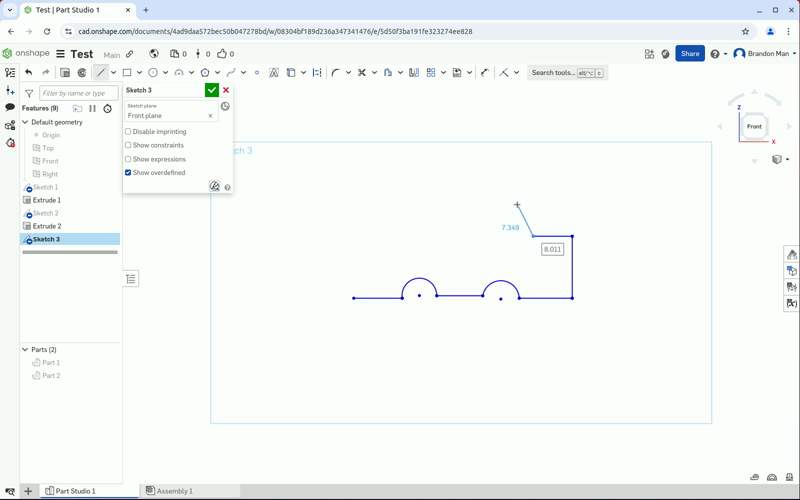
click(517, 204)
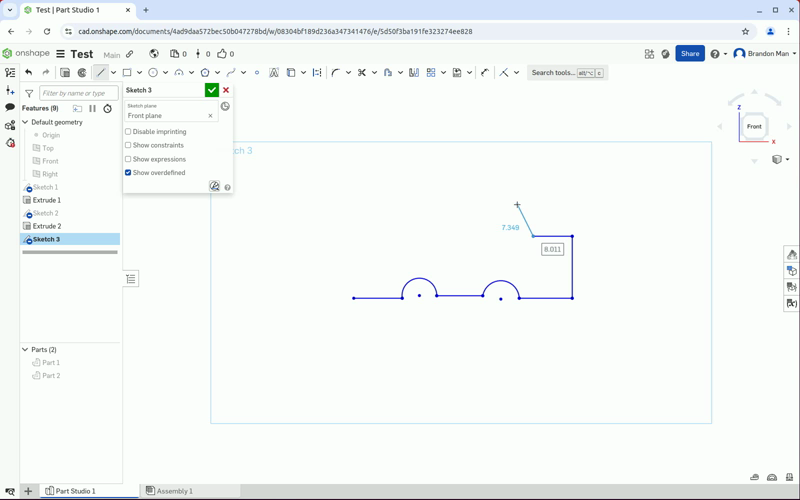
key_up(shift)
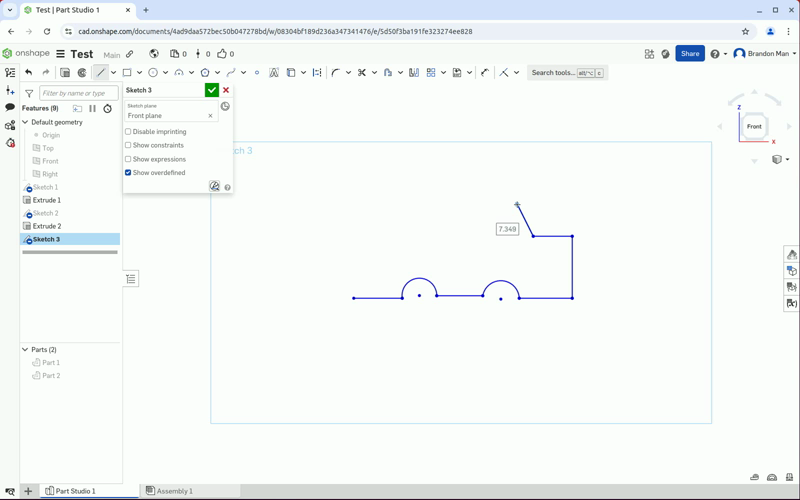
key_down(shift)
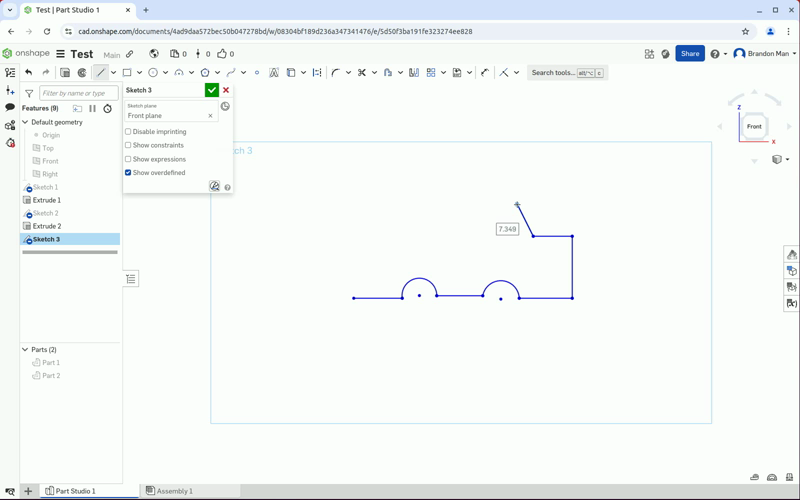
mouse_move(434, 204)
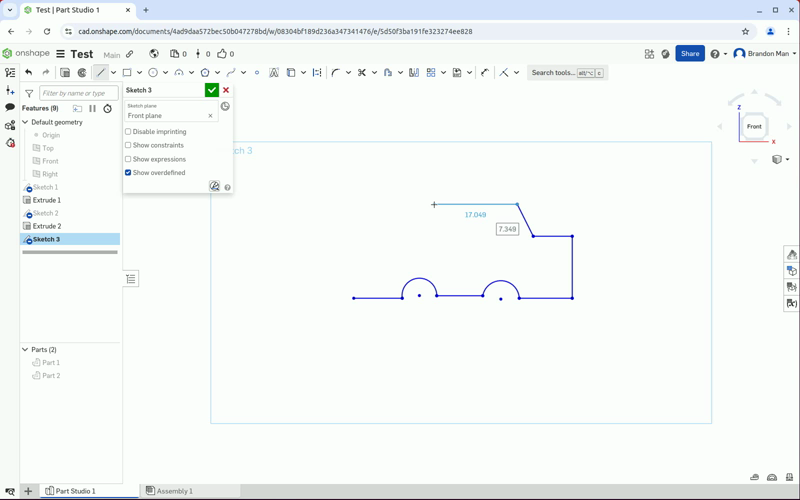
click(434, 204)
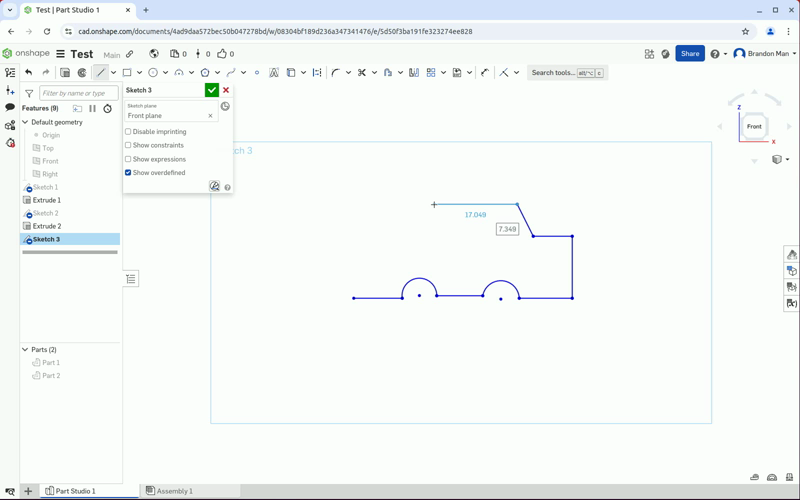
key_up(shift)
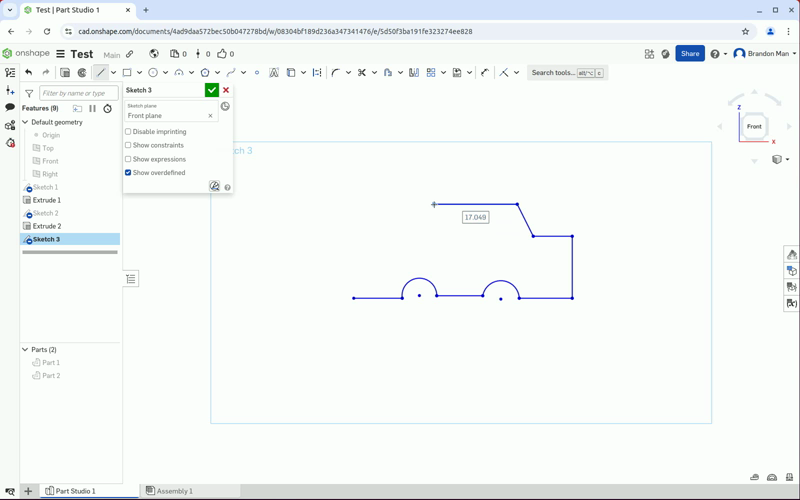
key_down(shift)
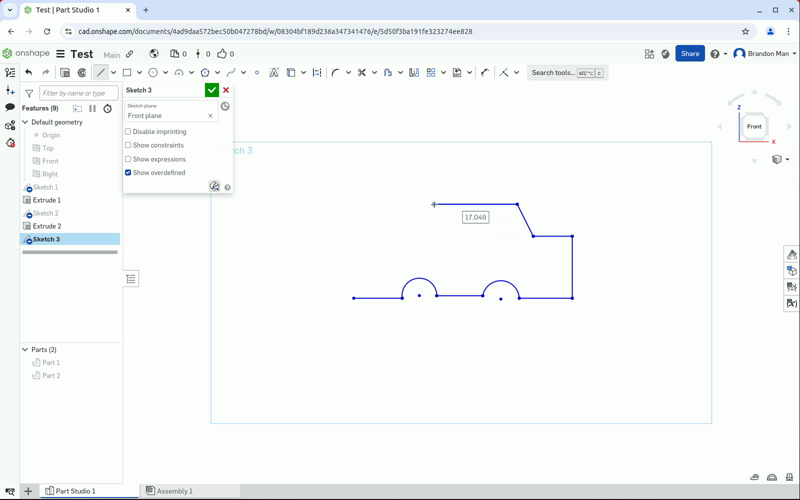
mouse_move(464, 204)
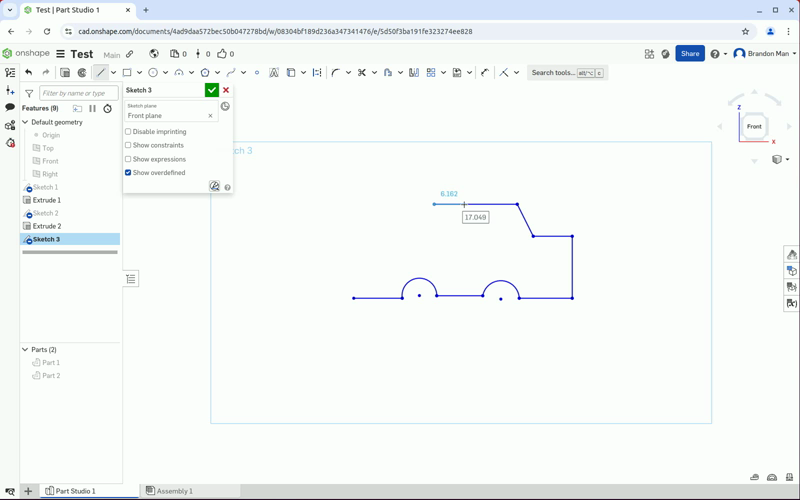
mouse_move(406, 236)
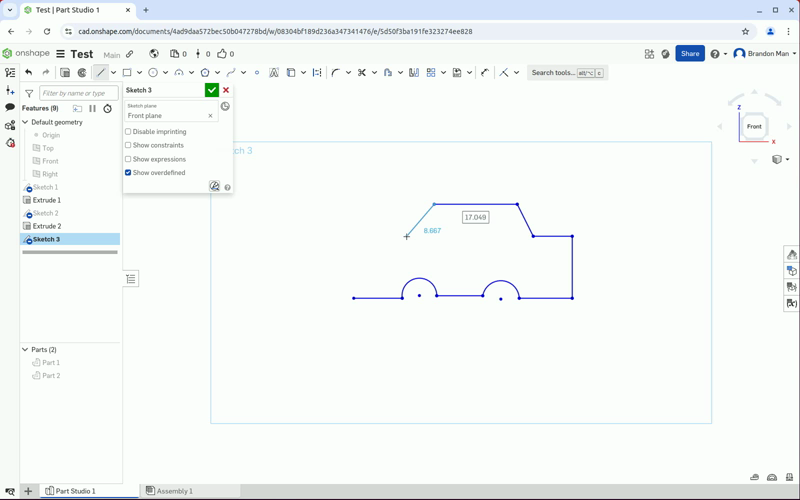
click(406, 236)
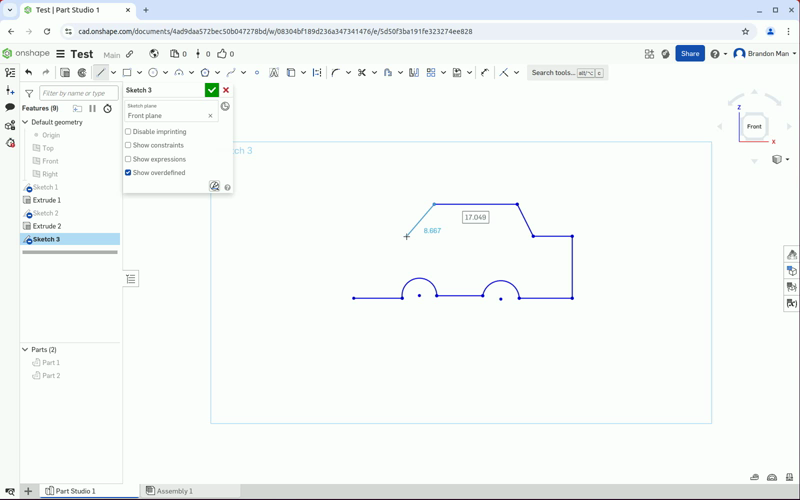
key_up(shift)
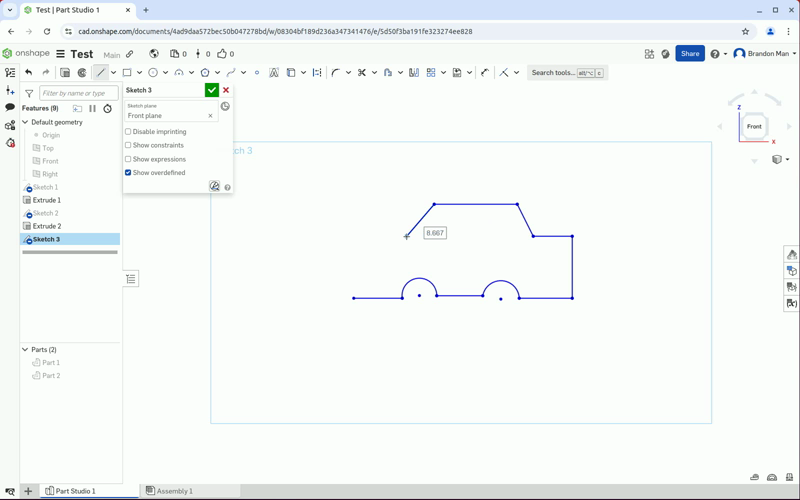
key_down(shift)
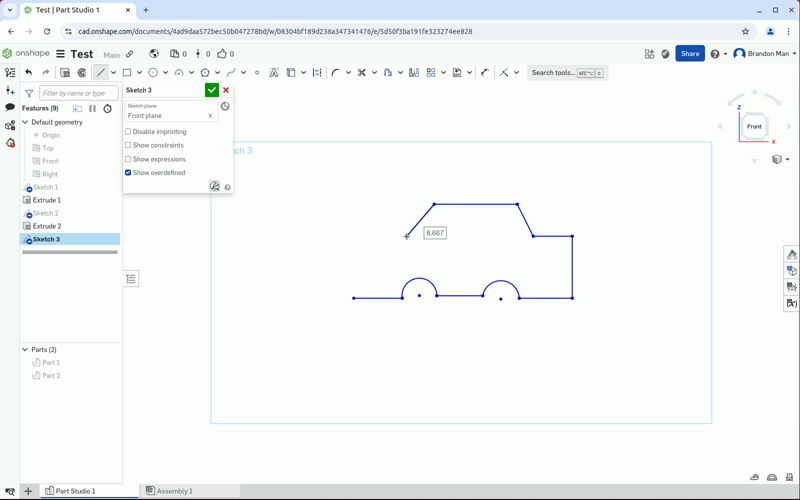
mouse_move(436, 236)
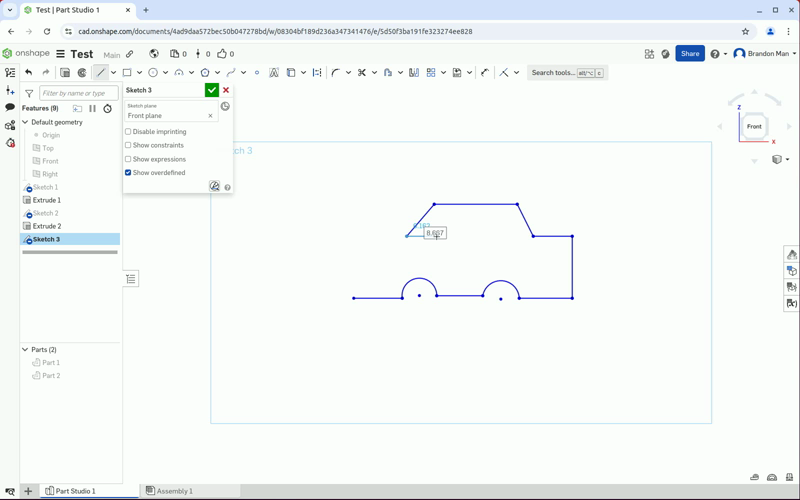
mouse_move(353, 236)
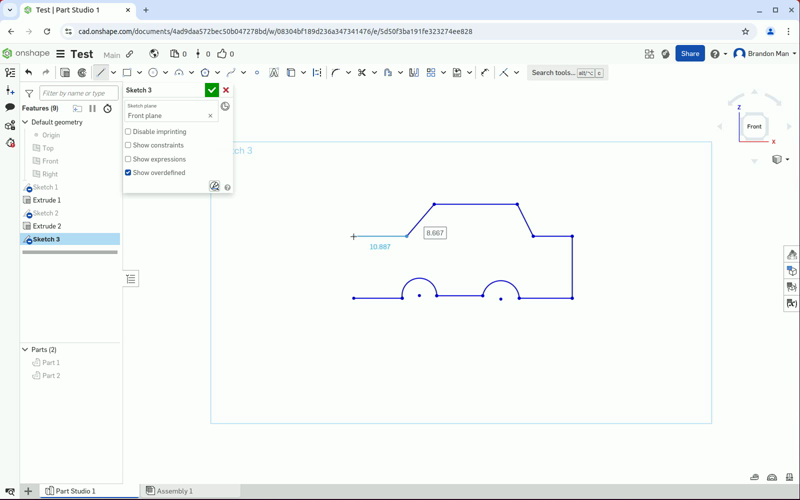
click(353, 236)
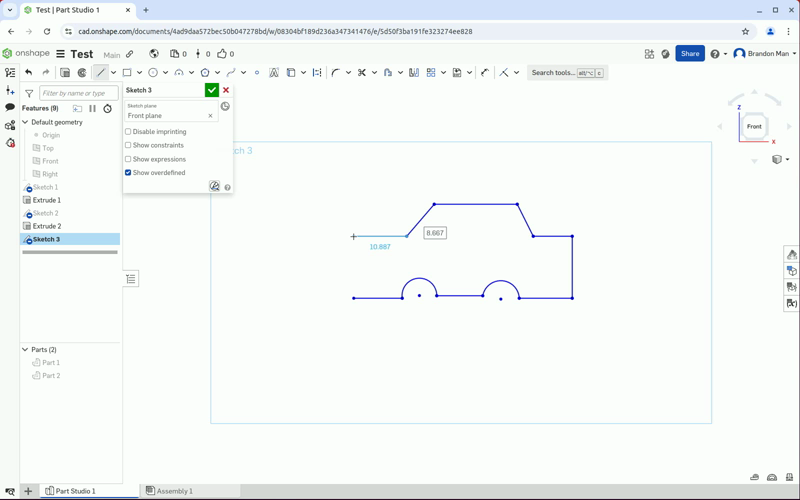
key_up(shift)
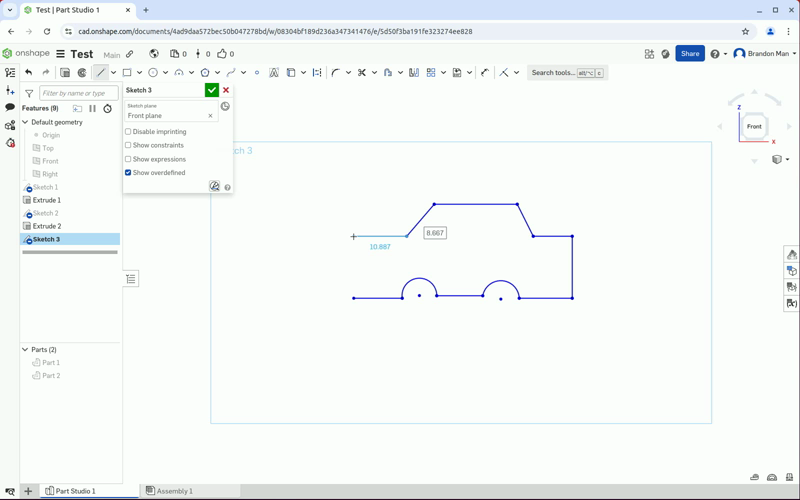
key_down(shift)
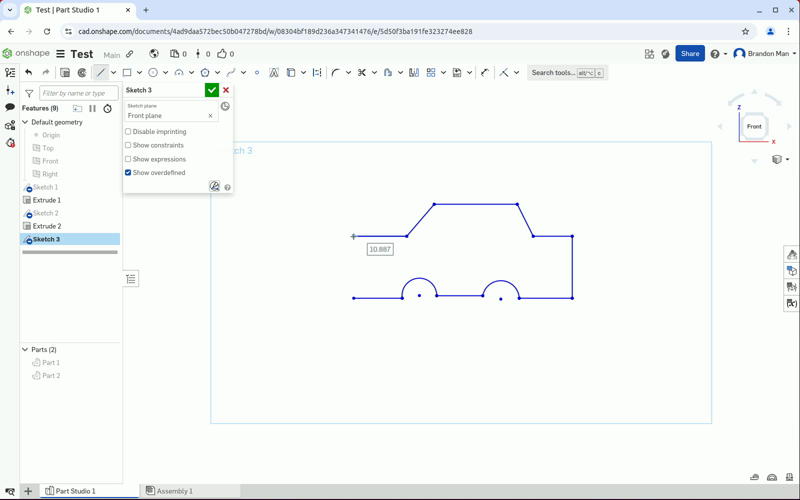
mouse_move(353, 298)
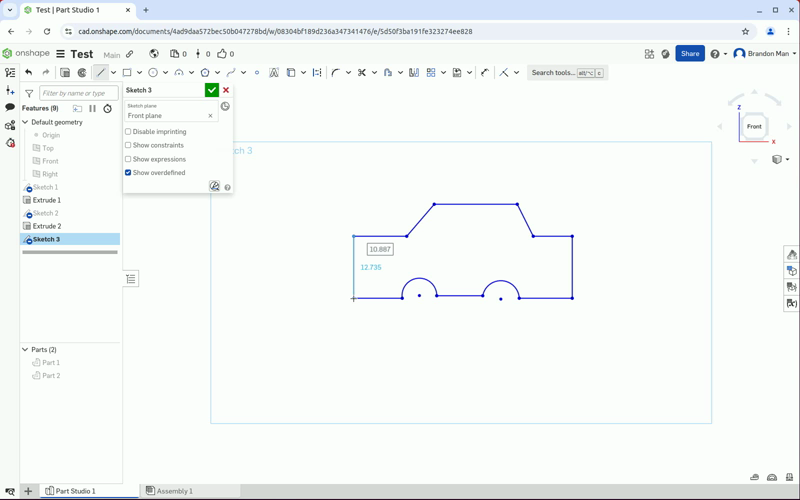
key_up(shift)
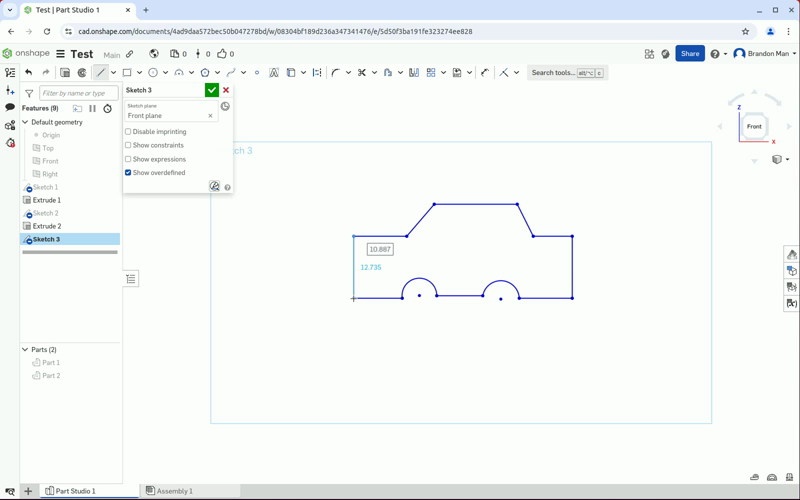
click(353, 298)
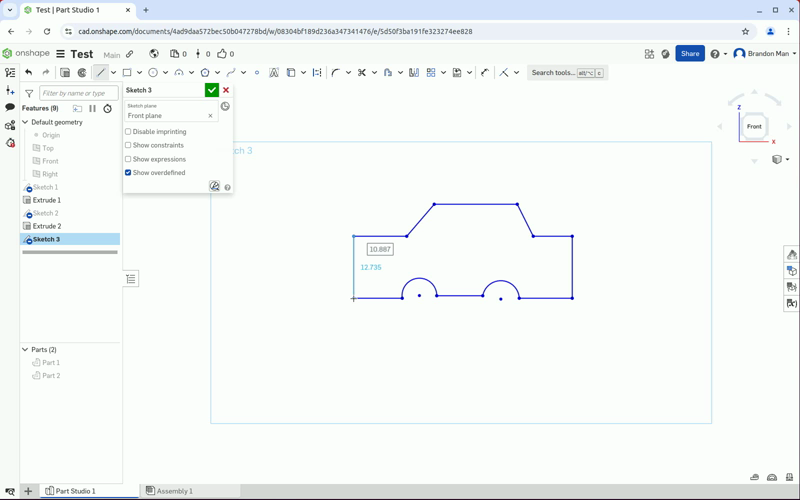
key(esc)
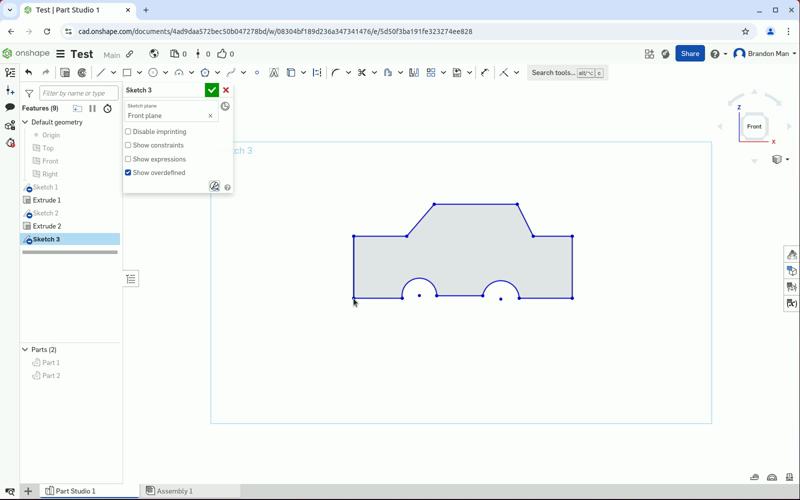
mouse_move(366, 281)
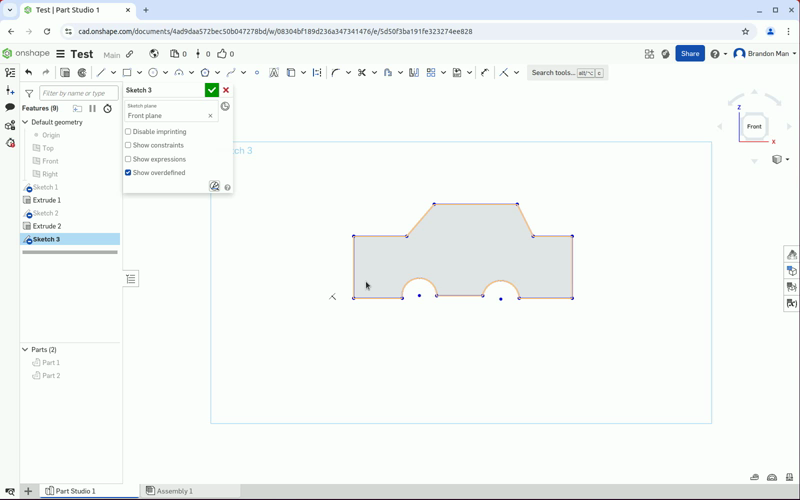
click(366, 281)
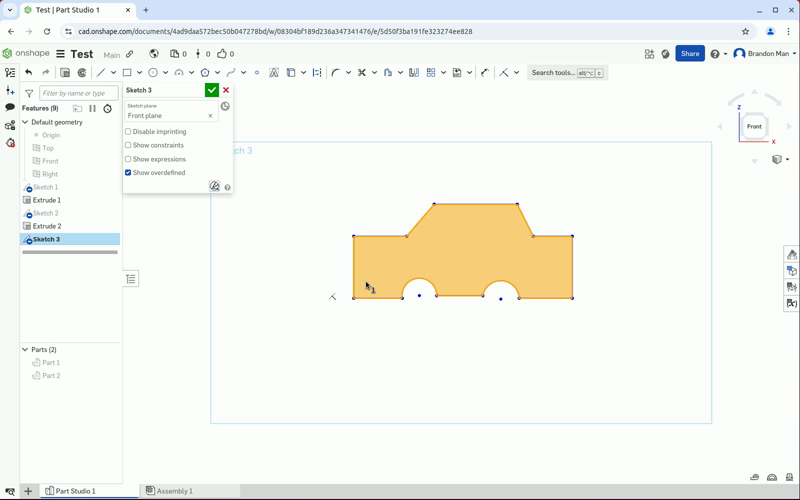
mouse_move(73, 352)
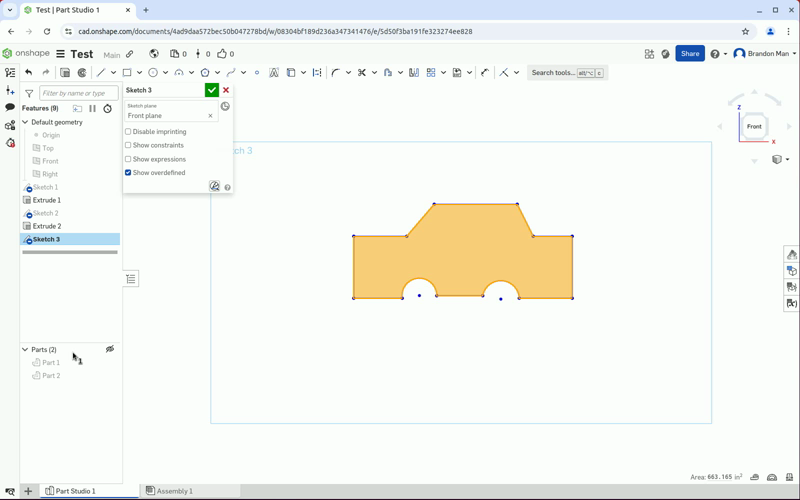
key(shift+y)
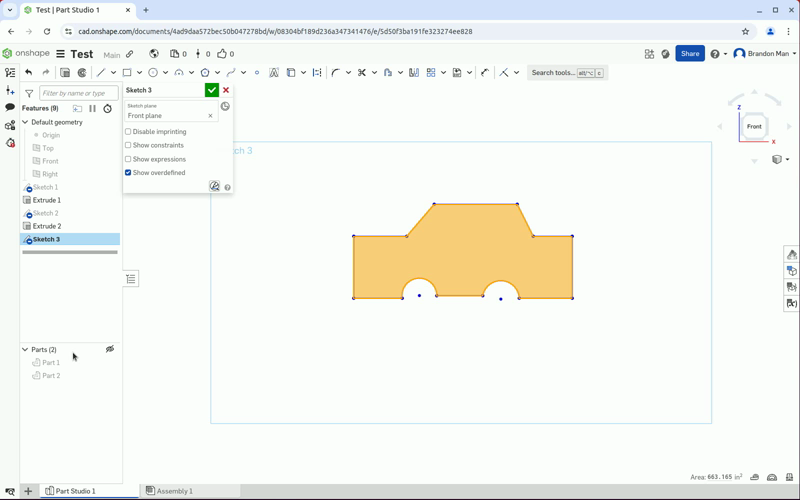
key(shift+e)
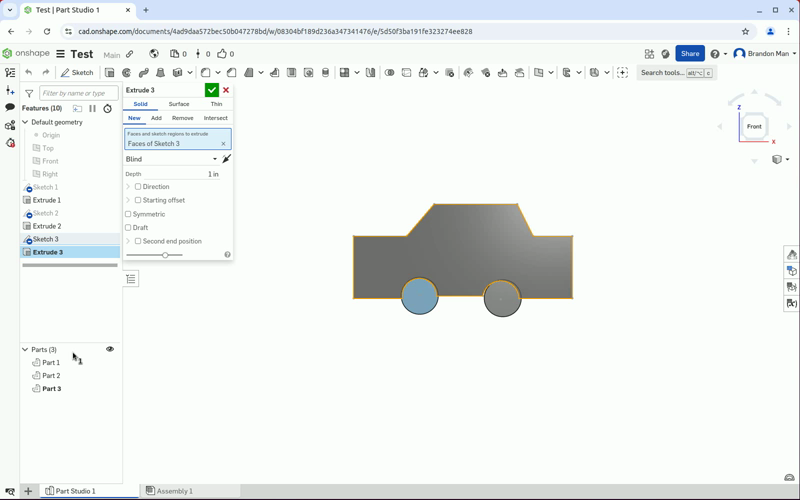
mouse_move(143, 106)
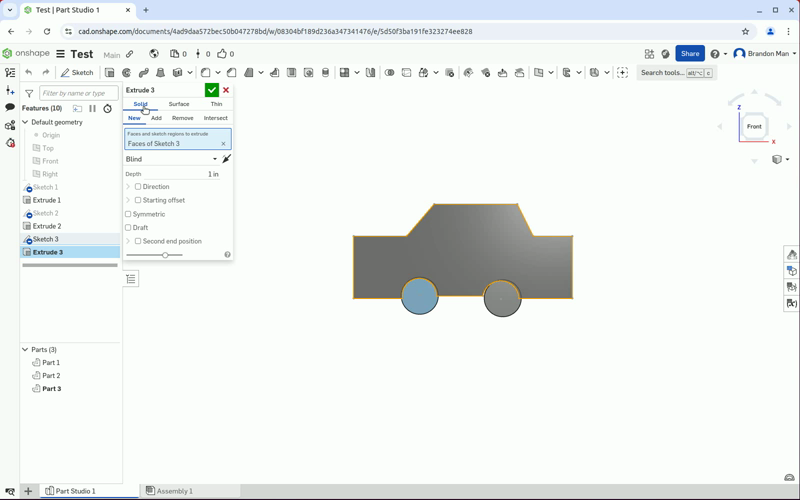
click(143, 106)
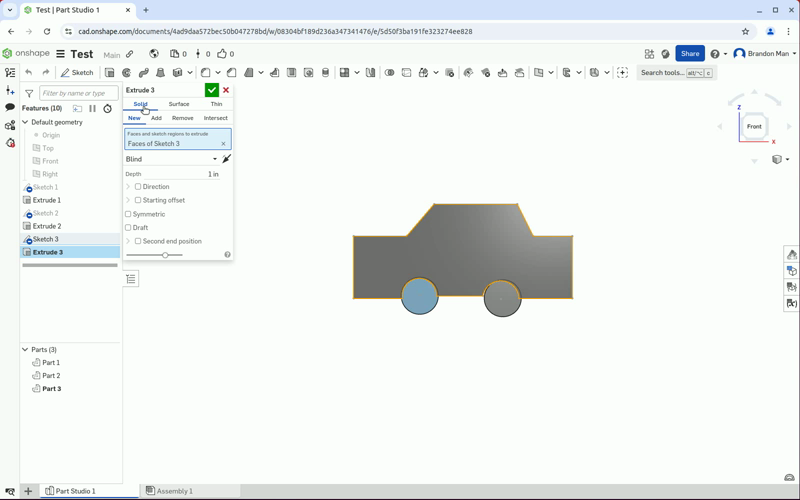
mouse_move(137, 120)
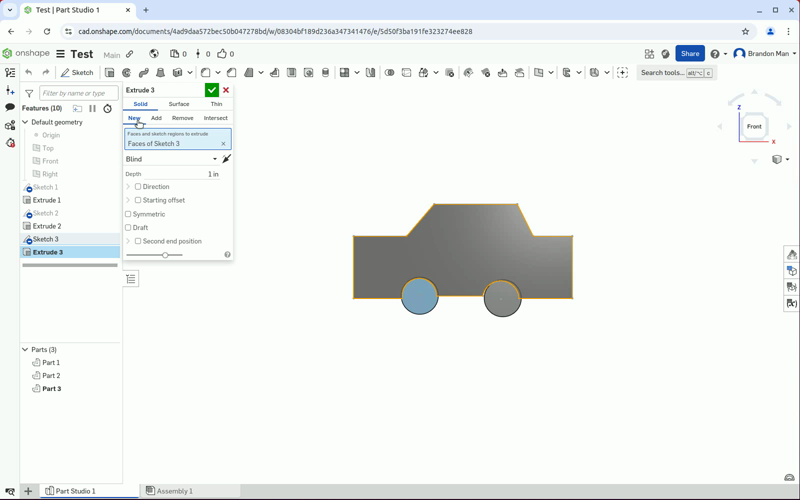
click(137, 120)
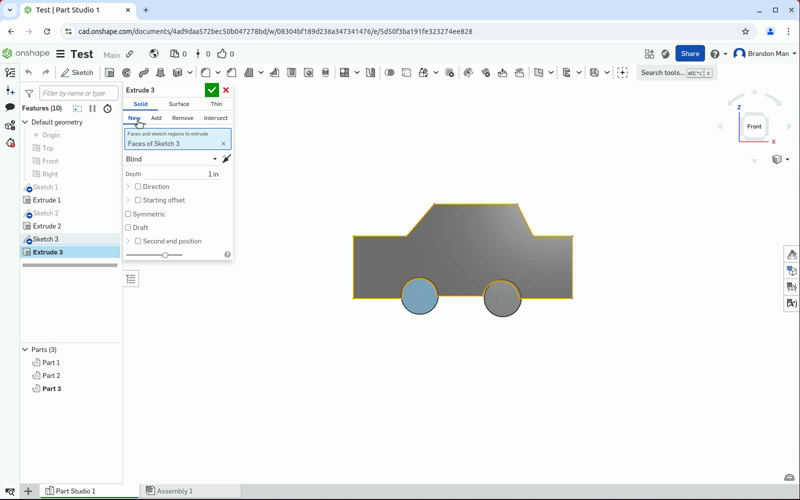
key(tab, 4)
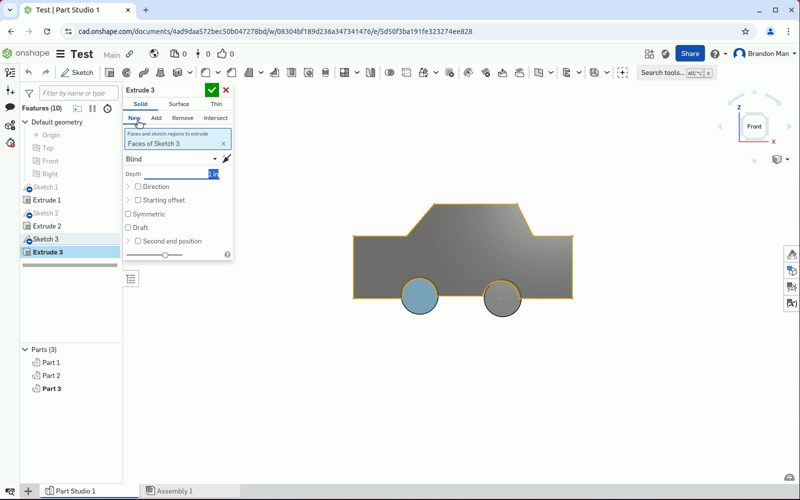
text(10.11)
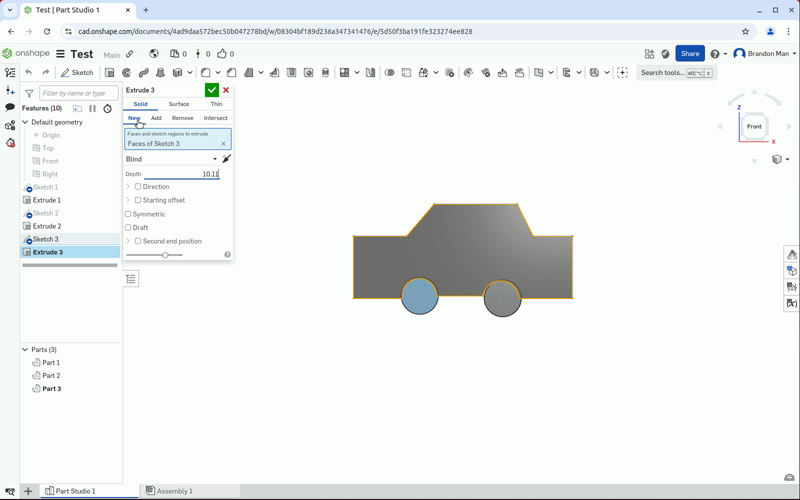
key(enter)
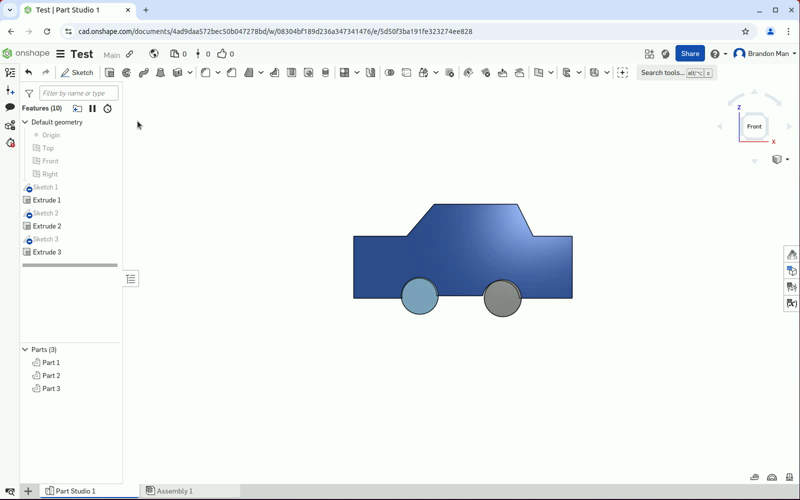
key(shift+h)
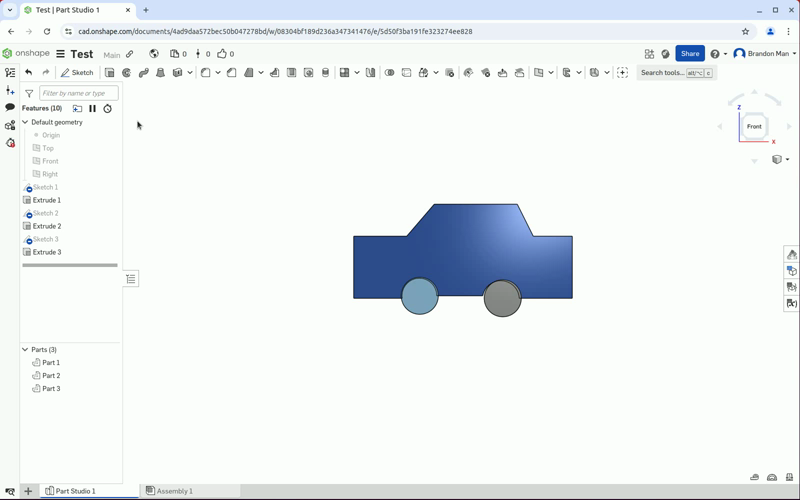
key(shift+h)
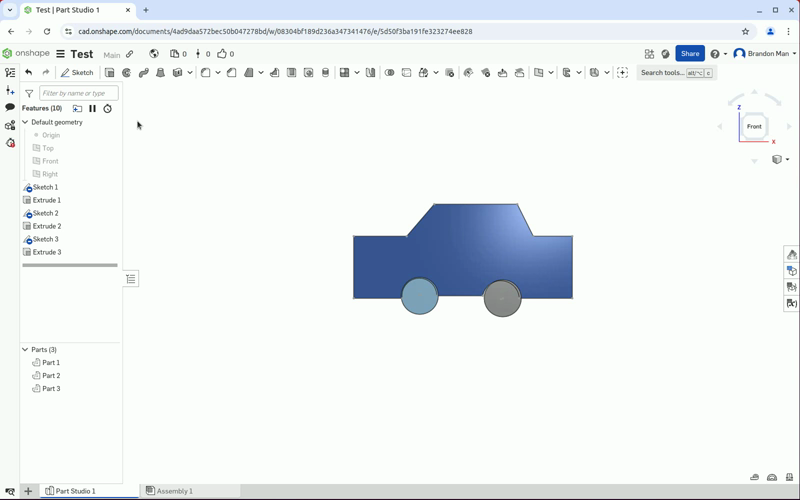
key(shift+7)
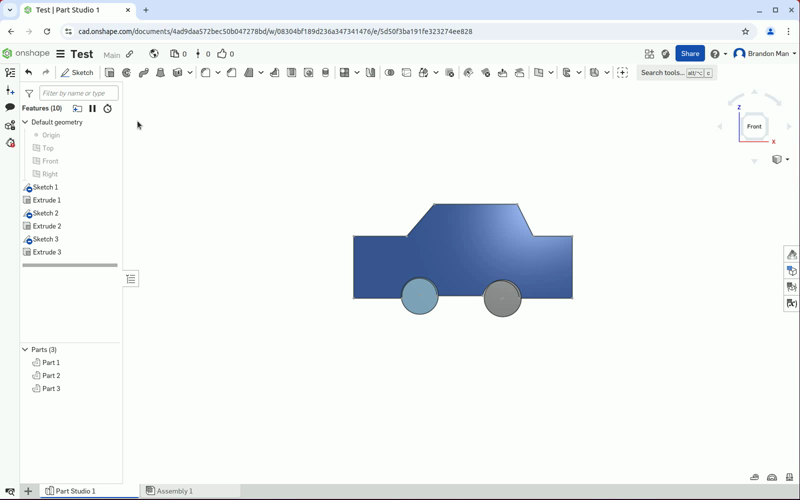
key(left, 2)
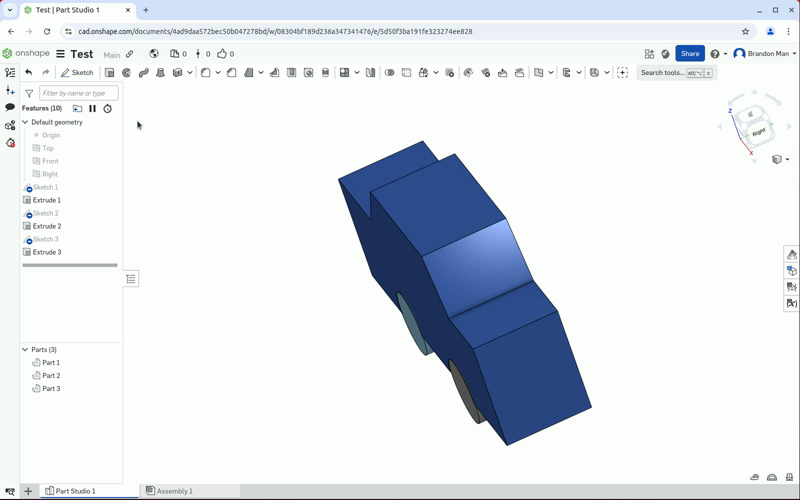
key(down, 2)
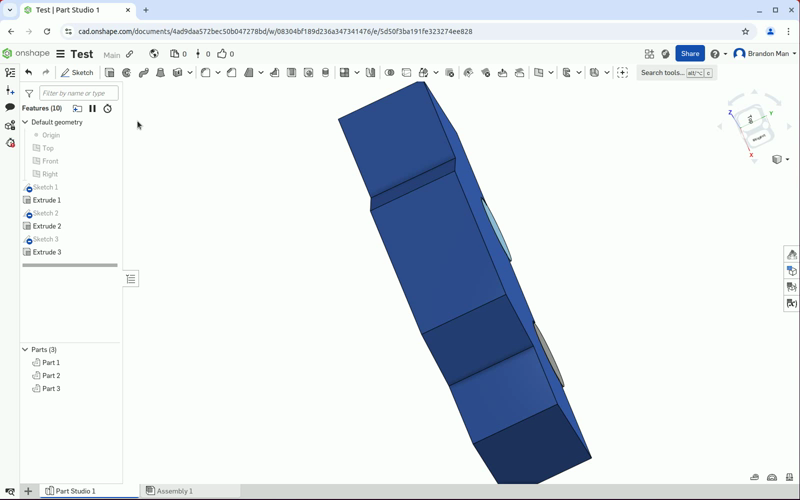
key(up, 2)
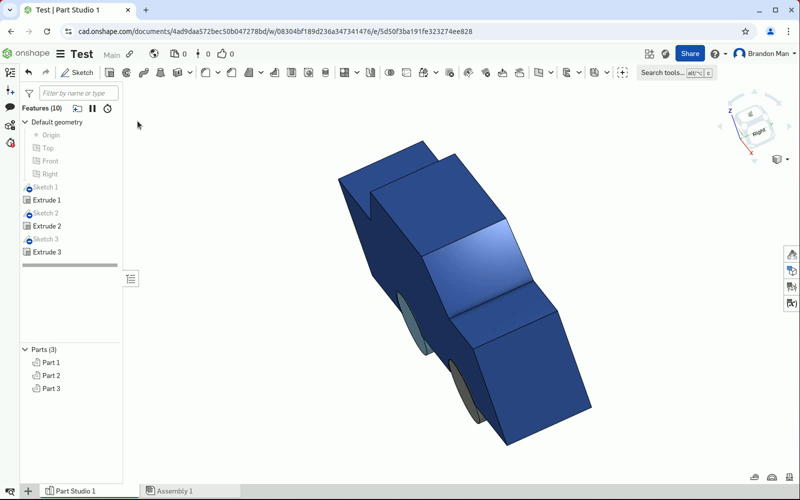
key(right, 2)
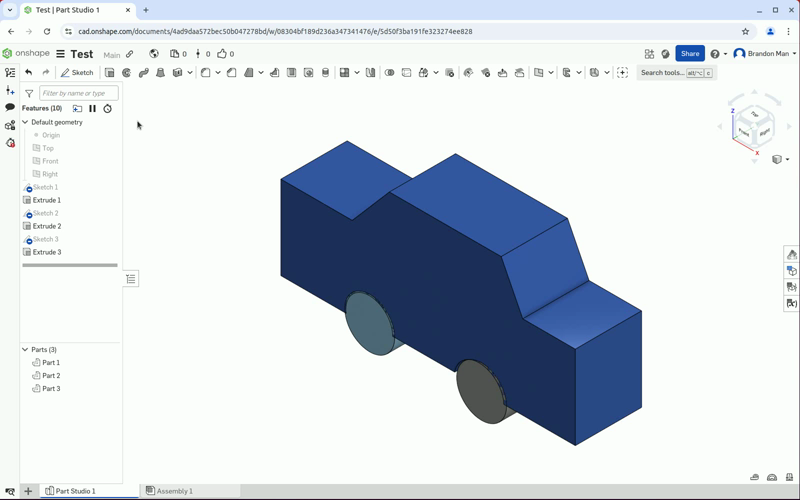
mouse_move(73, 189)
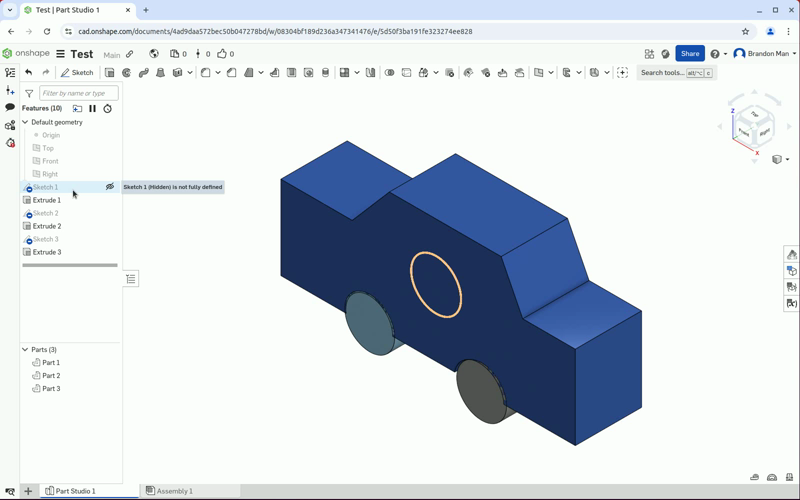
click(73, 189)